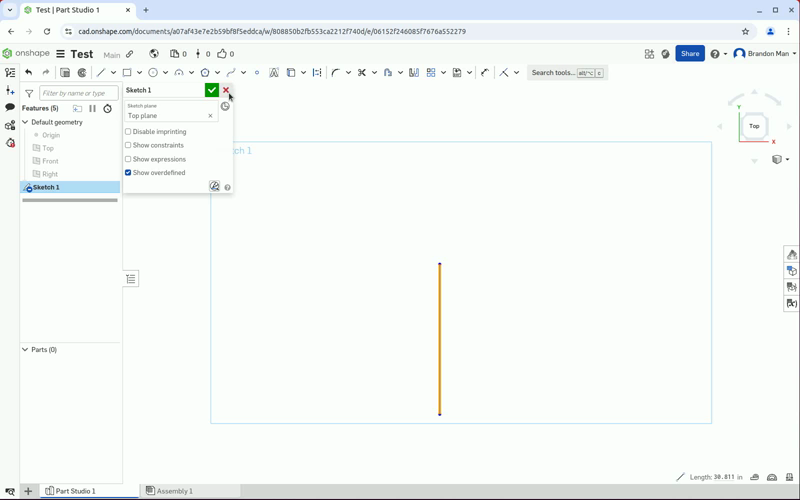
key(shift+h)
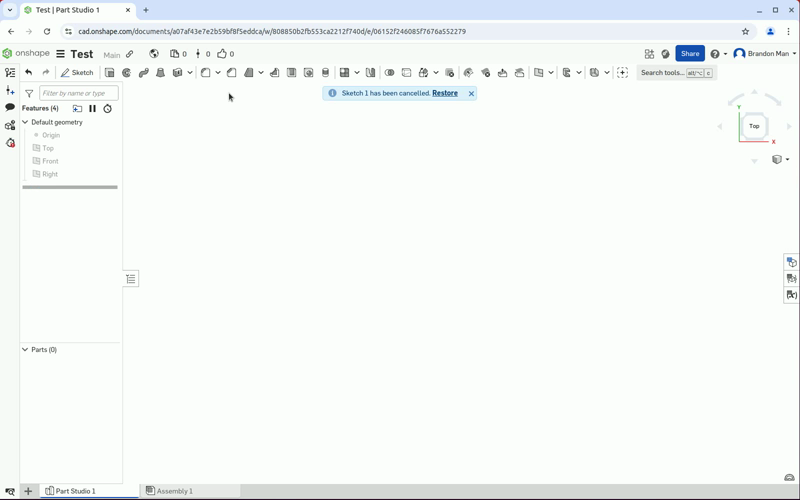
mouse_move(73, 352)
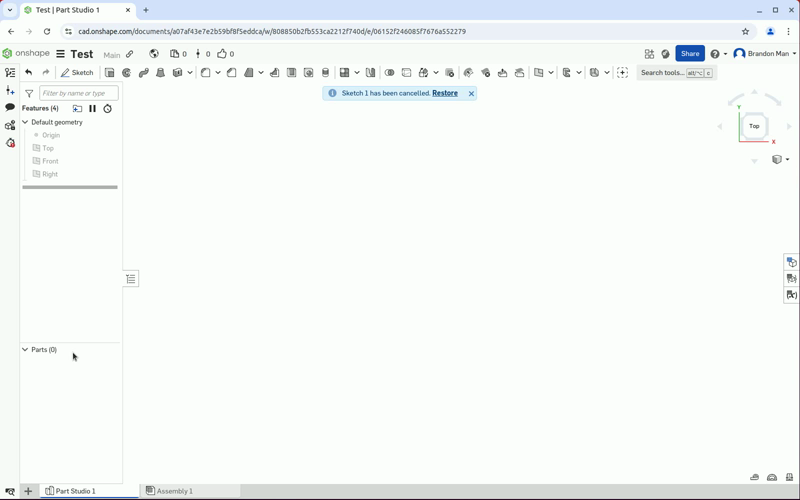
key(y)
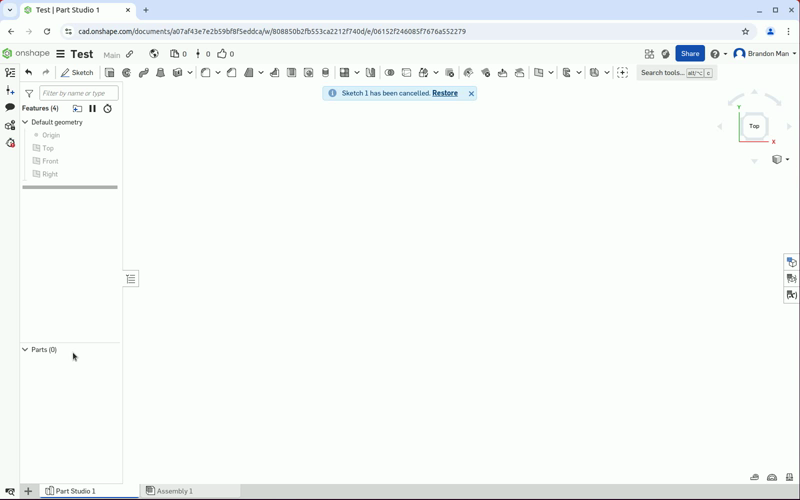
key(shift+p)
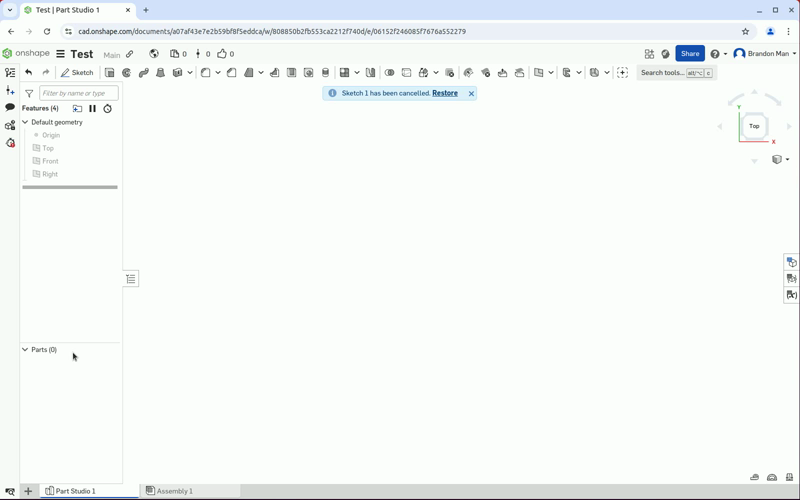
key(space)
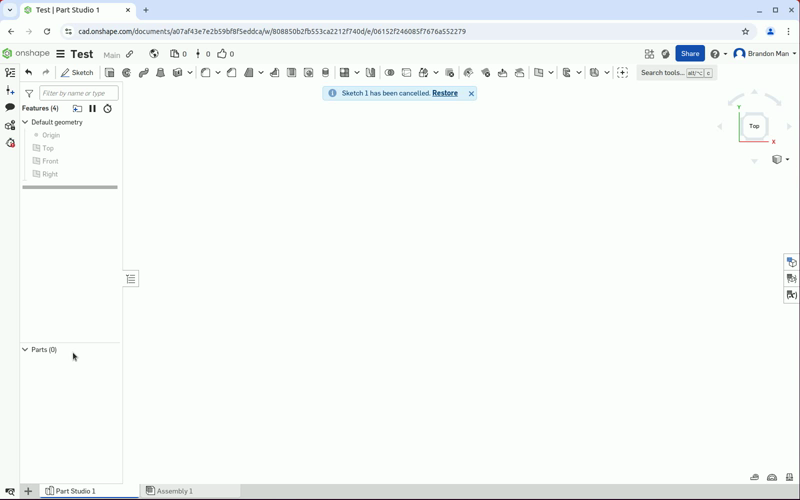
key_down(shift)
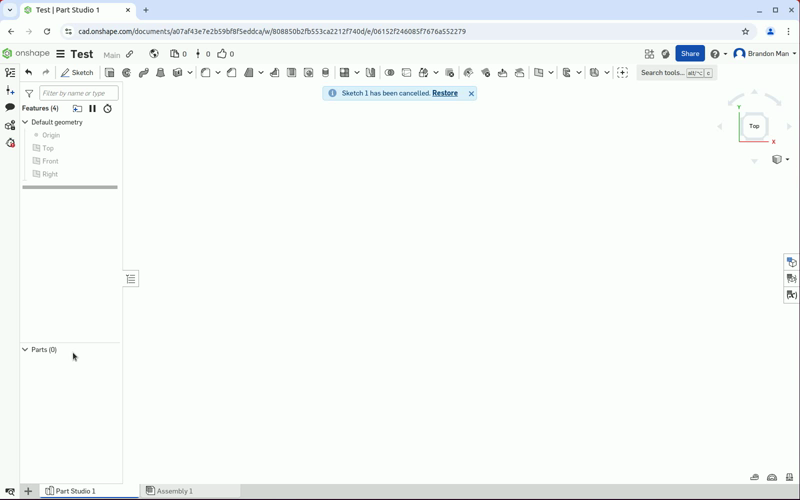
key(up)
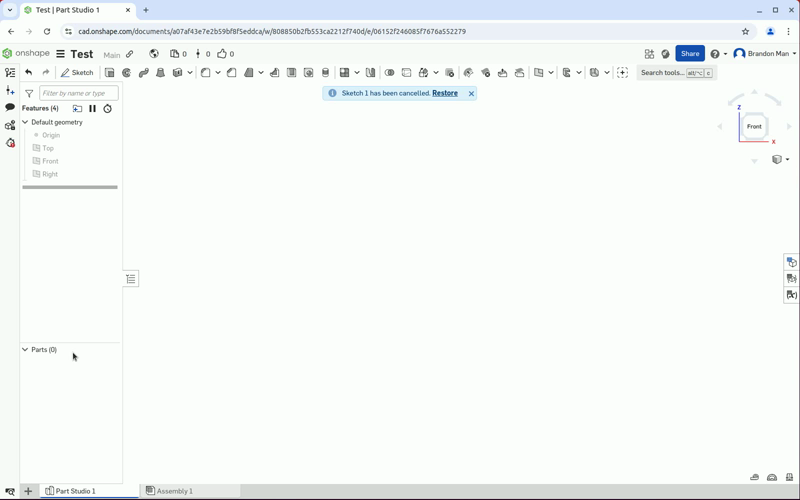
key_up(shift)
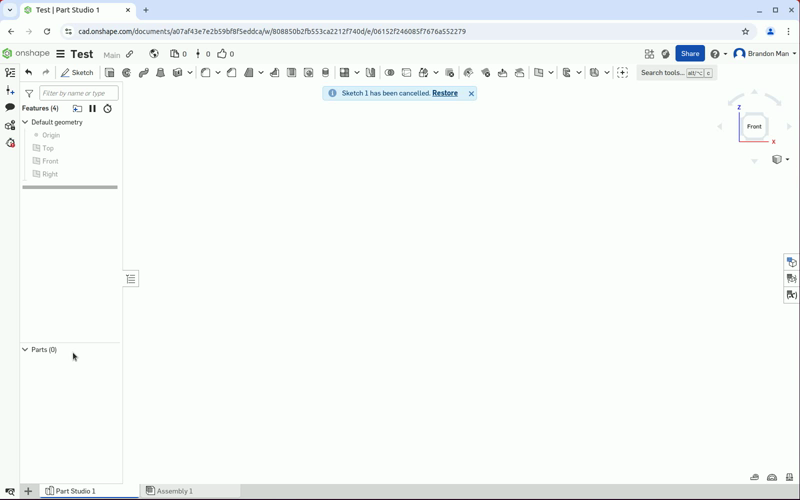
mouse_move(73, 352)
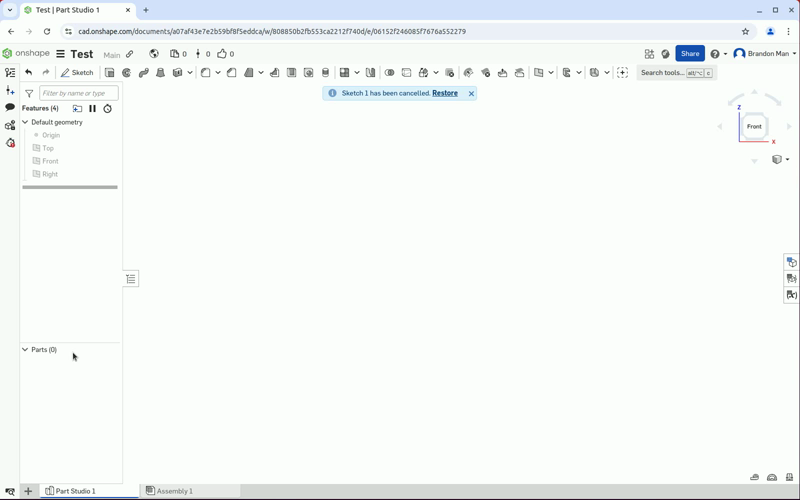
key(shift+y)
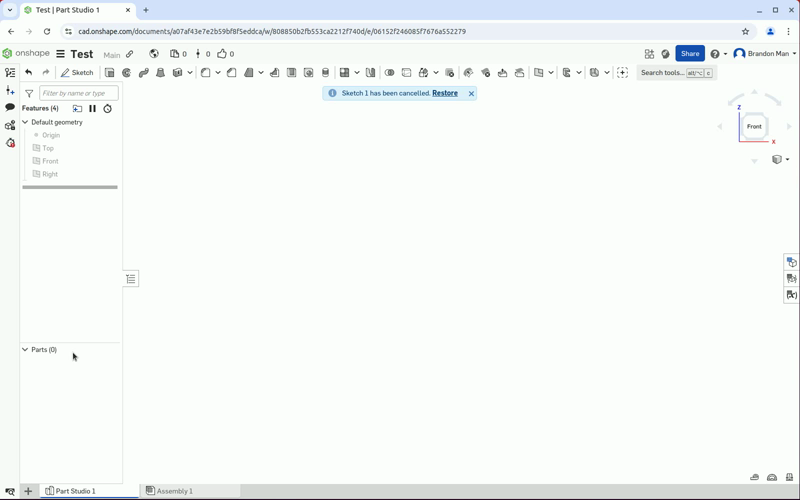
key(shift+s)
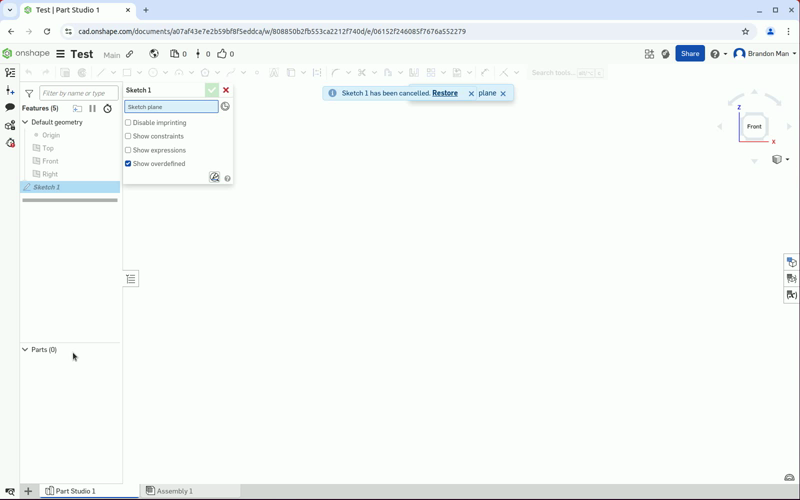
mouse_move(73, 163)
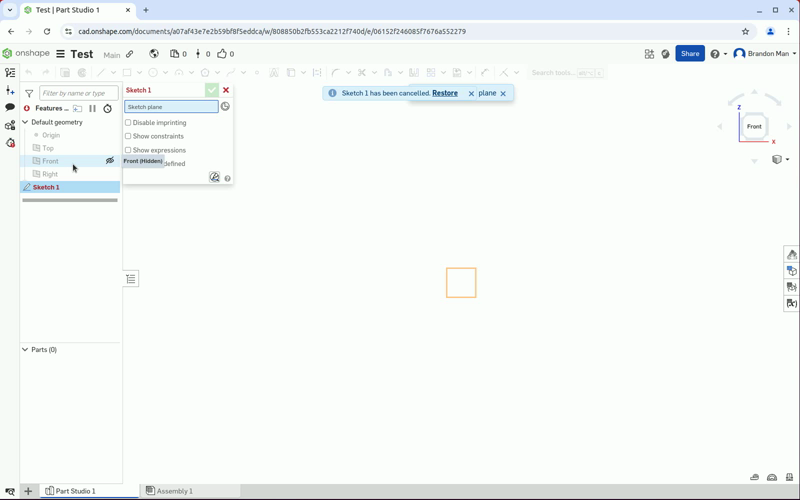
click(73, 163)
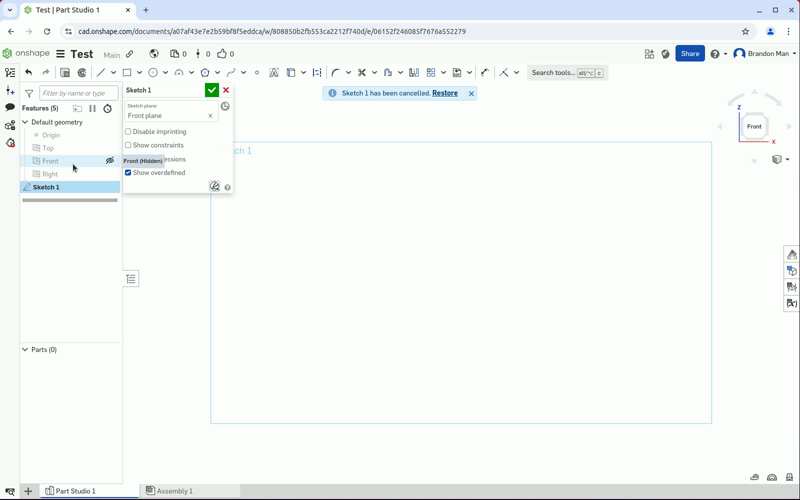
mouse_move(73, 352)
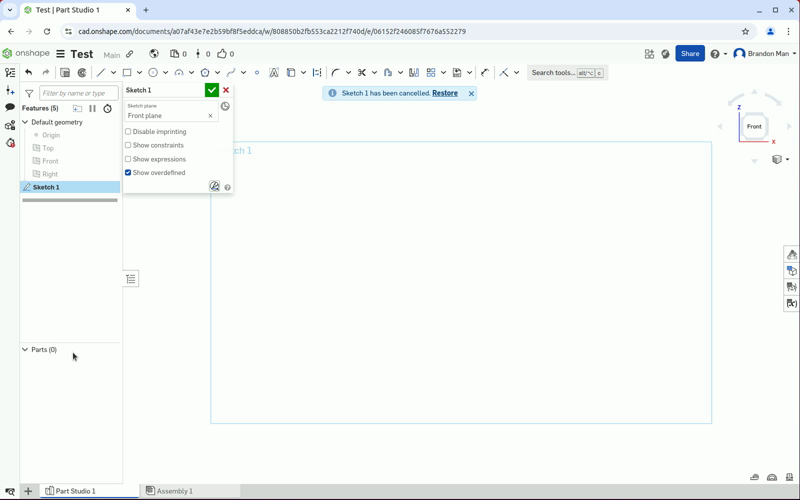
key(y)
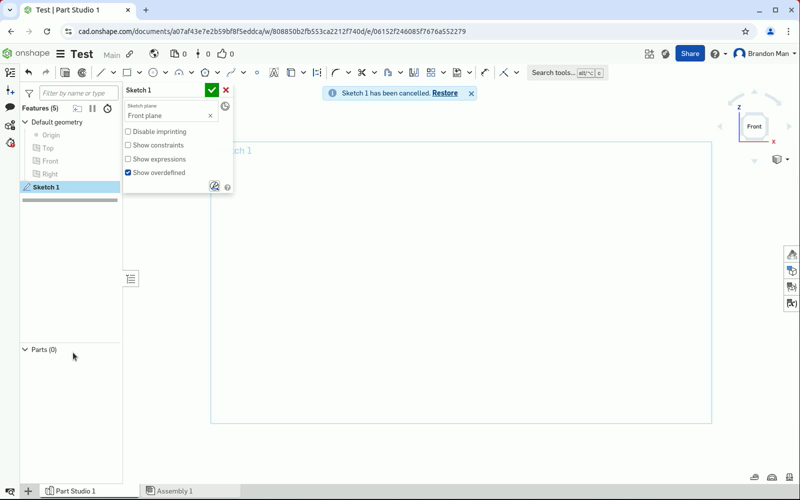
key(l)
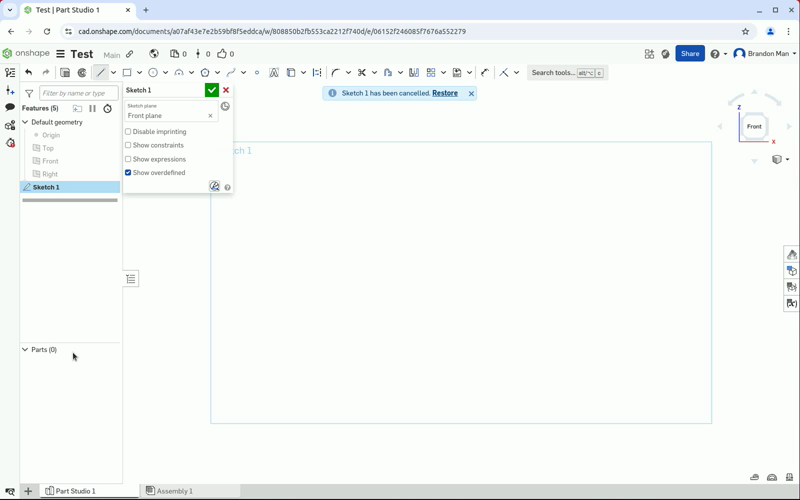
key_down(shift)
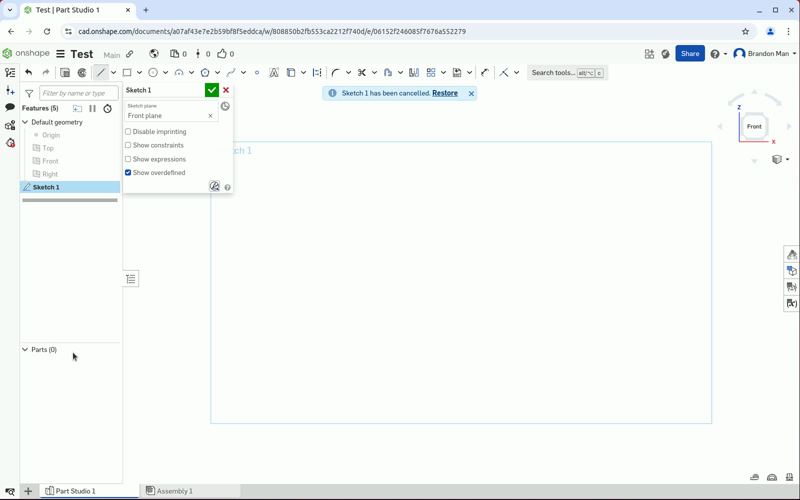
mouse_move(370, 282)
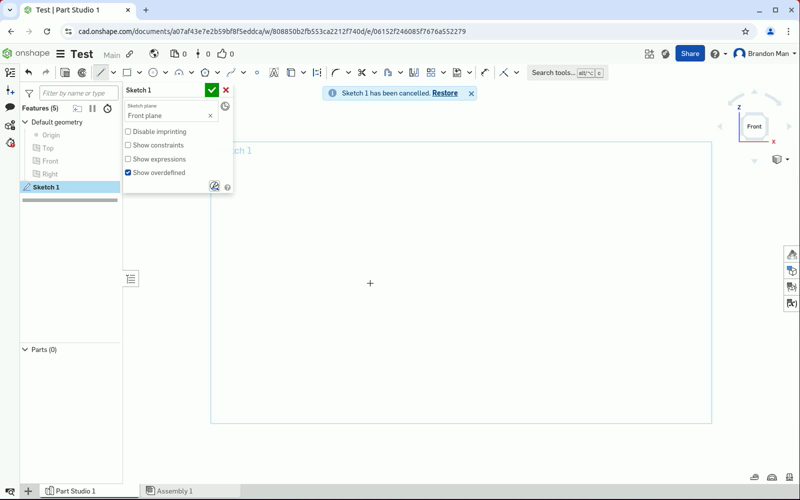
click(370, 282)
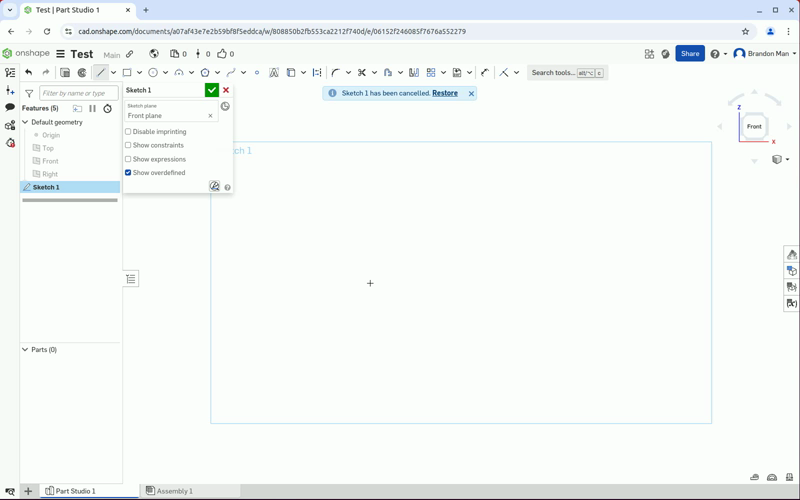
key_up(shift)
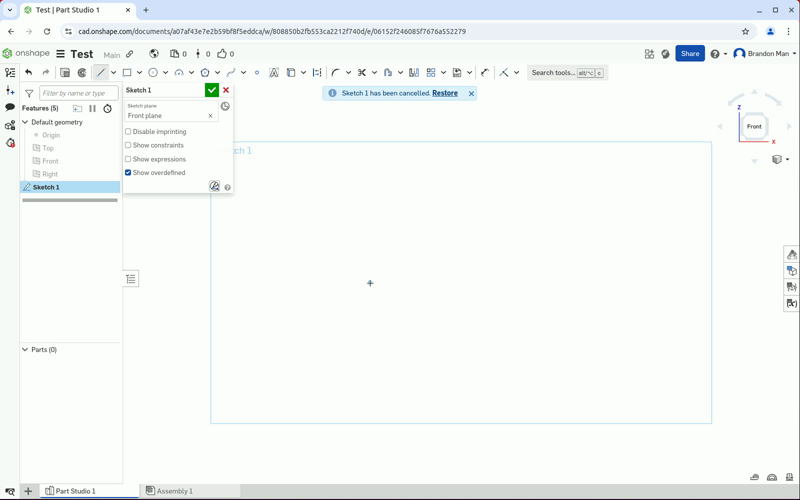
key_down(shift)
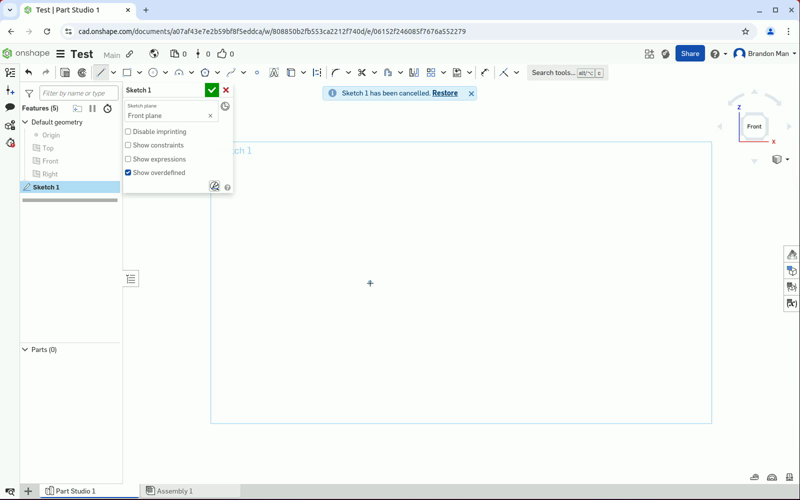
mouse_move(461, 282)
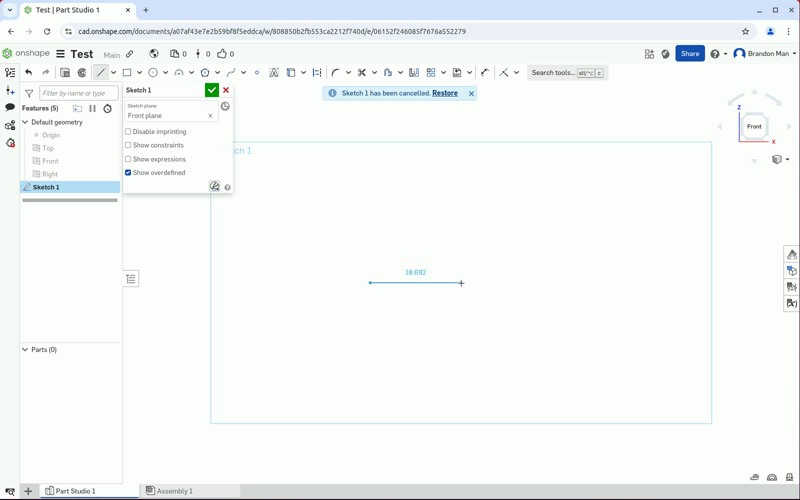
click(461, 282)
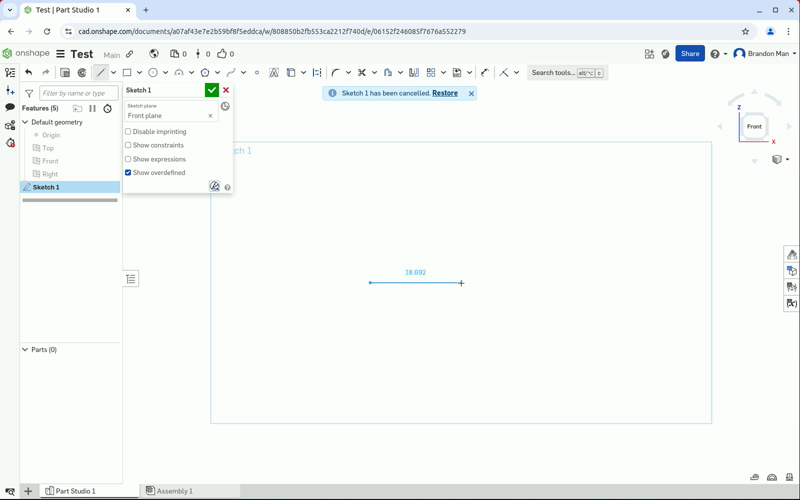
key_up(shift)
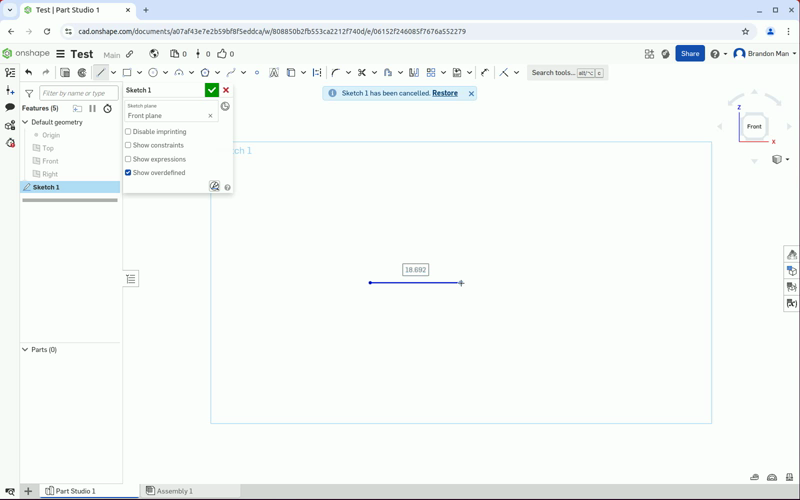
key_down(shift)
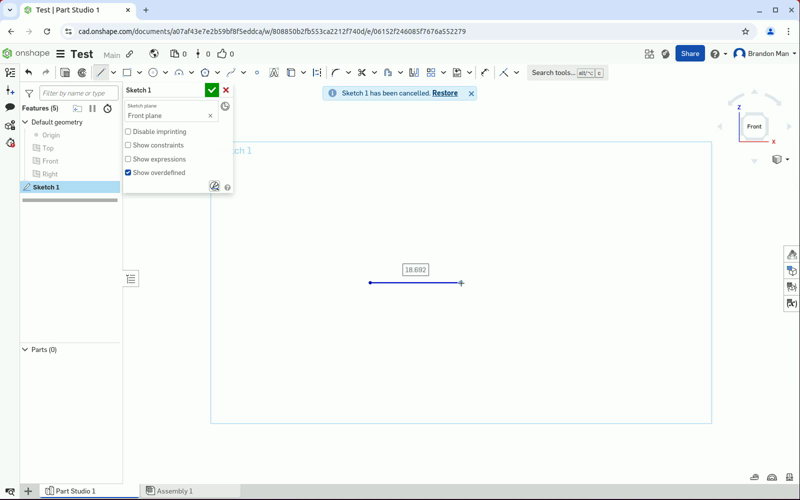
mouse_move(461, 192)
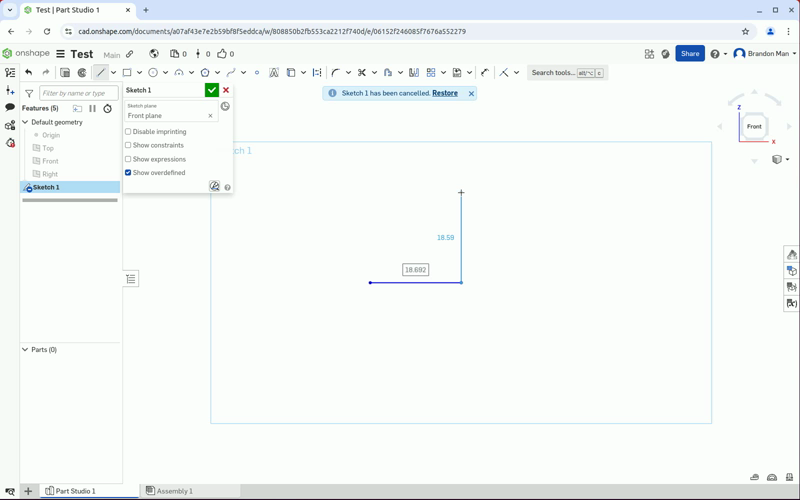
click(461, 192)
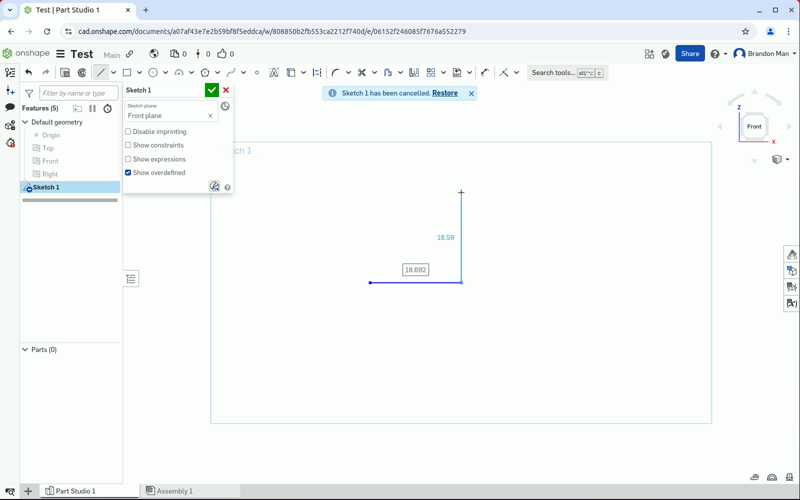
key_up(shift)
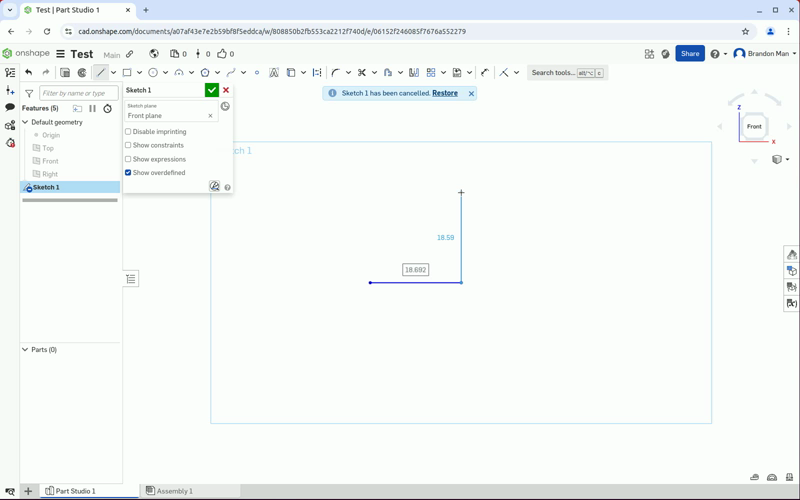
key_down(shift)
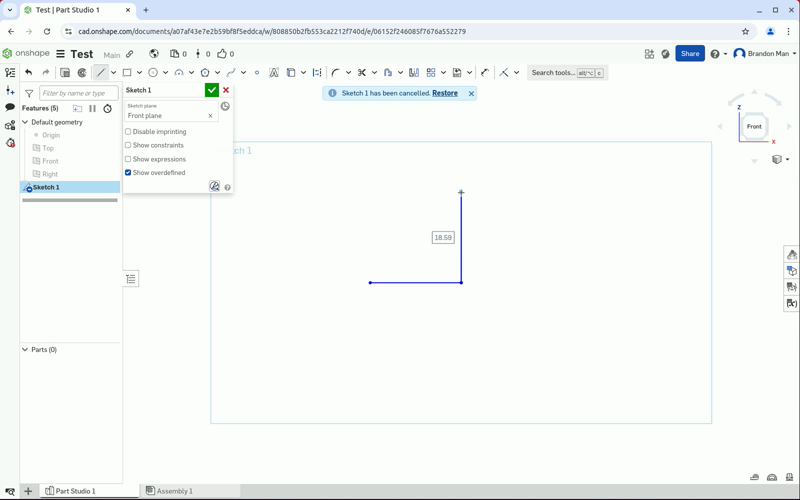
mouse_move(370, 192)
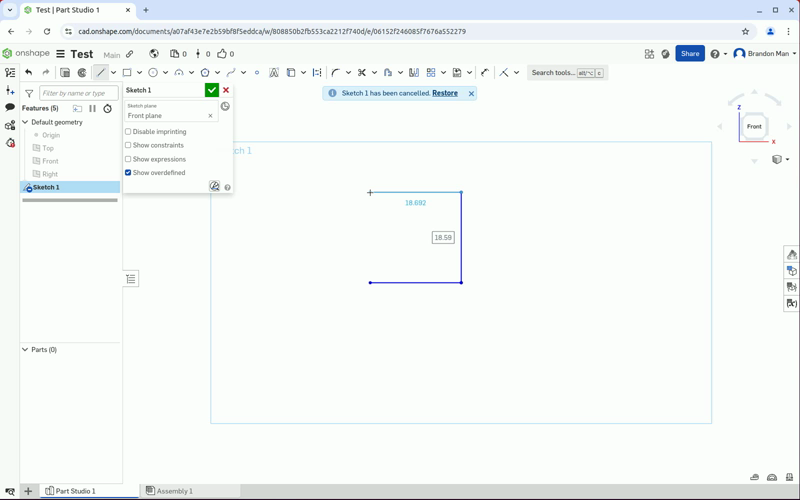
click(370, 192)
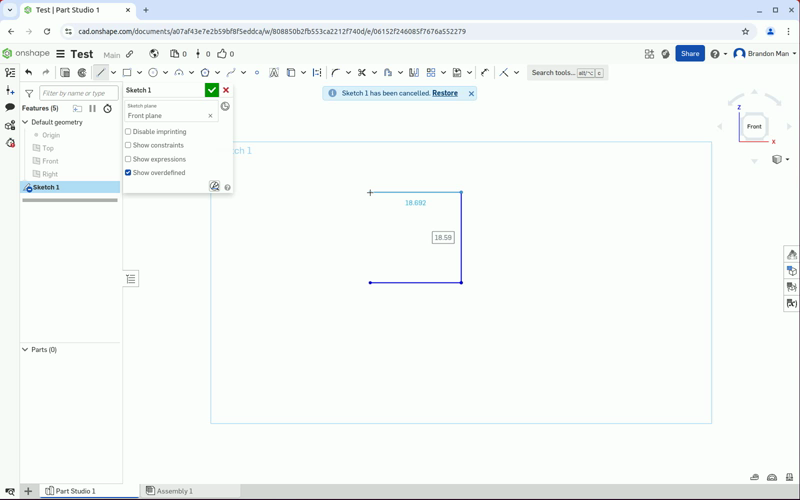
key_up(shift)
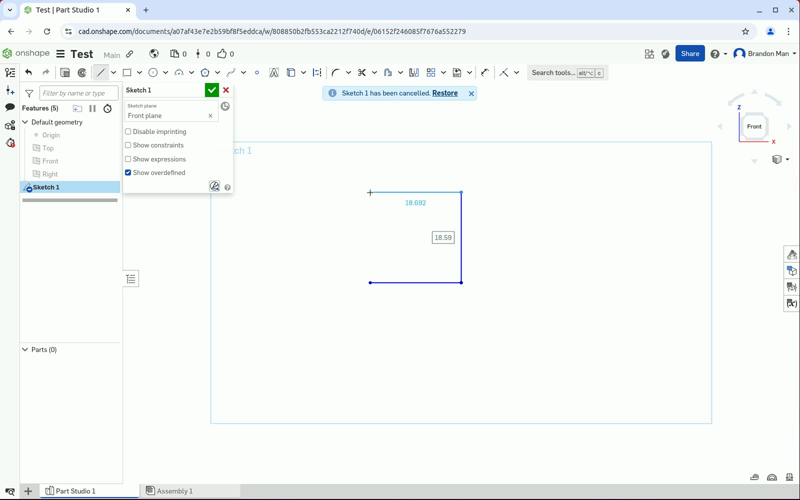
key_down(shift)
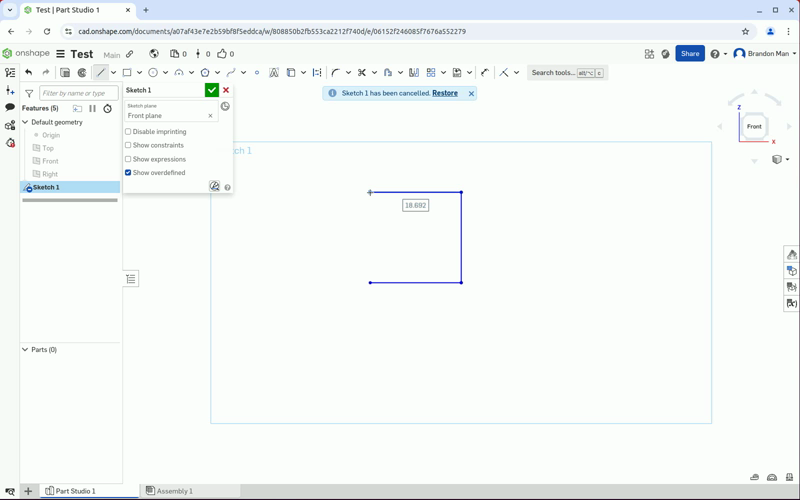
mouse_move(370, 282)
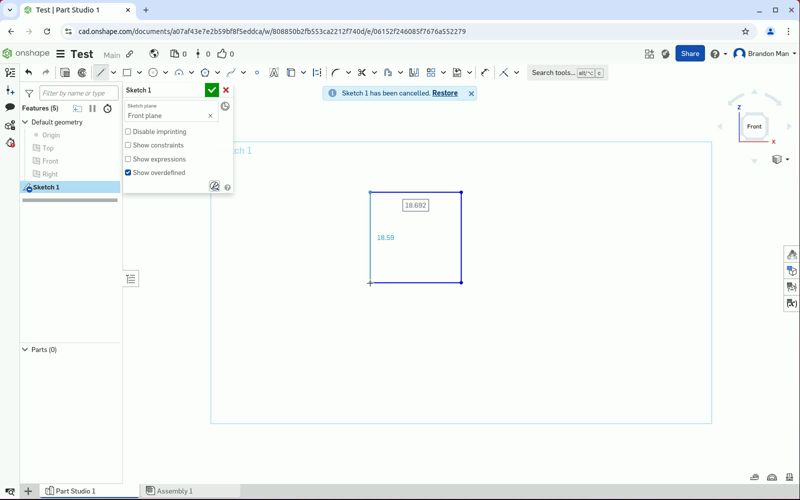
key_up(shift)
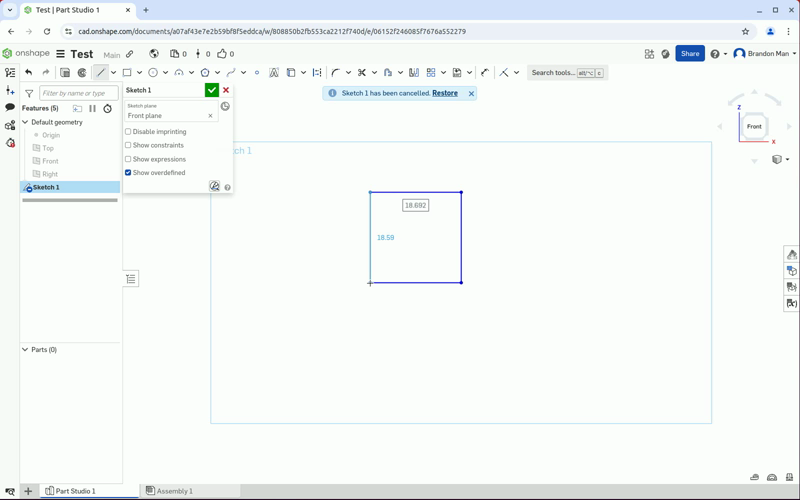
click(370, 282)
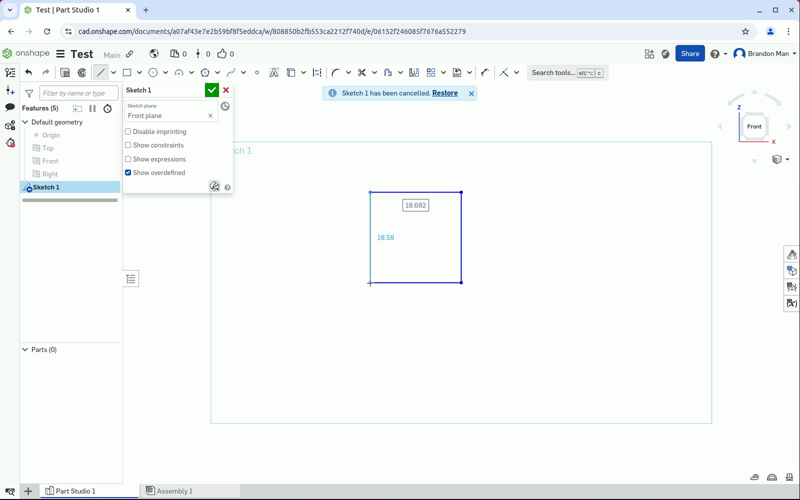
key(esc)
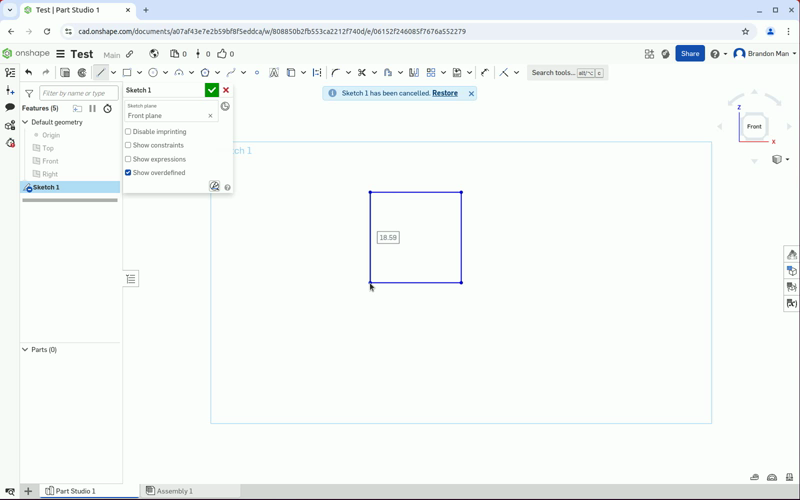
mouse_move(454, 273)
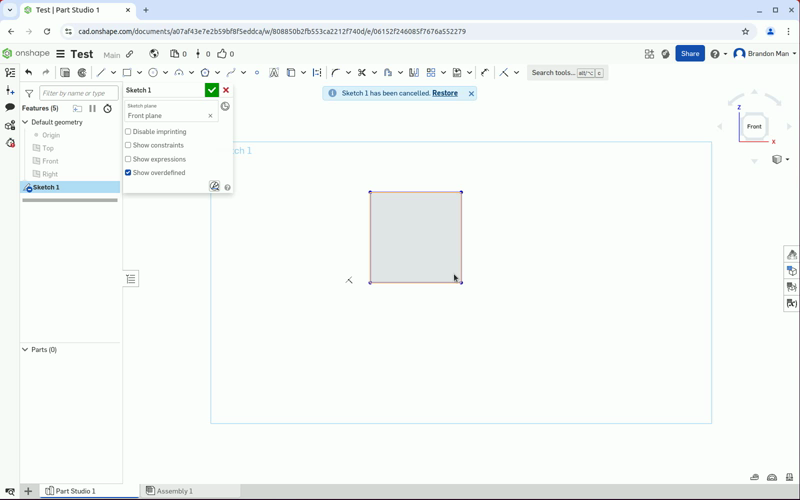
click(454, 273)
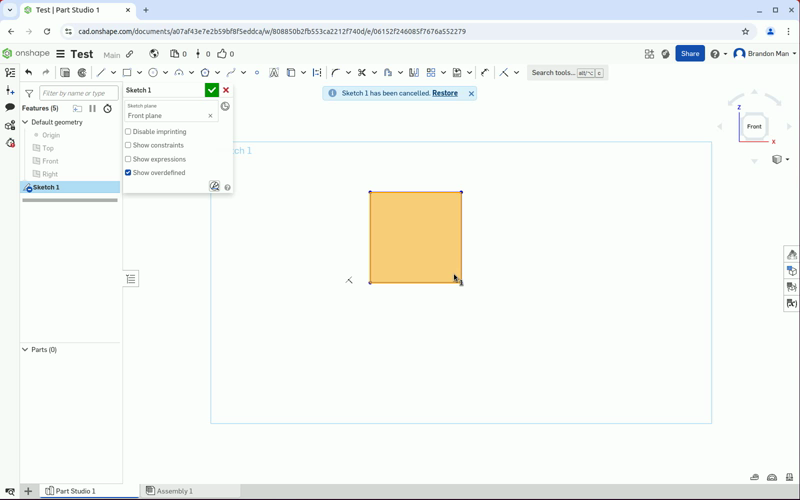
mouse_move(73, 352)
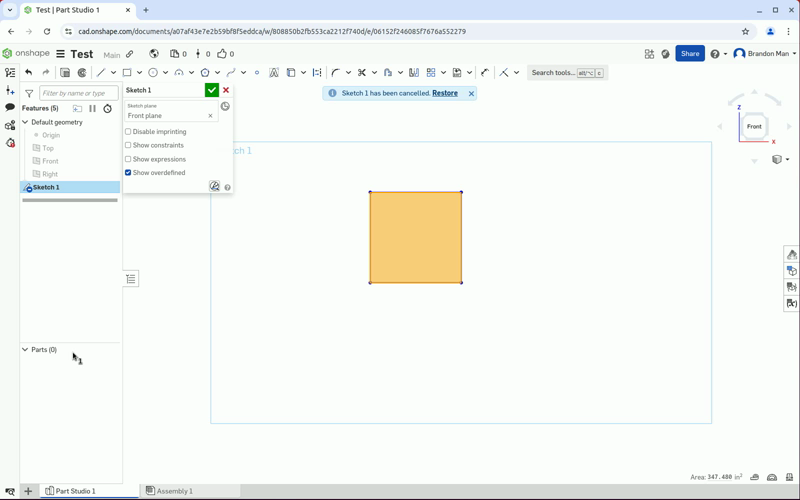
key(shift+y)
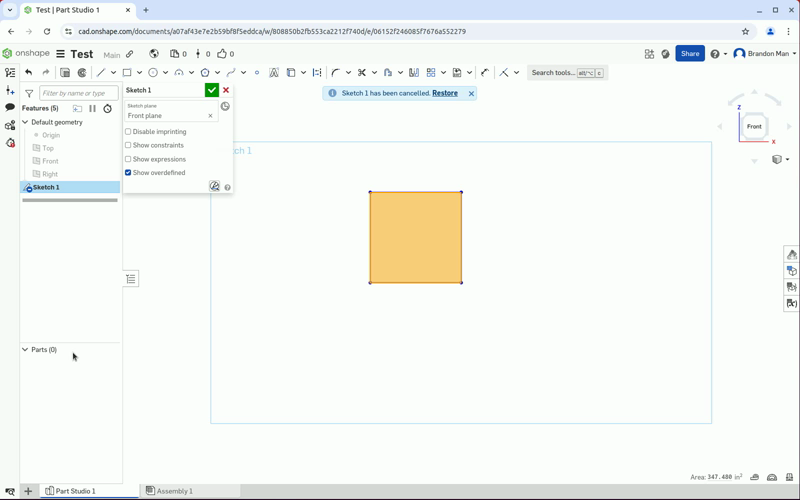
key(shift+e)
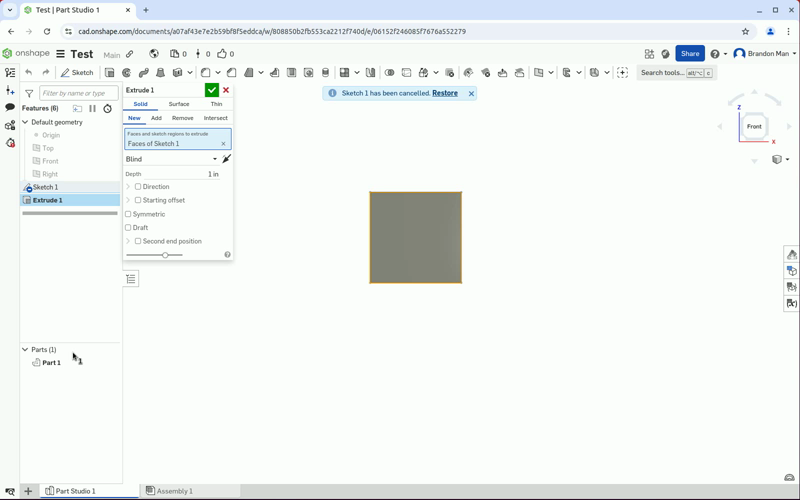
mouse_move(143, 106)
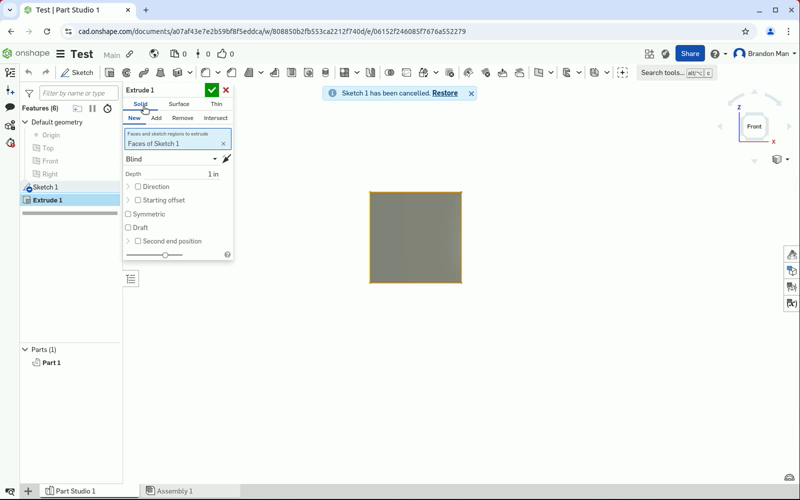
click(143, 106)
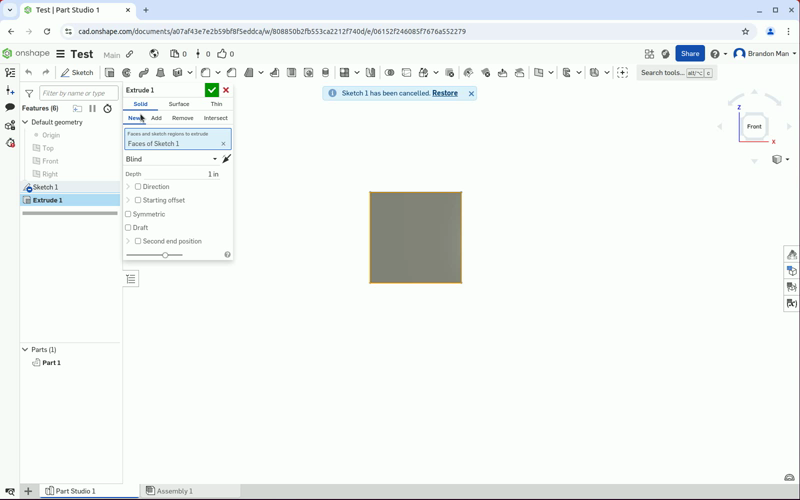
mouse_move(137, 120)
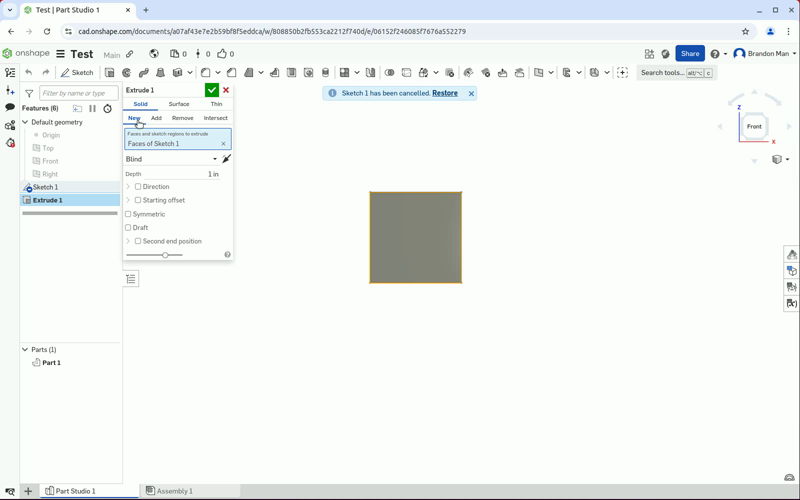
click(137, 120)
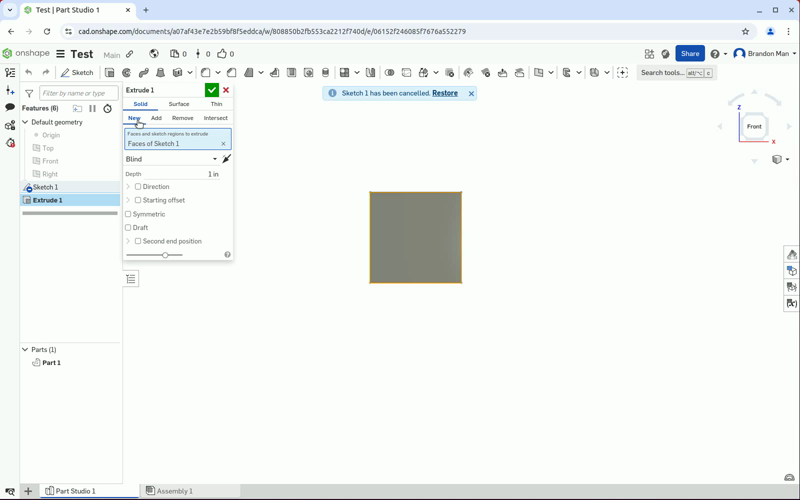
key(tab, 4)
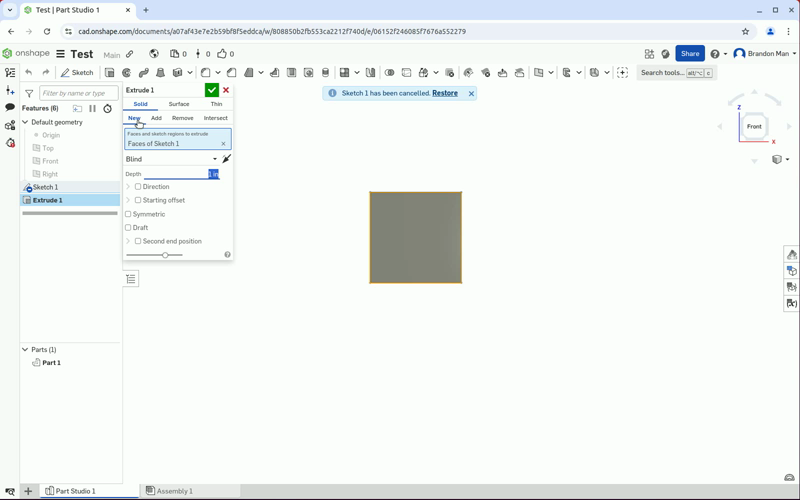
text(18.535)
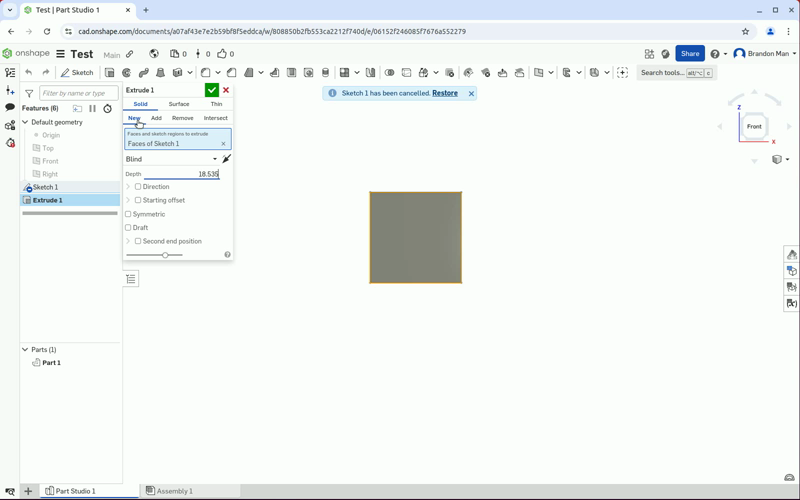
key(enter)
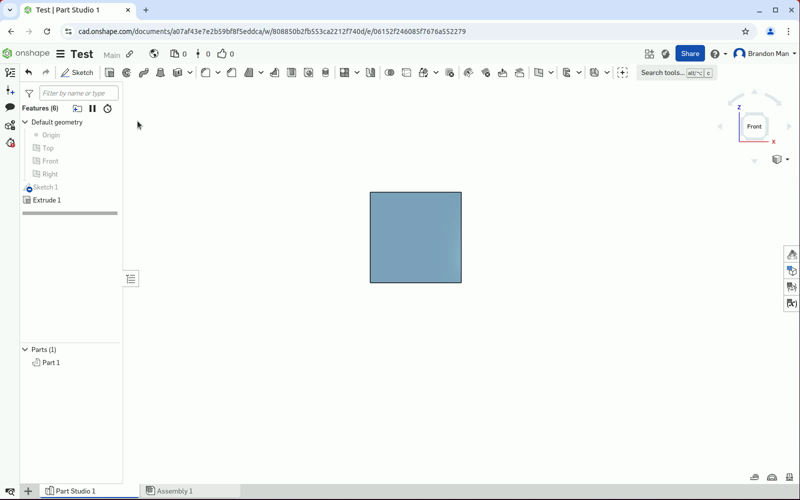
key(shift+h)
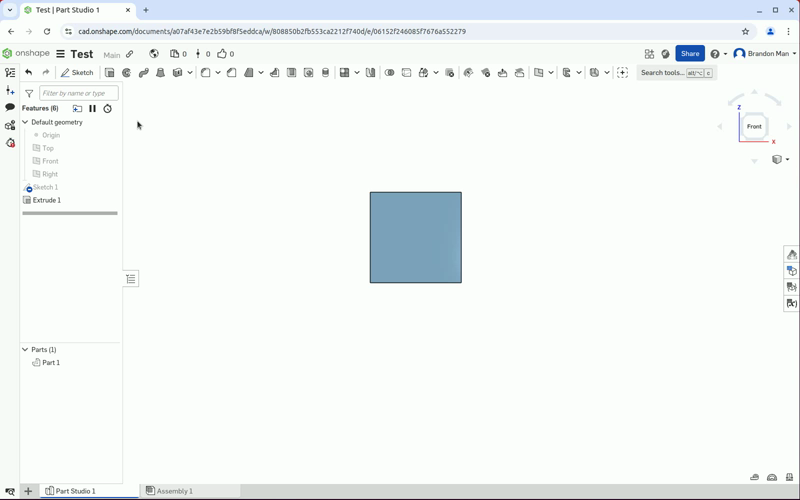
key(shift+h)
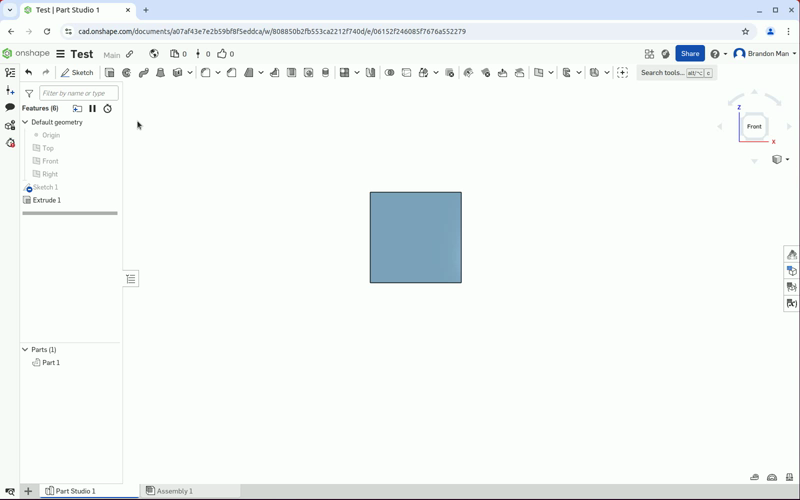
mouse_move(73, 189)
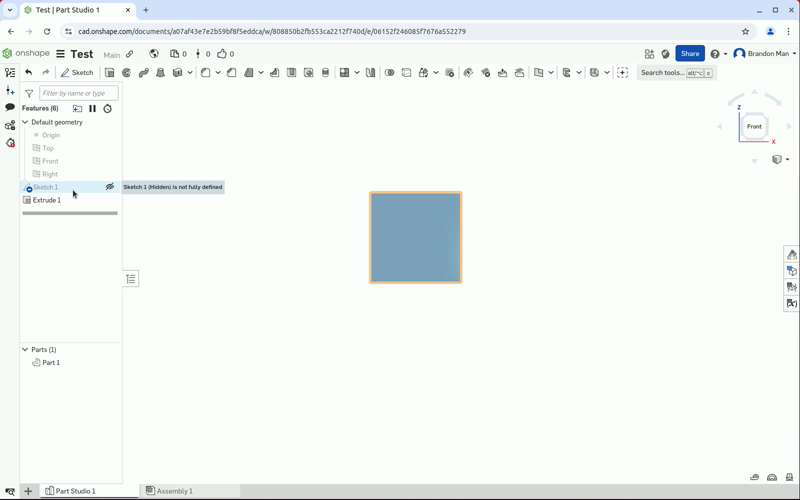
click(73, 189)
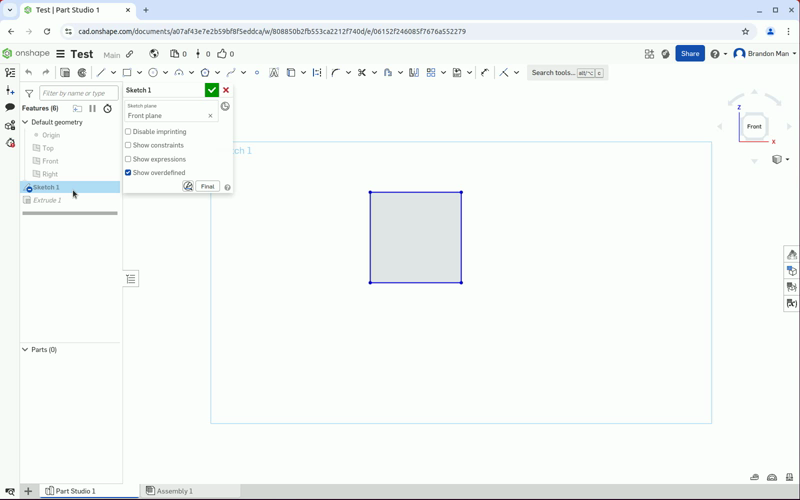
mouse_move(229, 92)
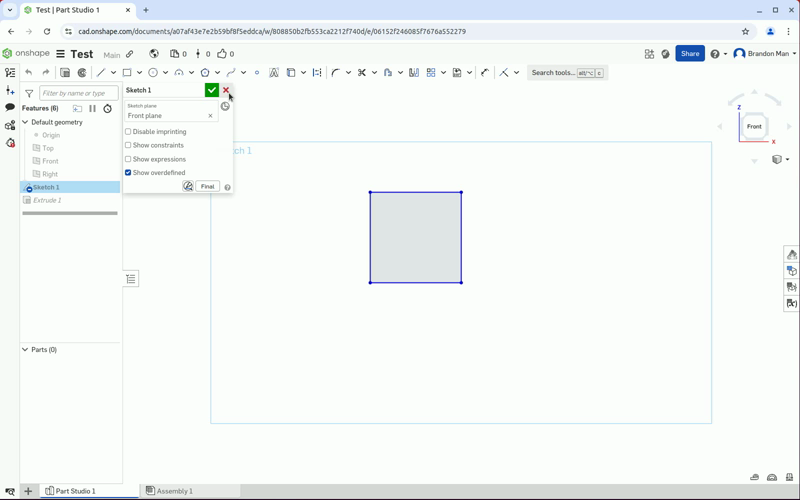
click(229, 92)
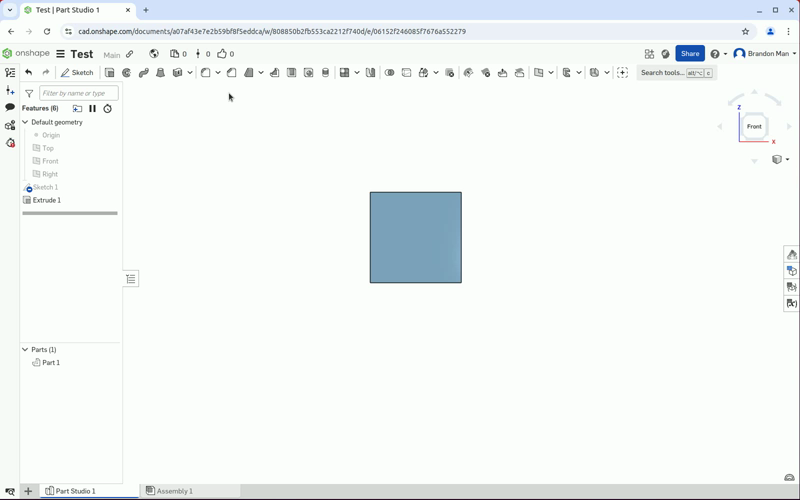
mouse_move(541, 75)
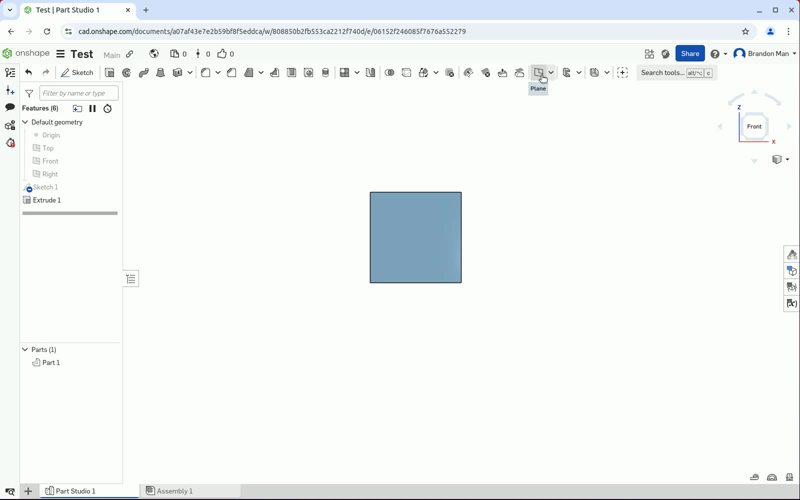
click(541, 75)
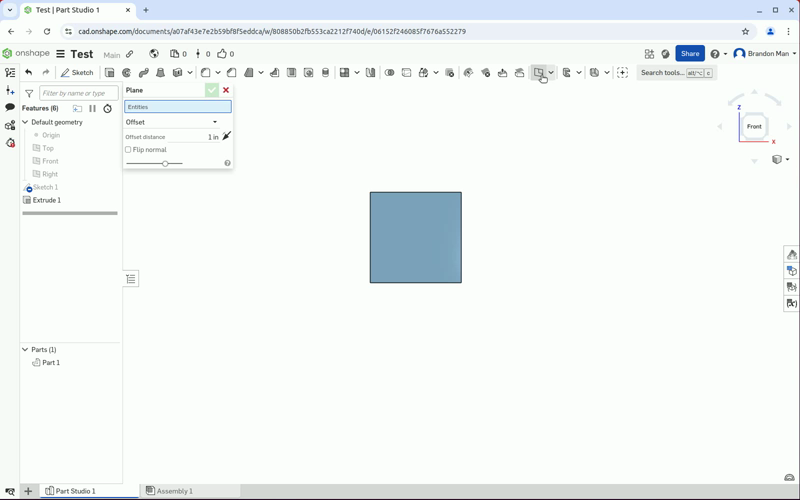
mouse_move(73, 163)
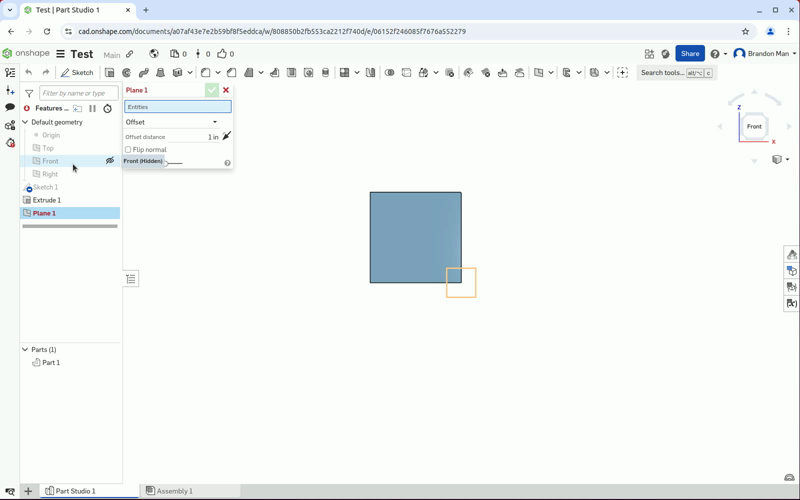
click(73, 163)
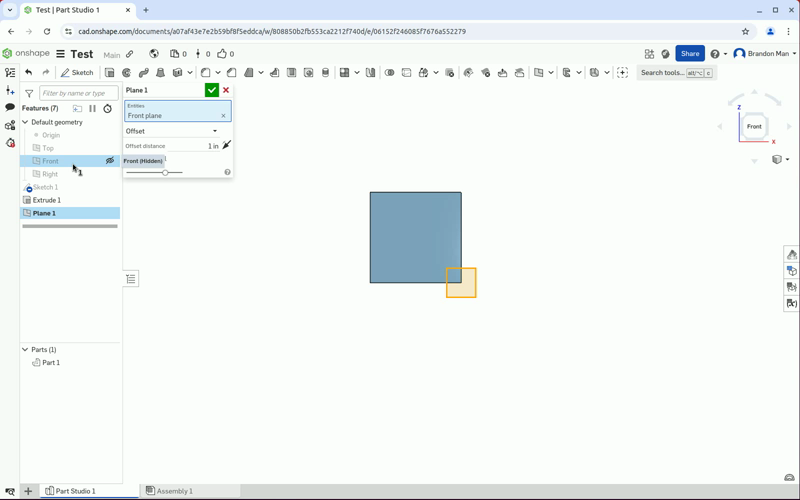
key(tab, 2)
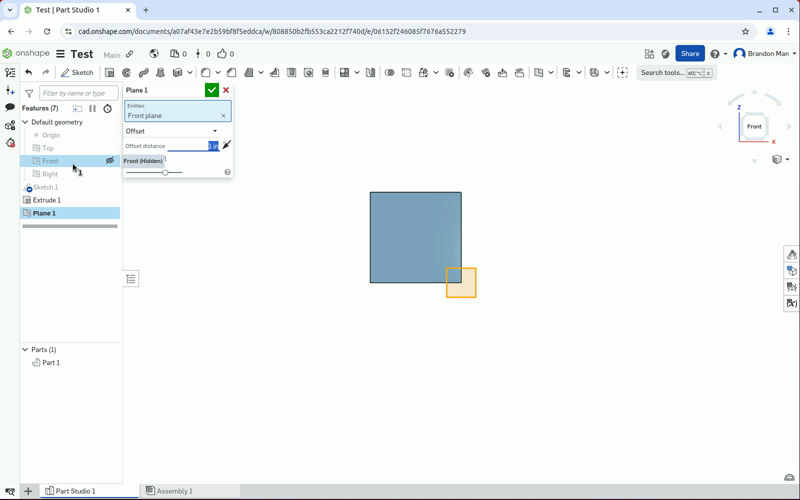
text(18.548)
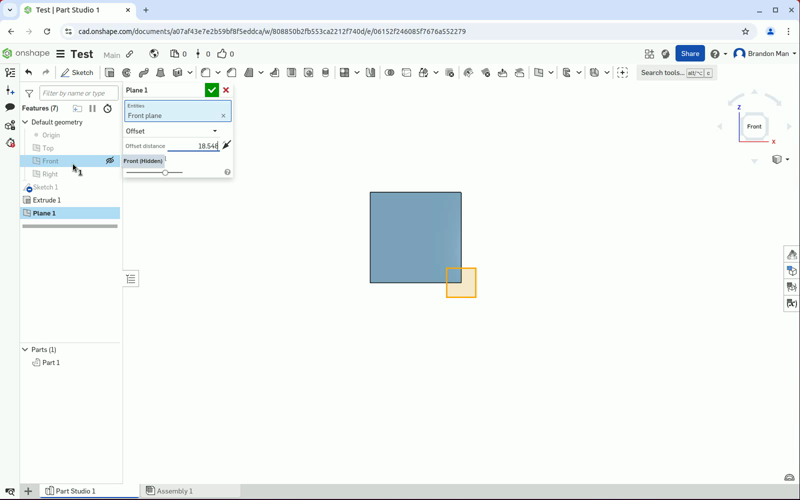
key(enter, 2)
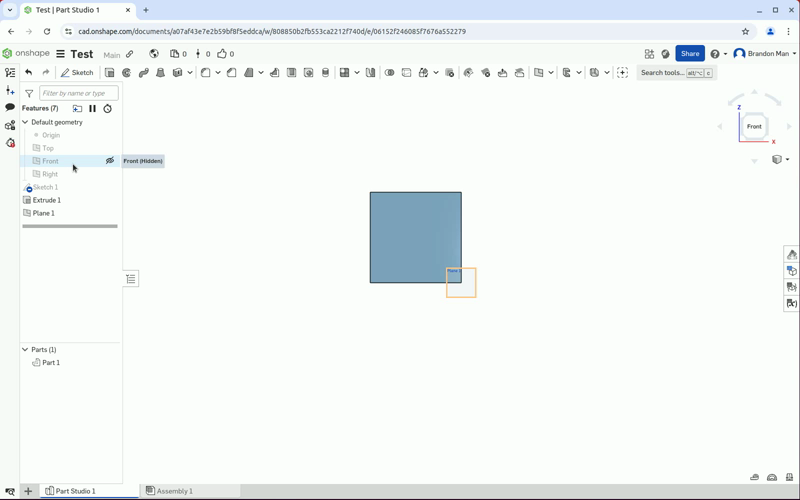
key(shift+s)
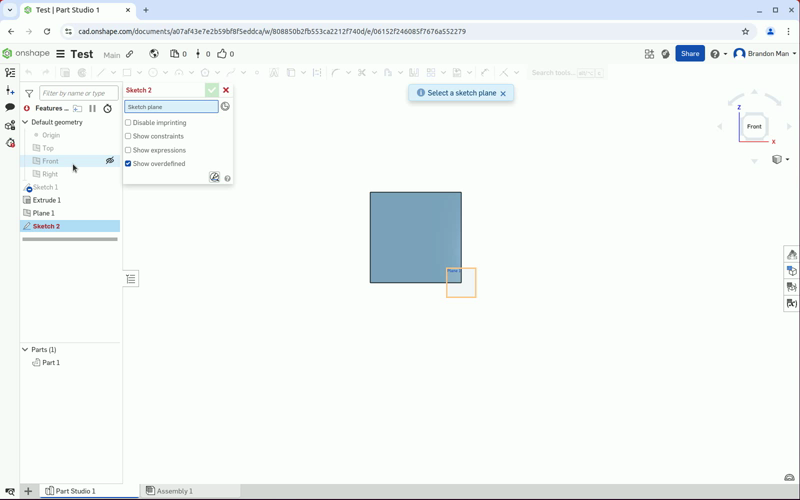
mouse_move(73, 215)
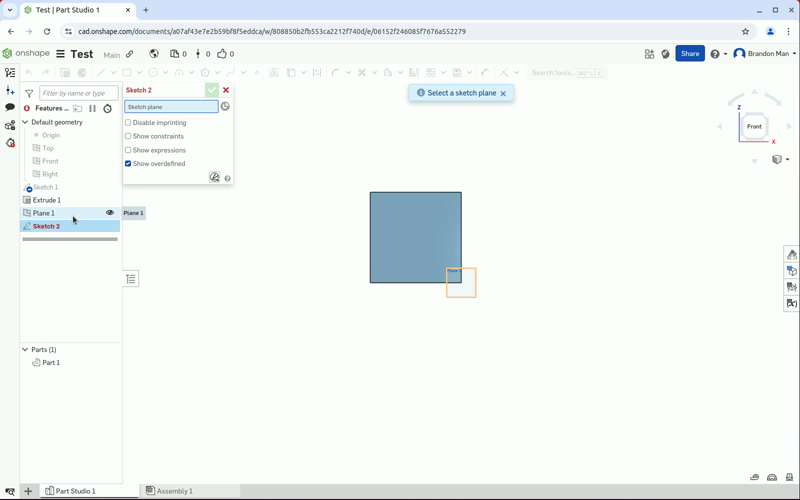
click(73, 215)
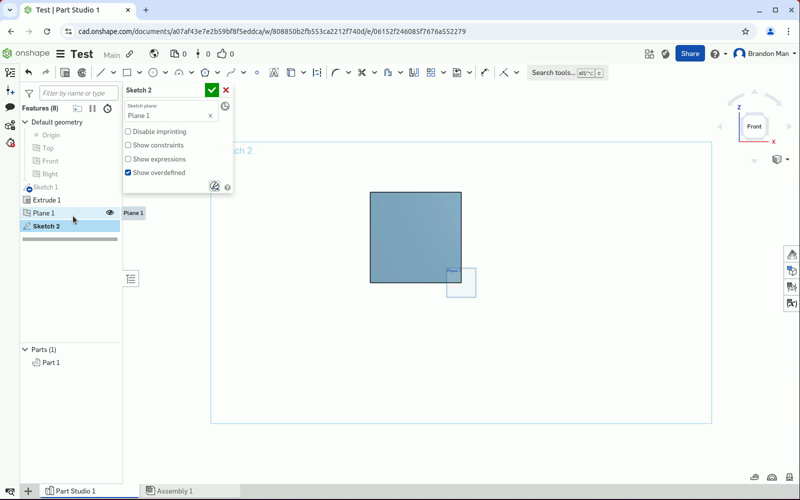
mouse_move(73, 352)
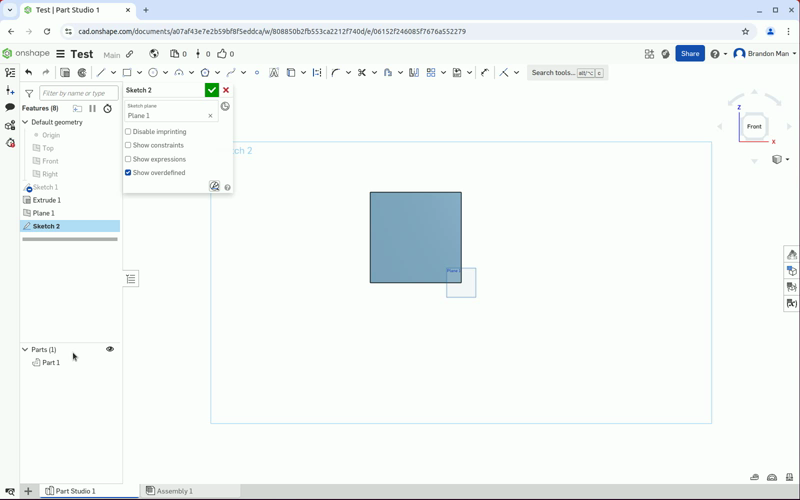
key(y)
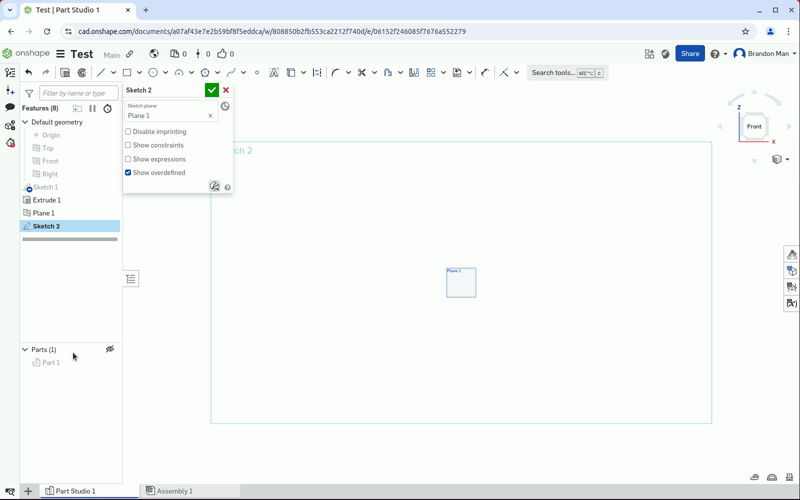
key(l)
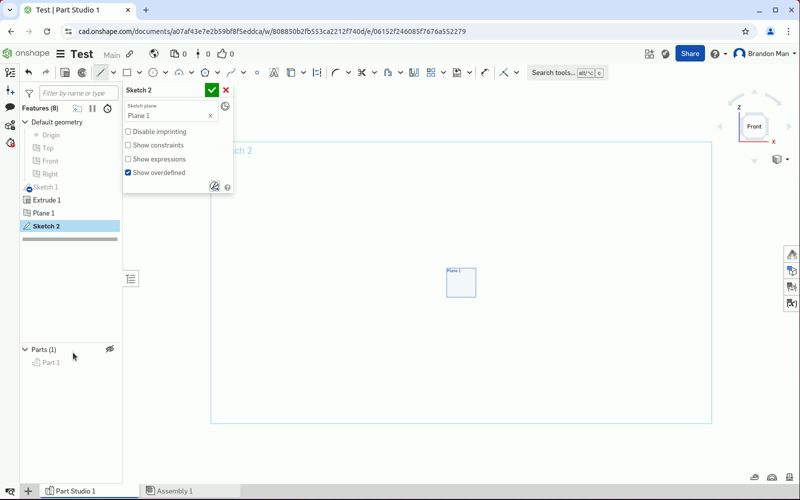
key_down(shift)
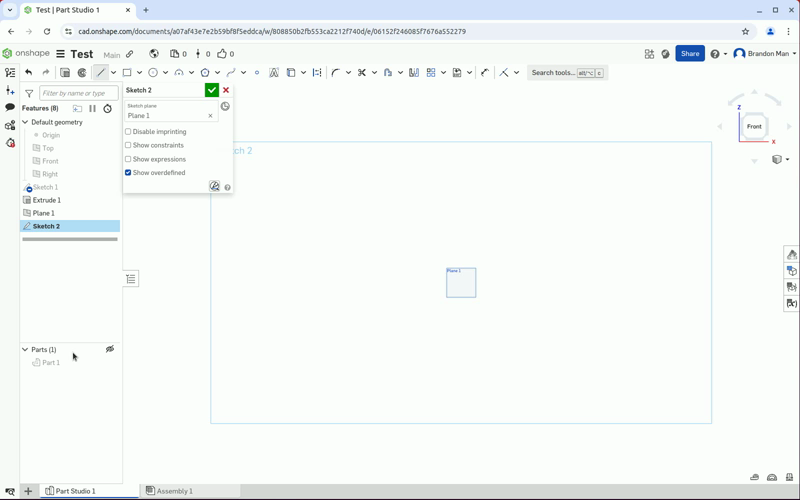
mouse_move(392, 260)
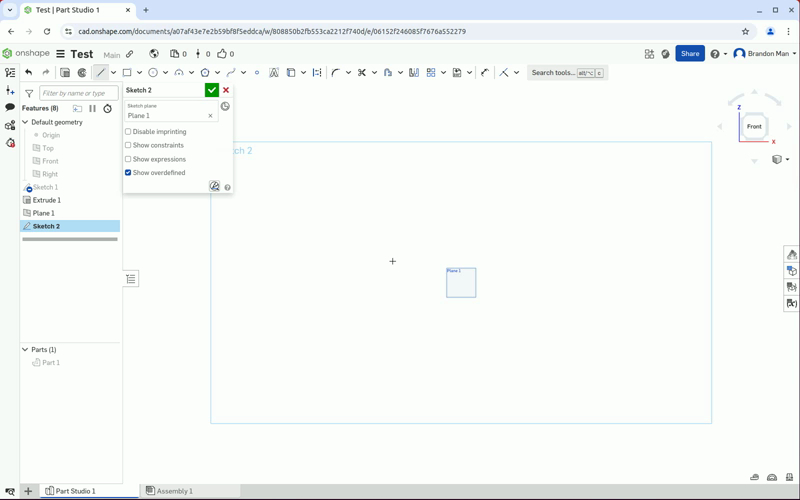
click(392, 260)
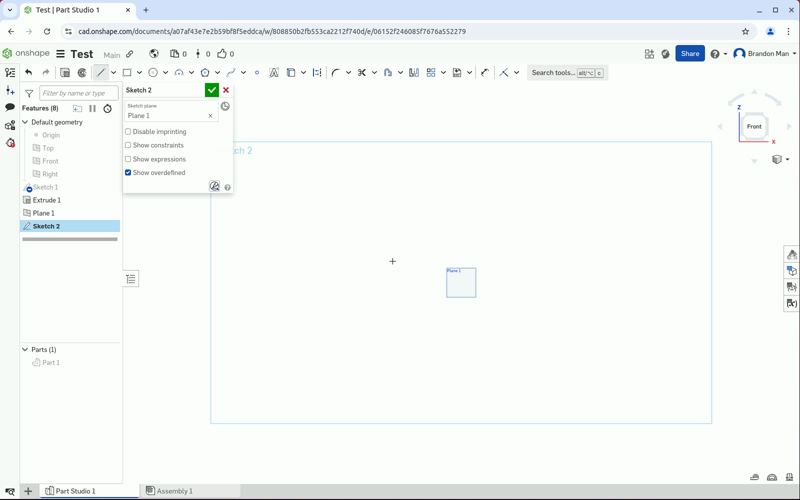
key_up(shift)
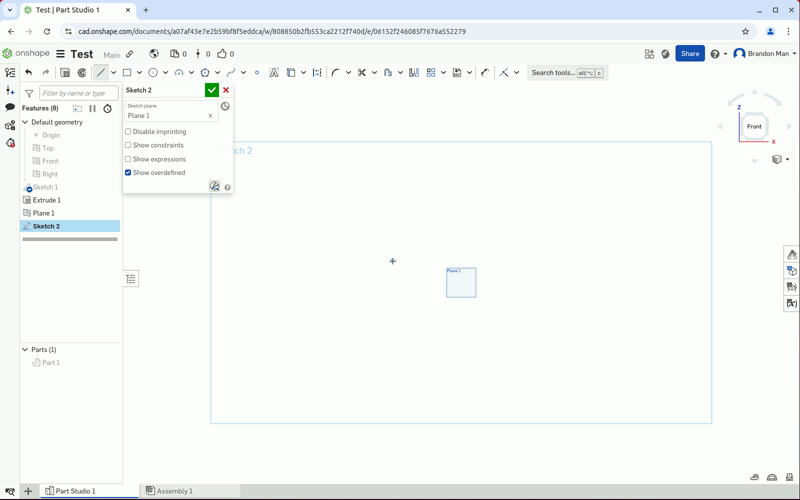
key_down(shift)
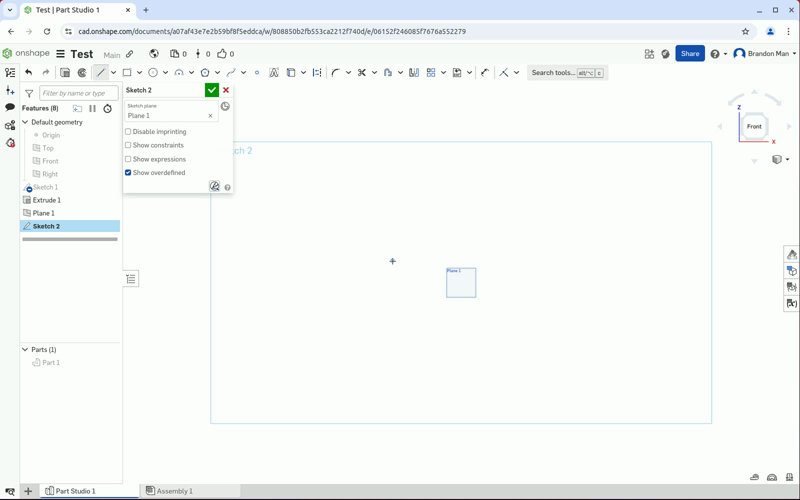
mouse_move(422, 260)
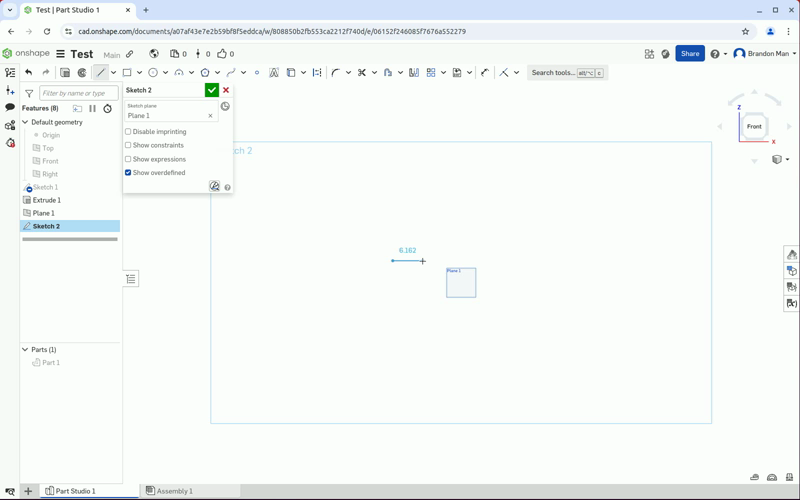
mouse_move(437, 260)
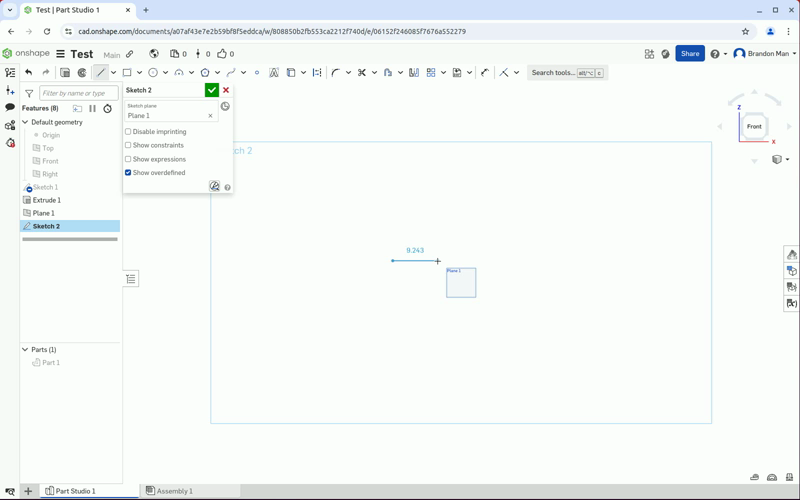
click(437, 260)
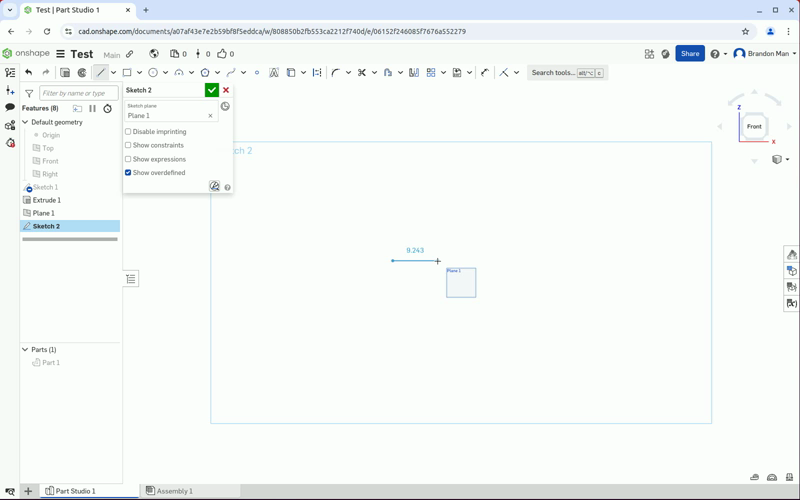
key_up(shift)
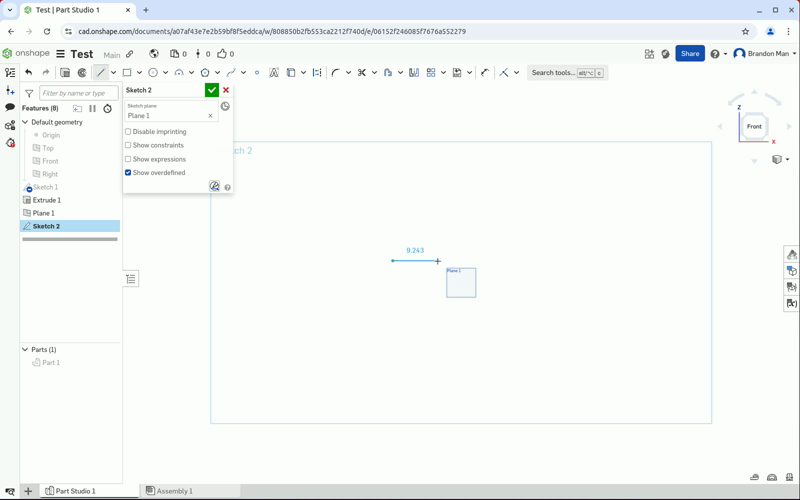
key_down(shift)
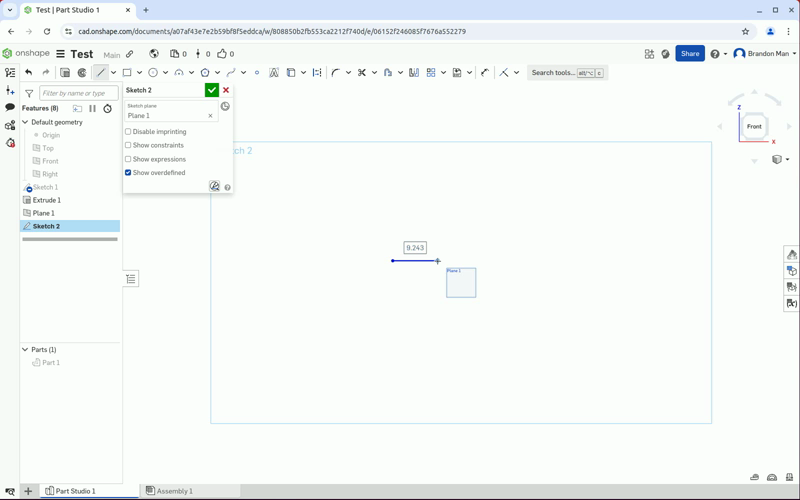
mouse_move(467, 260)
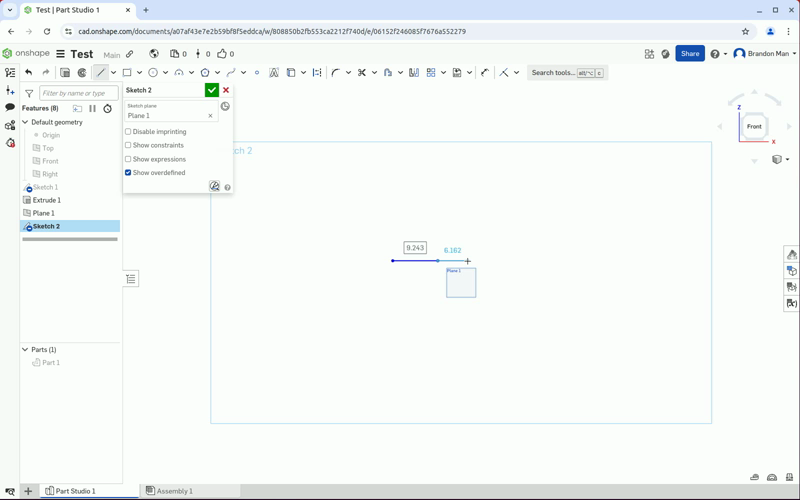
mouse_move(437, 215)
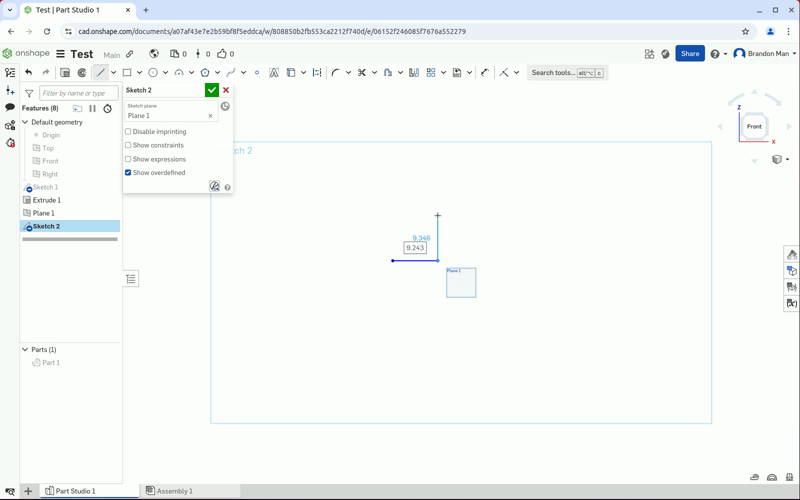
click(437, 215)
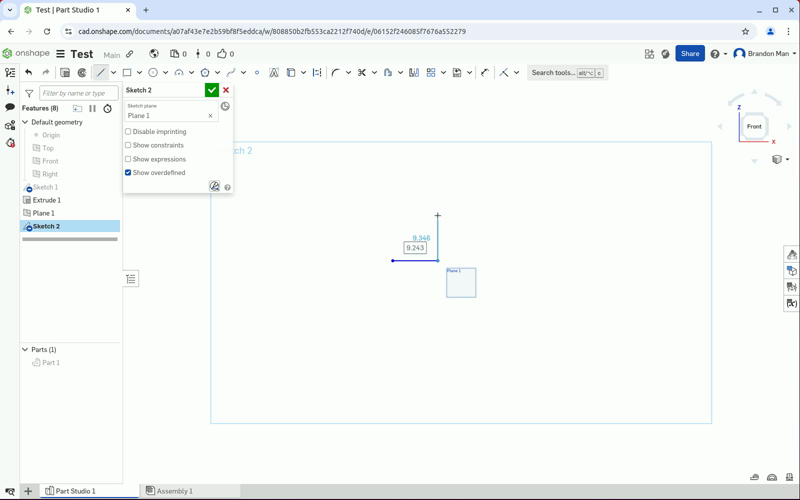
key_up(shift)
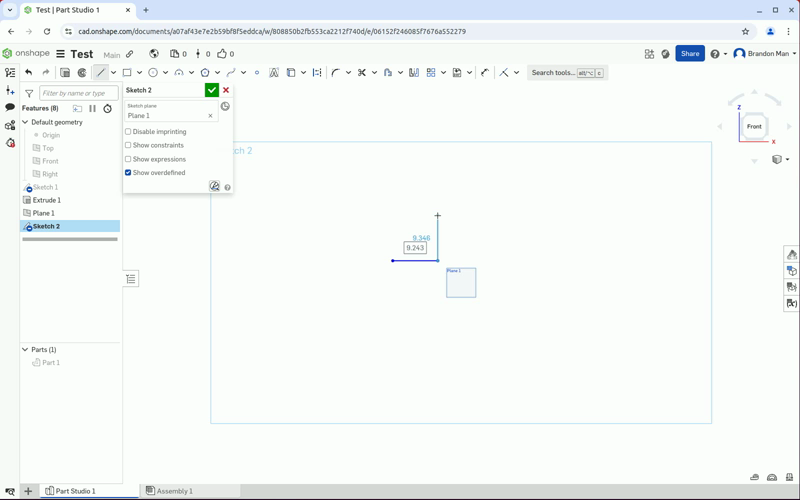
key_down(shift)
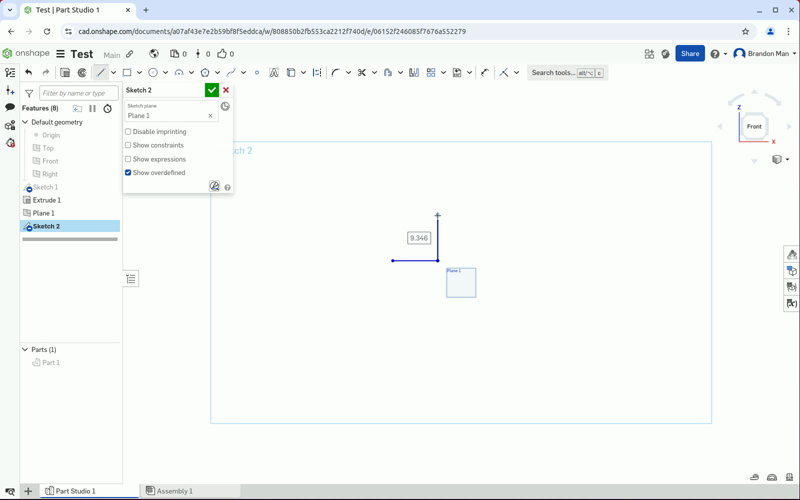
mouse_move(467, 215)
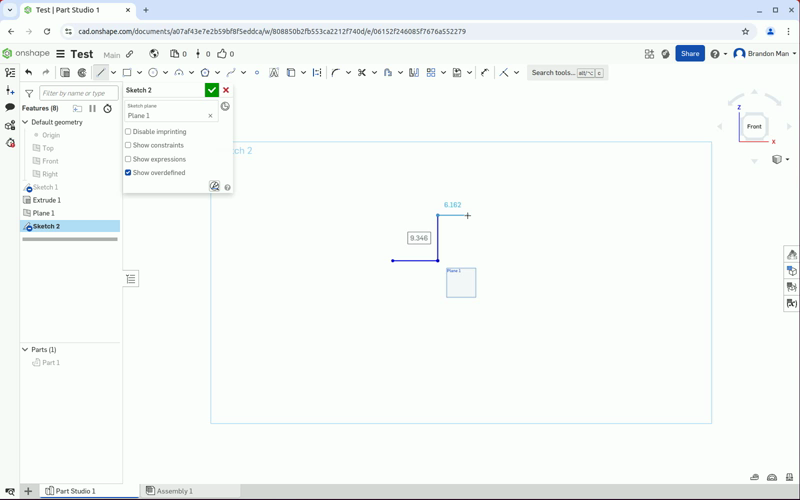
mouse_move(392, 215)
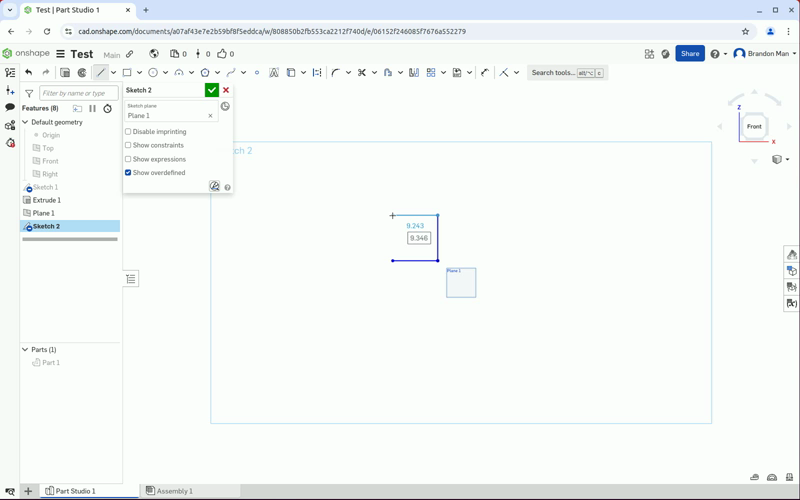
click(392, 215)
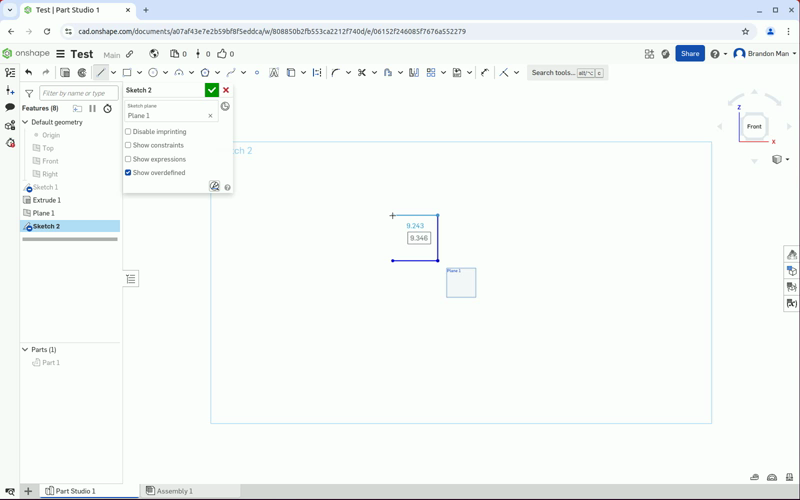
key_up(shift)
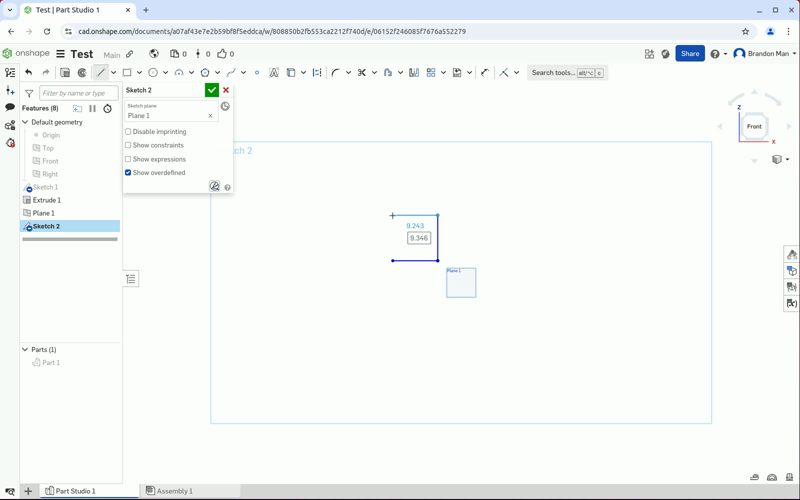
mouse_move(422, 215)
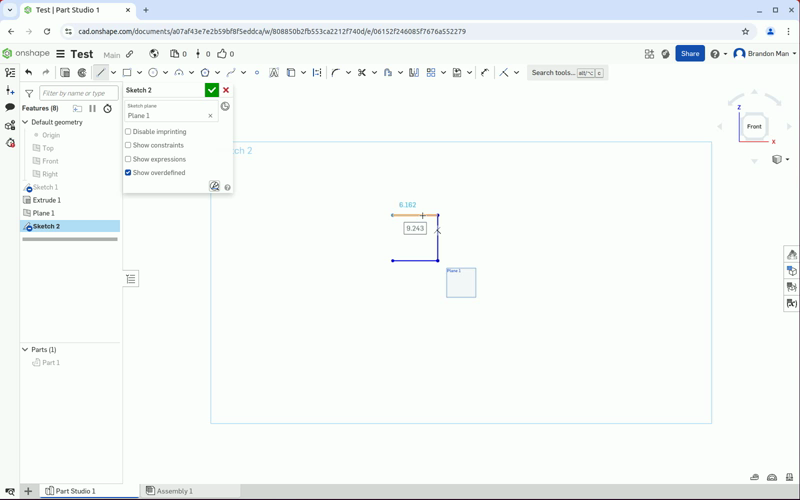
key_down(shift)
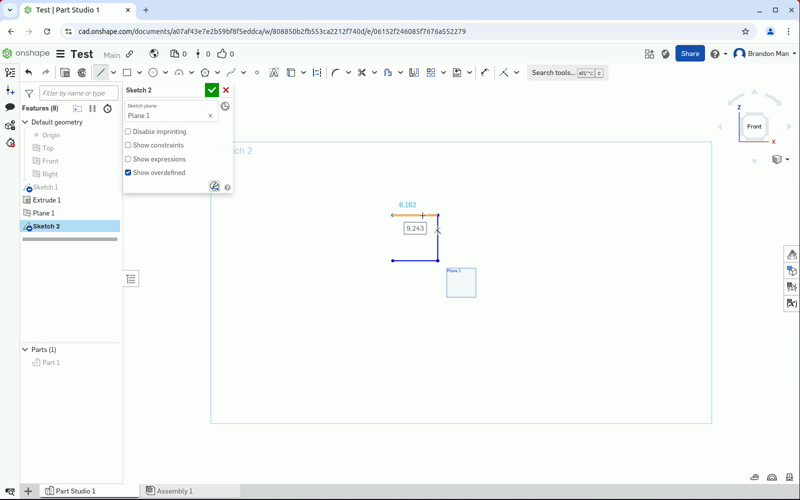
mouse_move(392, 260)
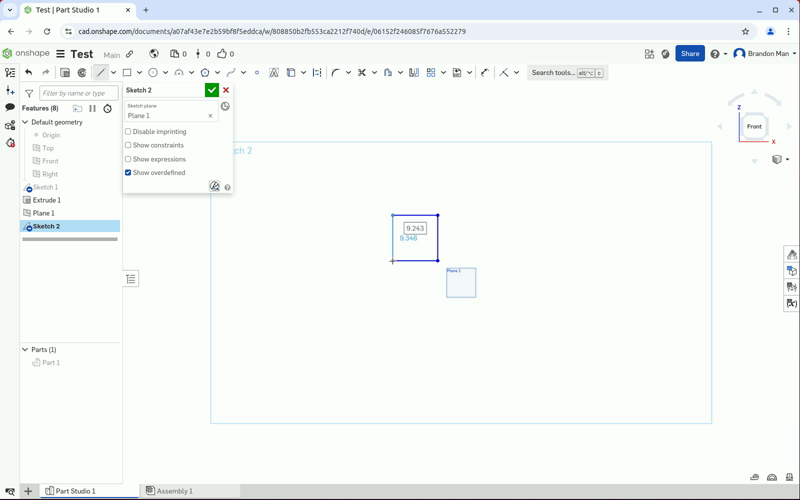
key_up(shift)
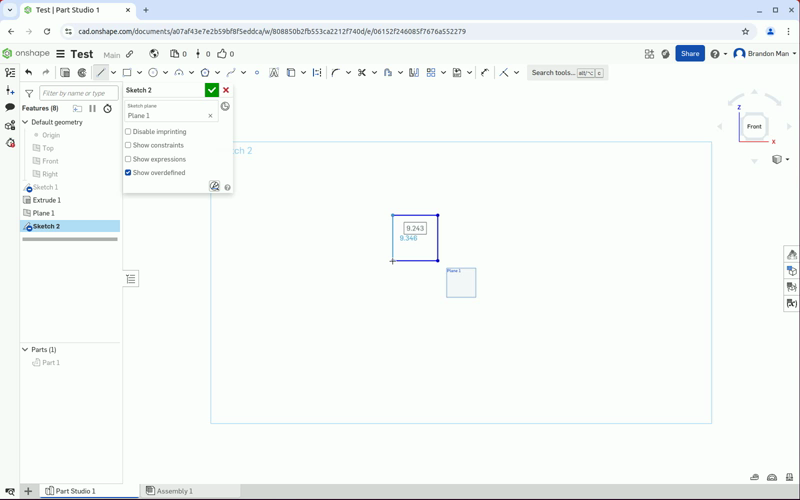
click(392, 260)
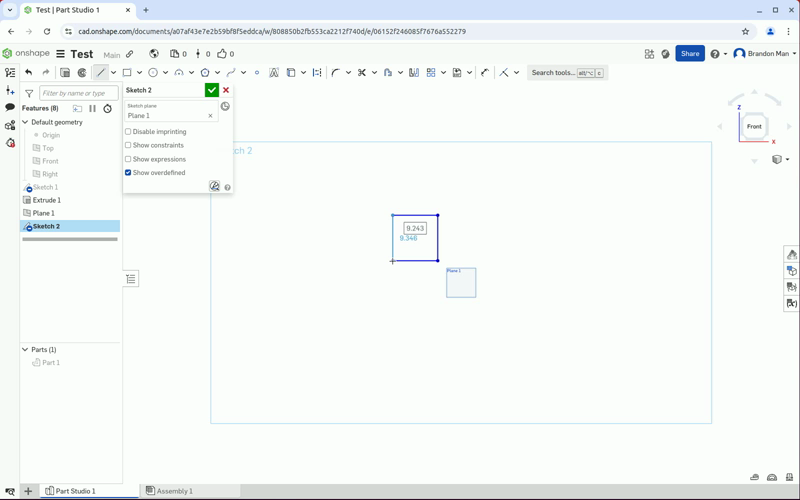
key(esc)
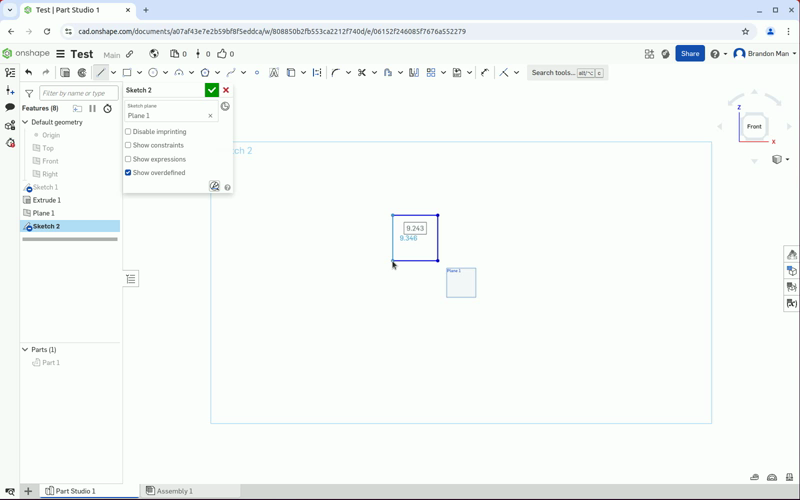
mouse_move(421, 241)
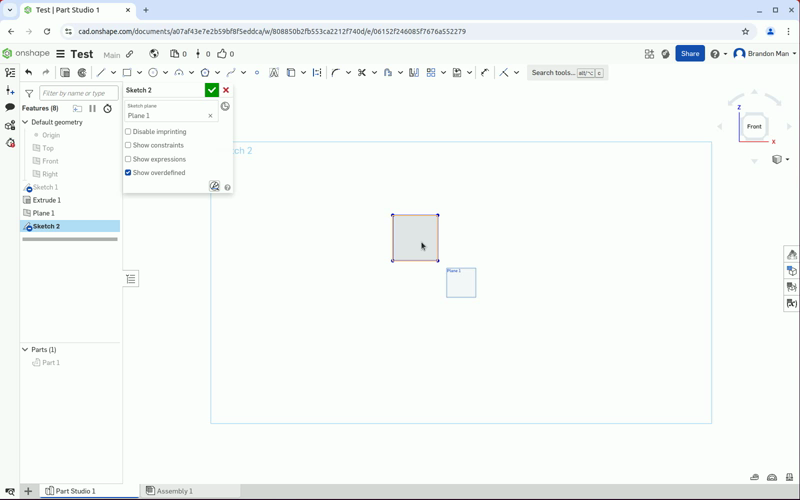
click(421, 241)
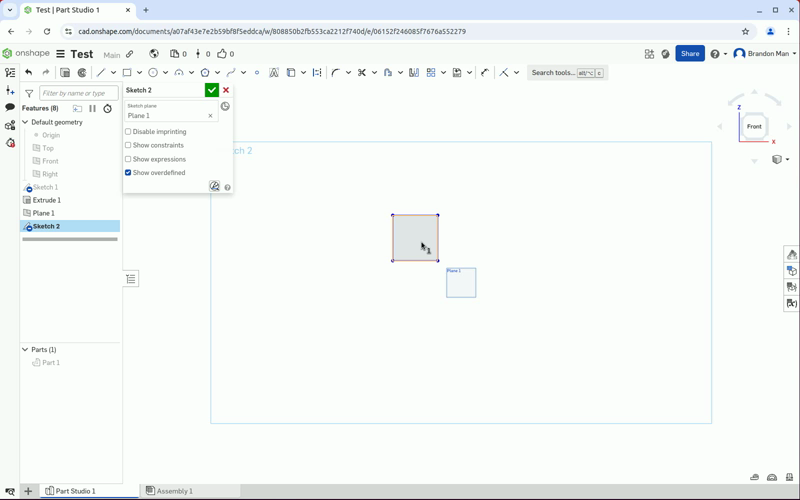
mouse_move(73, 352)
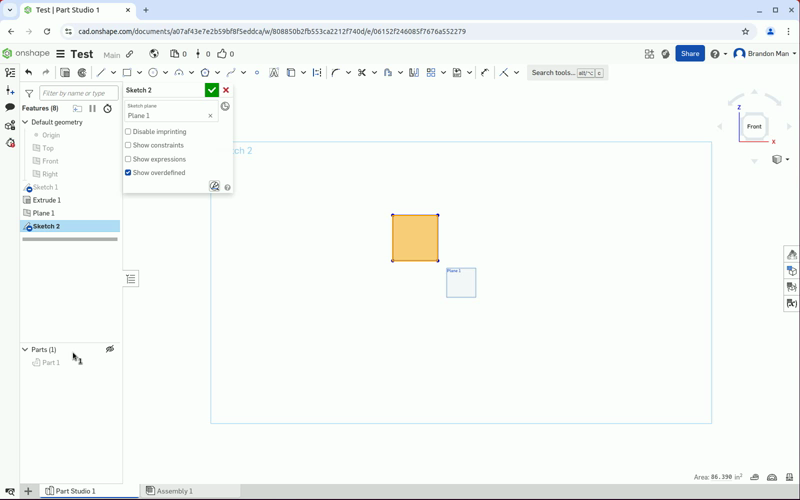
key(shift+y)
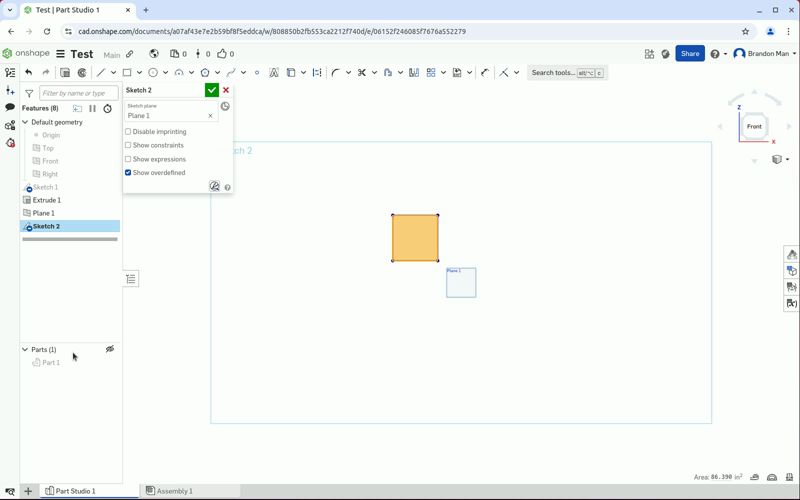
key(shift+e)
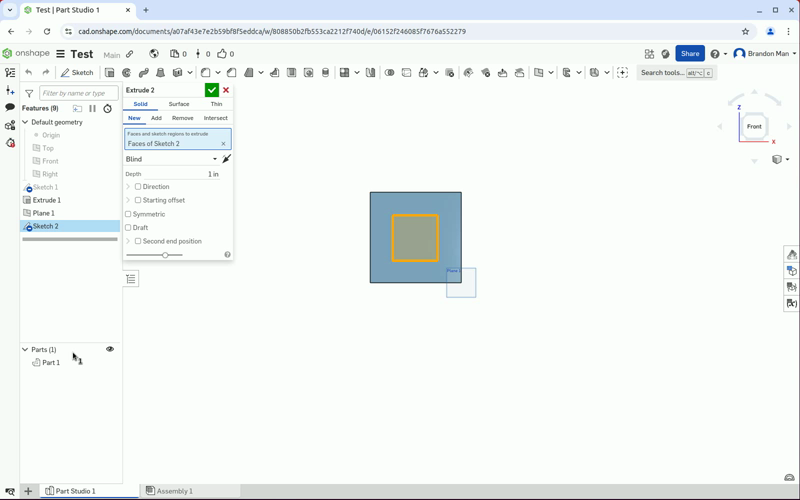
mouse_move(143, 106)
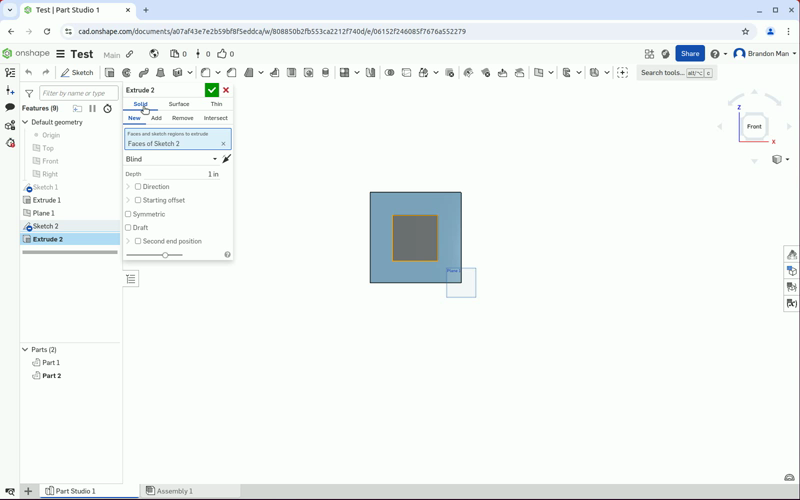
click(143, 106)
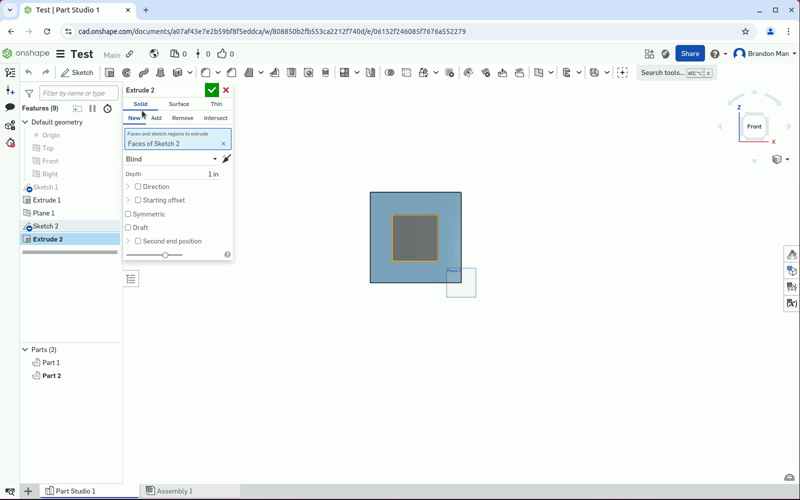
mouse_move(137, 120)
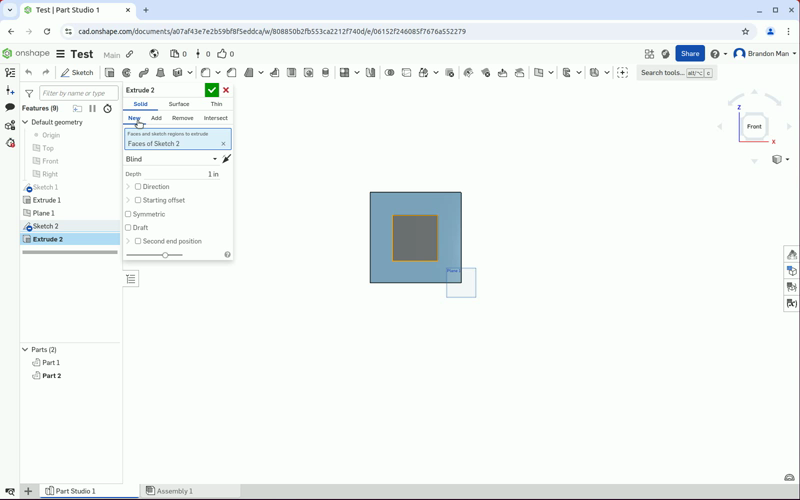
click(137, 120)
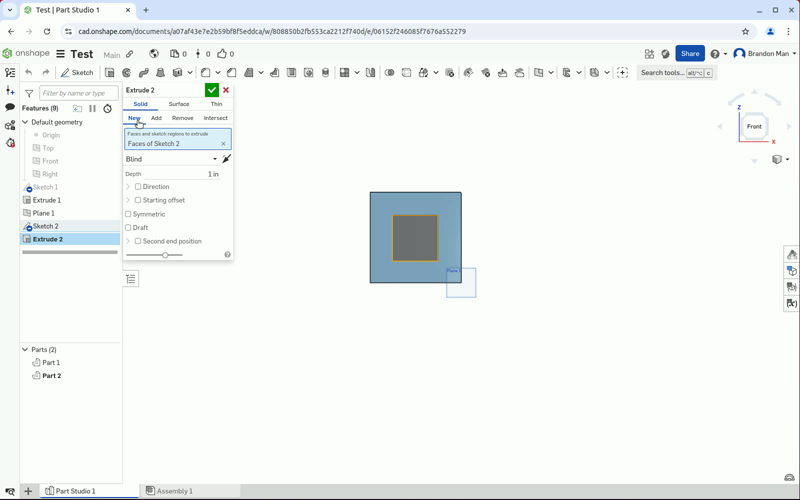
key(tab, 4)
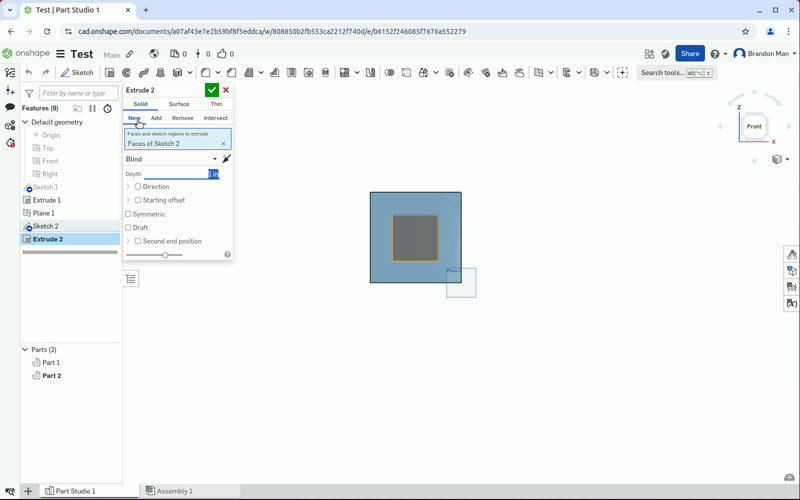
text(4.574)
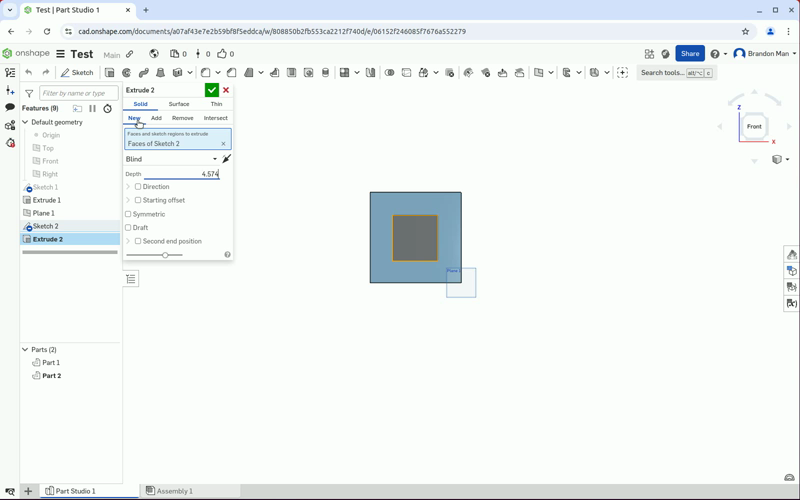
key(enter)
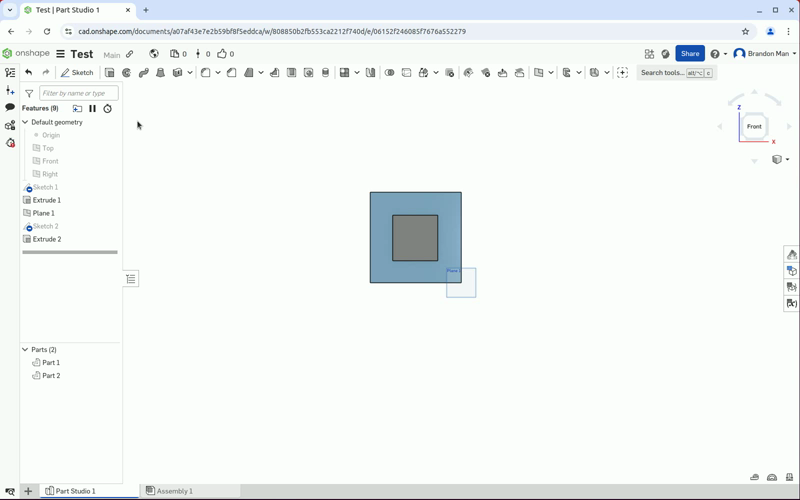
key(shift+h)
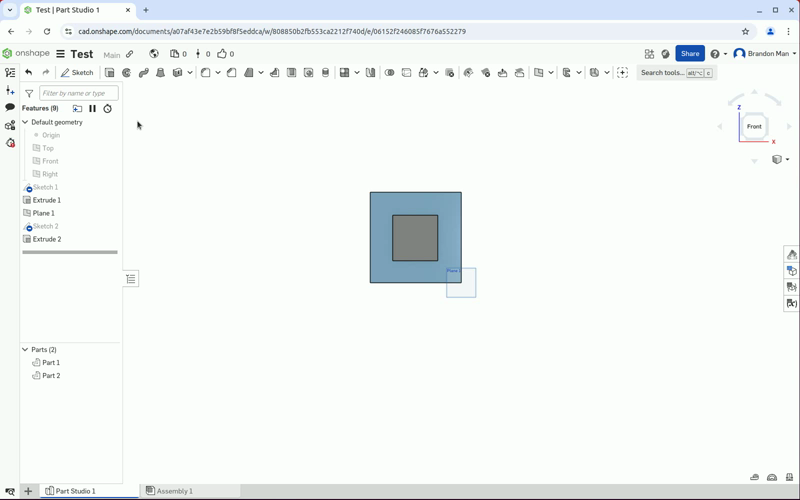
key(shift+h)
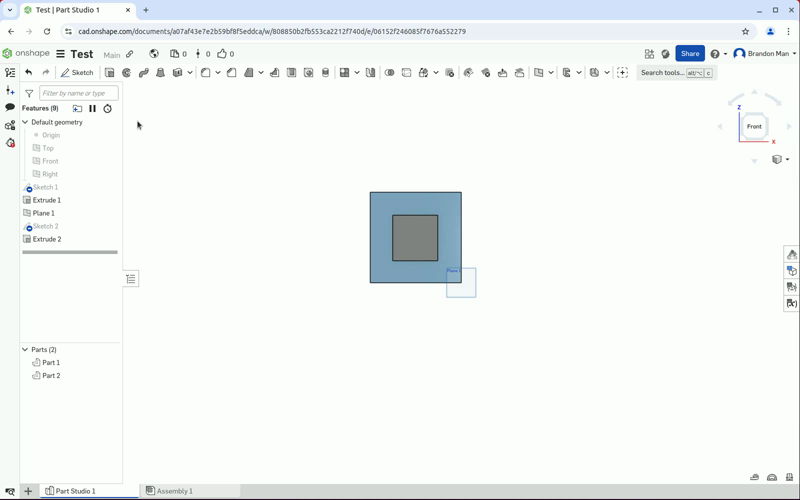
mouse_move(73, 189)
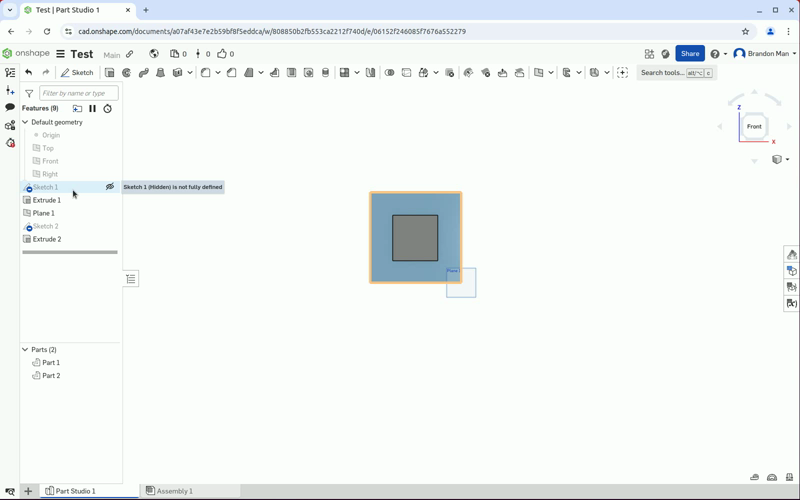
click(73, 189)
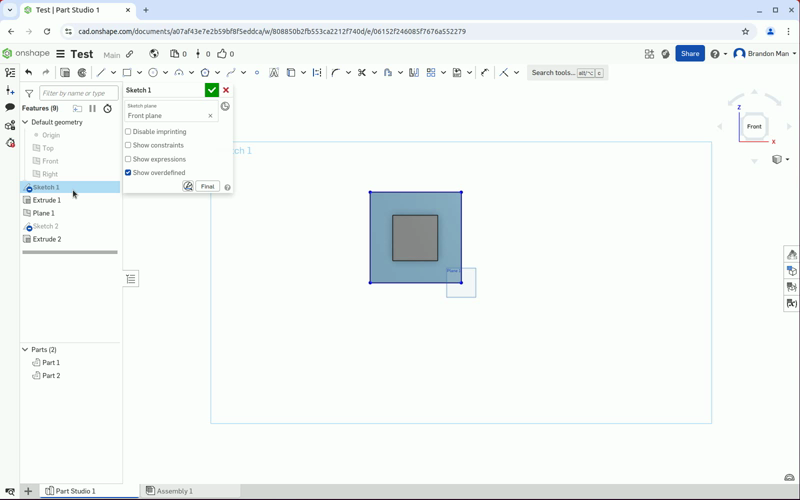
mouse_move(229, 92)
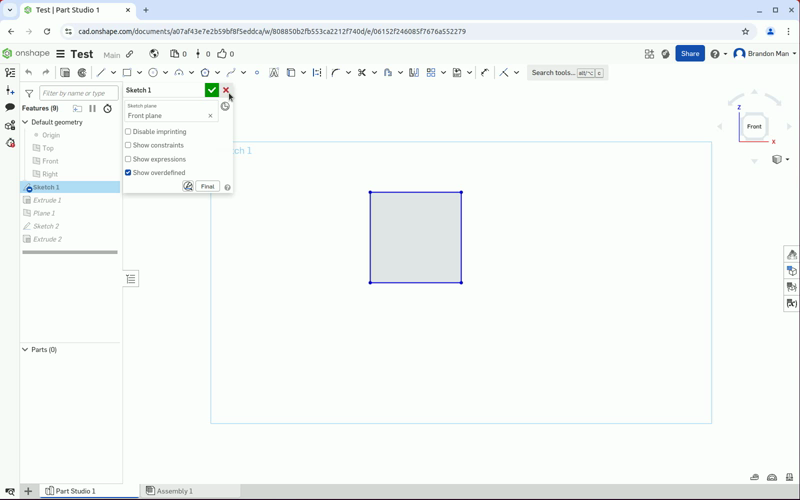
click(229, 92)
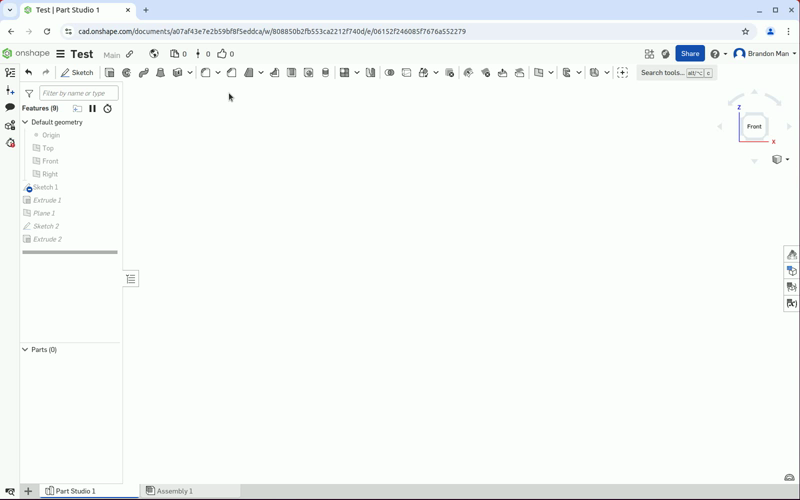
mouse_move(73, 352)
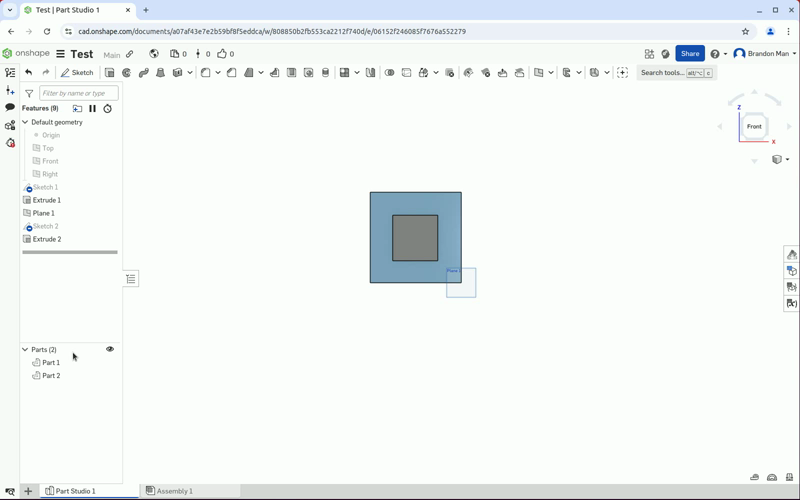
key(y)
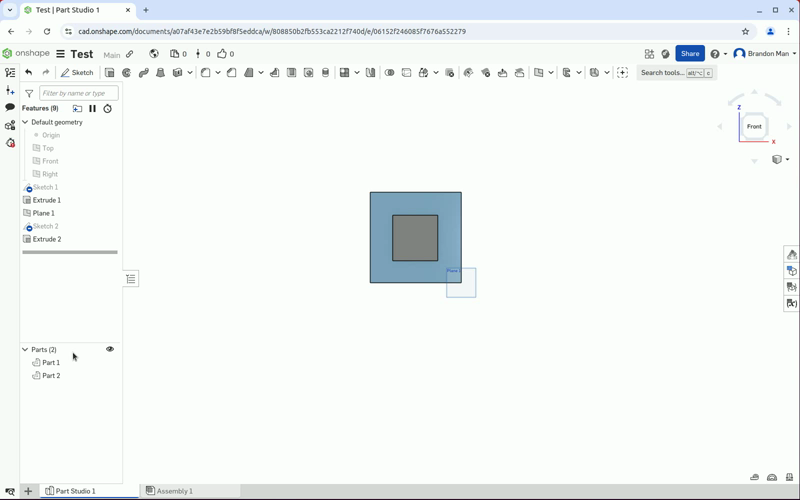
key(shift+p)
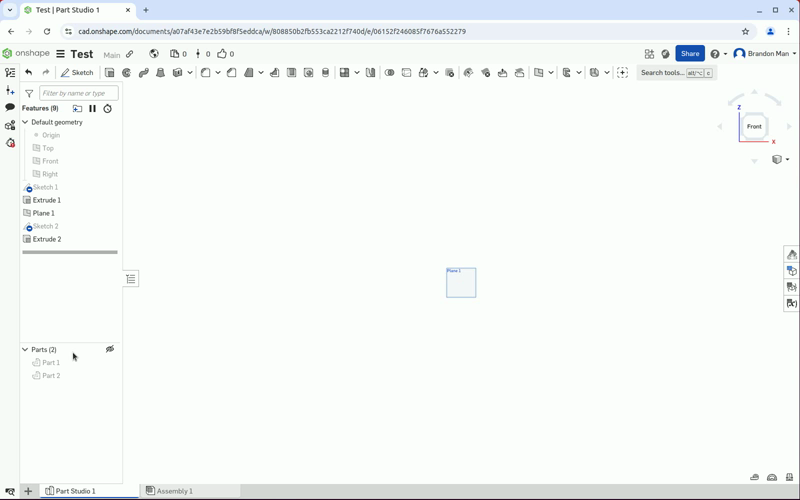
key(space)
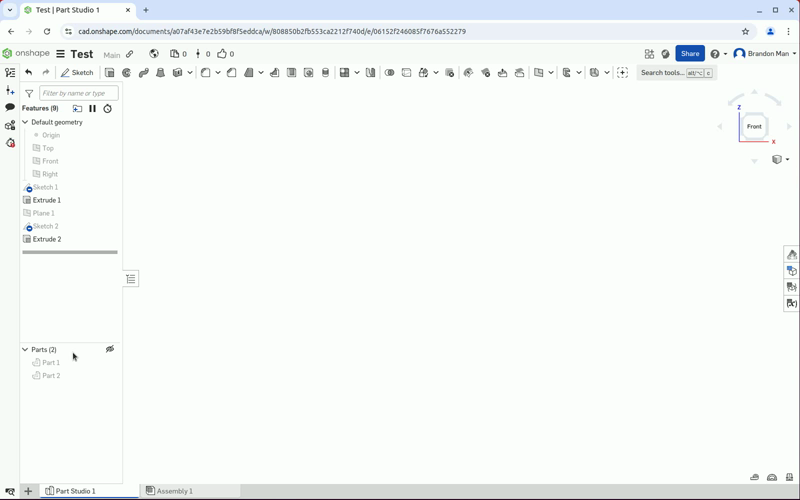
key_down(shift)
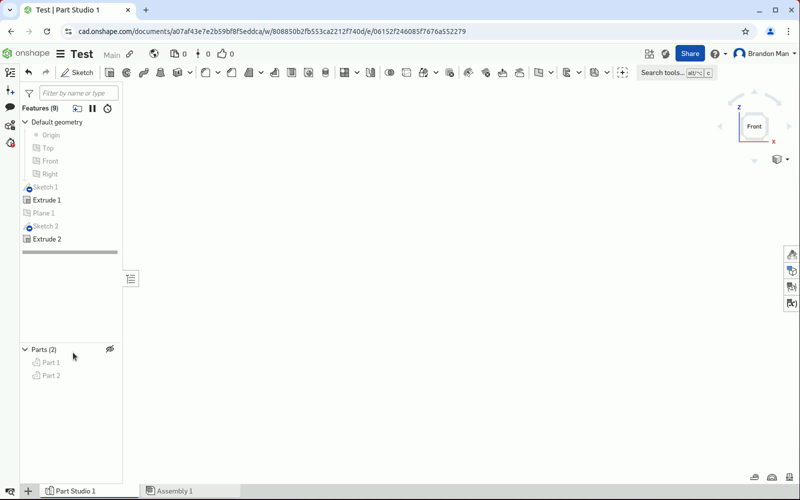
key(left)
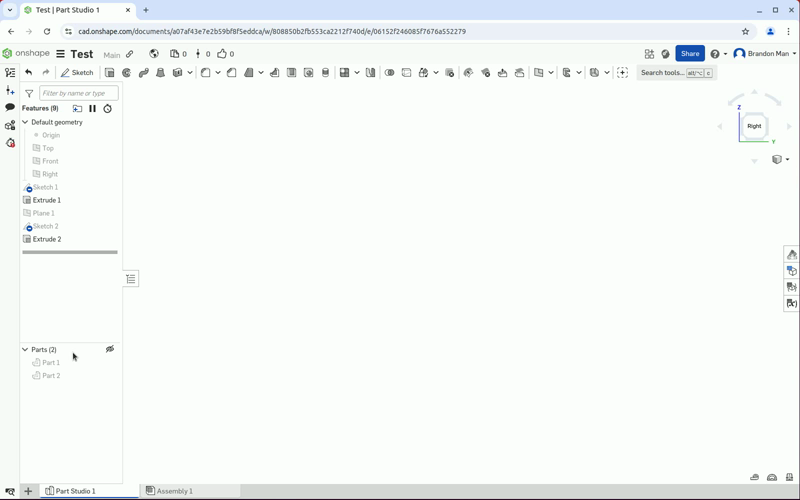
key_up(shift)
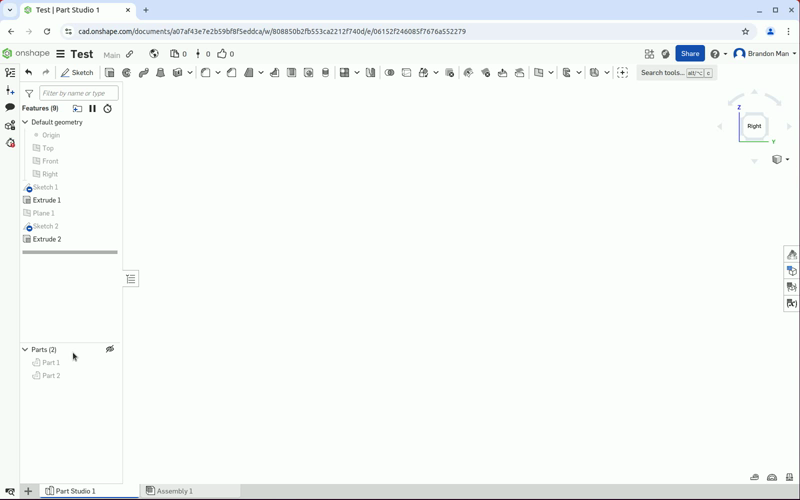
mouse_move(73, 352)
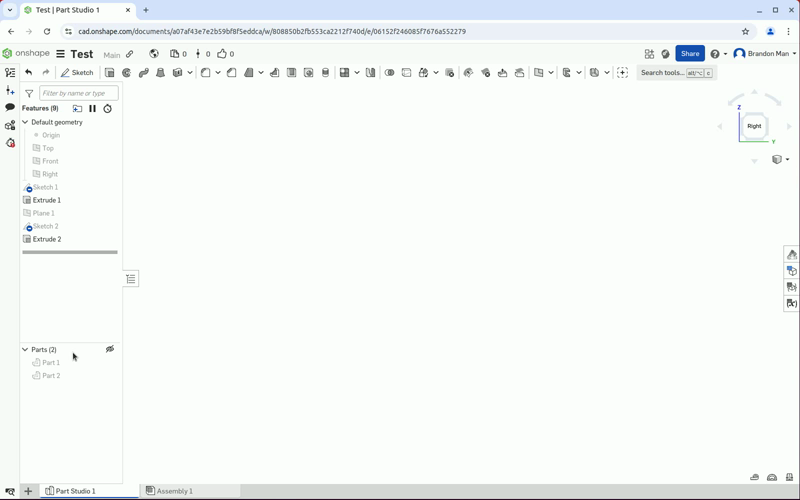
key(shift+y)
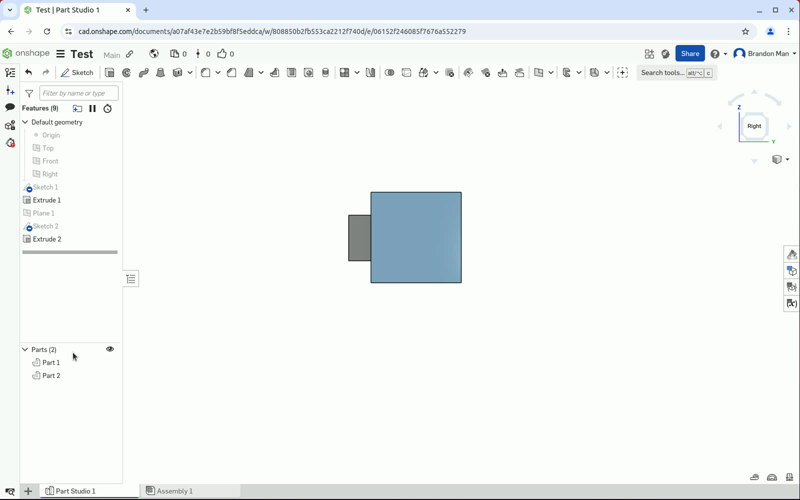
mouse_move(541, 75)
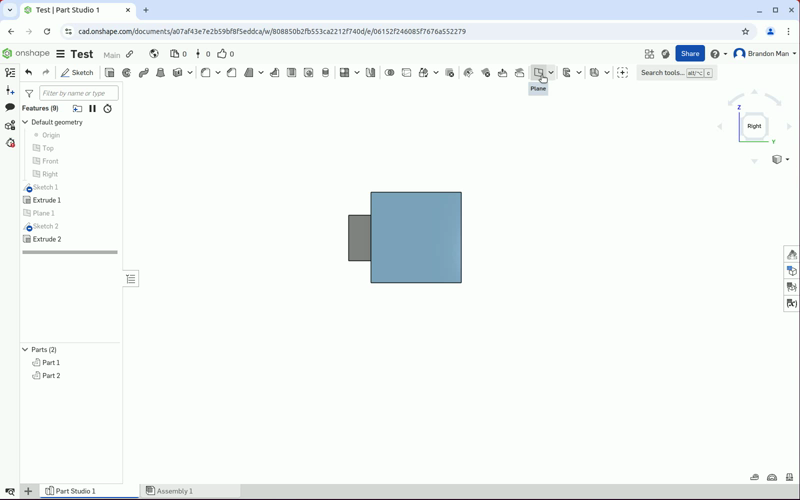
click(541, 75)
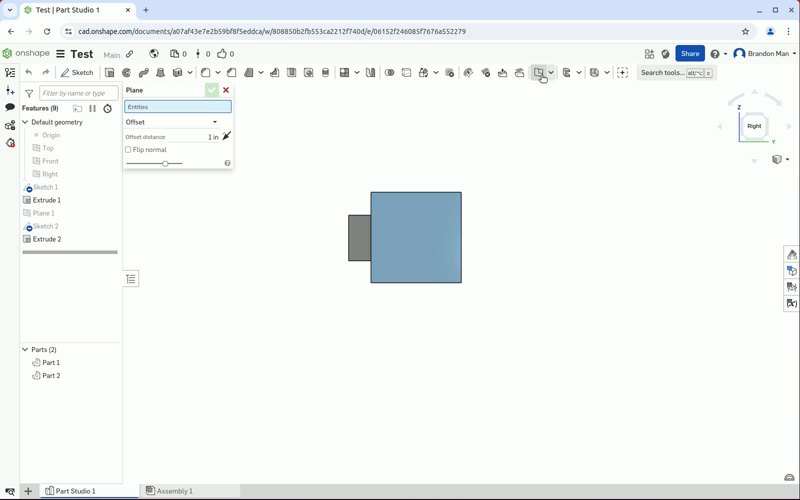
mouse_move(73, 176)
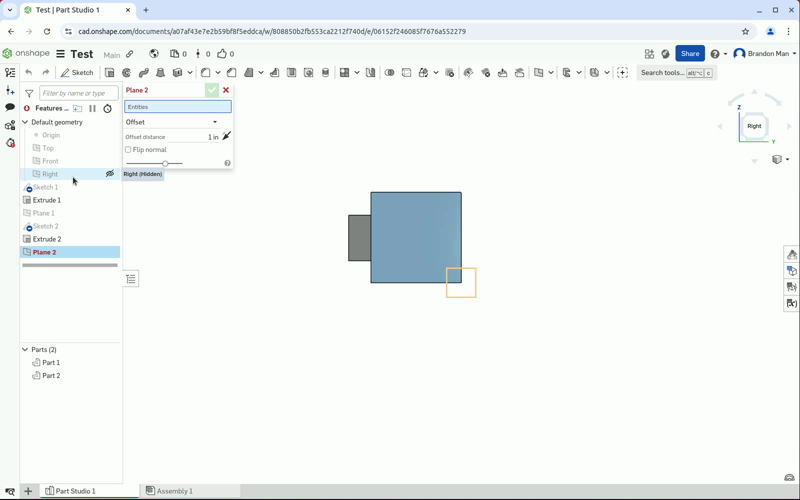
click(73, 176)
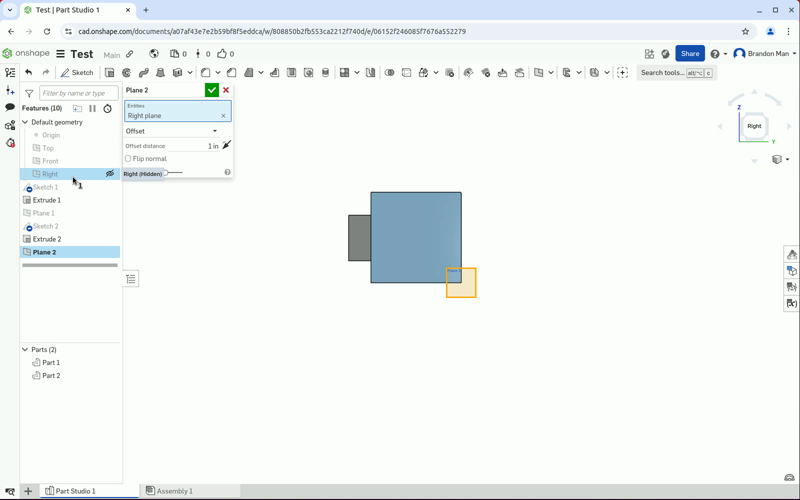
key(tab, 2)
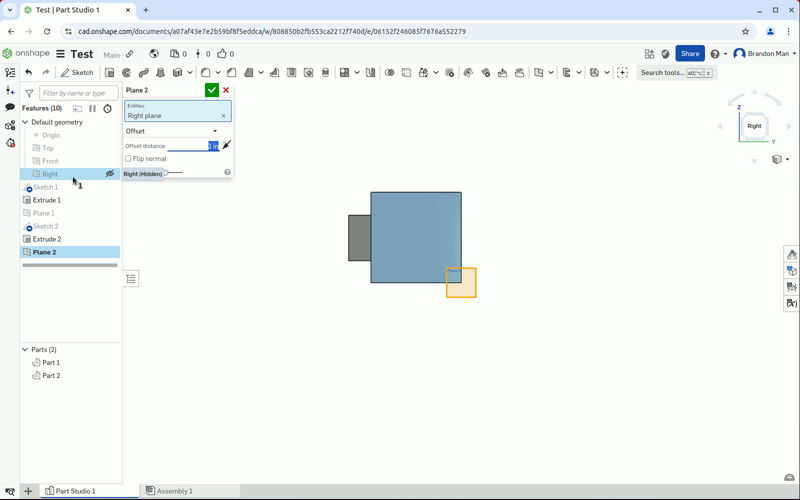
text(18.548)
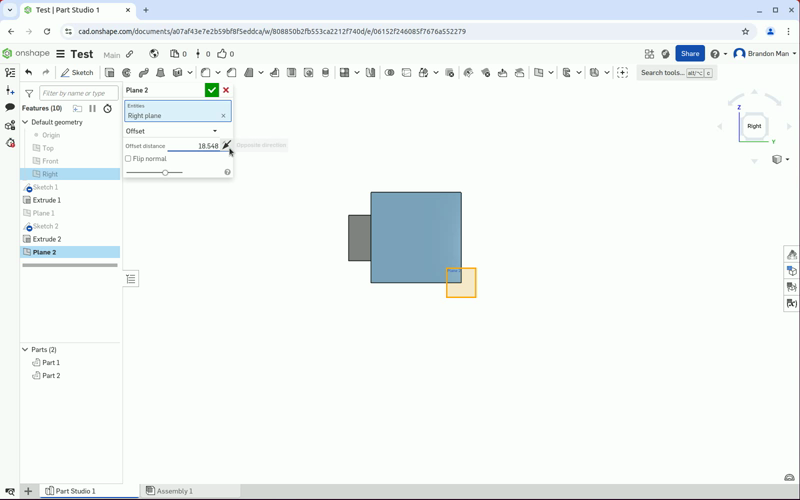
mouse_move(229, 147)
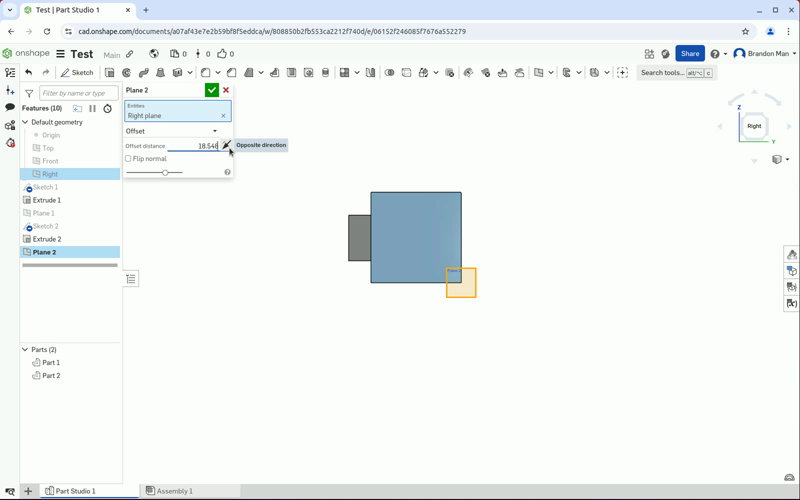
click(229, 147)
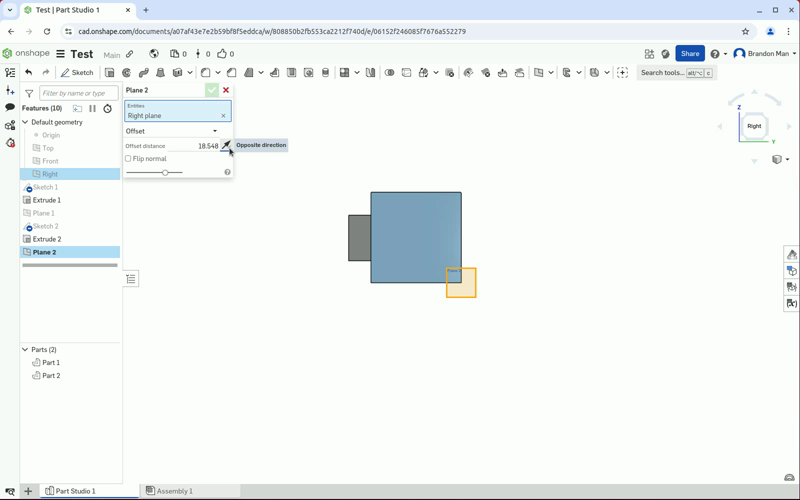
key(enter, 2)
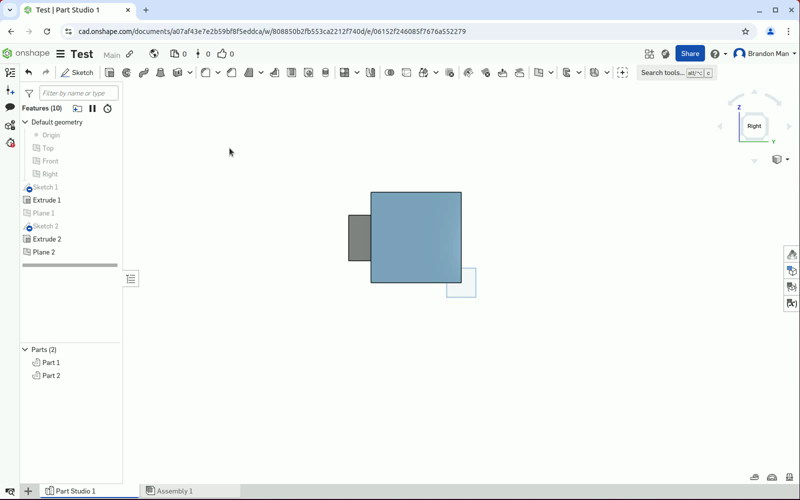
key(shift+s)
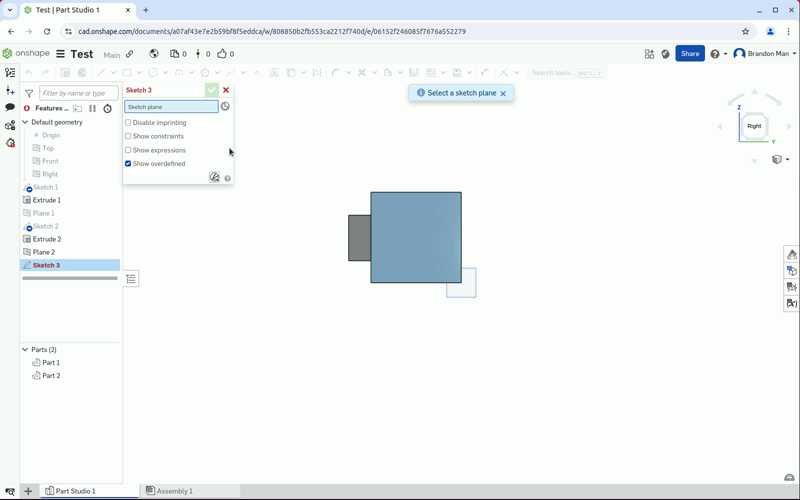
mouse_move(73, 254)
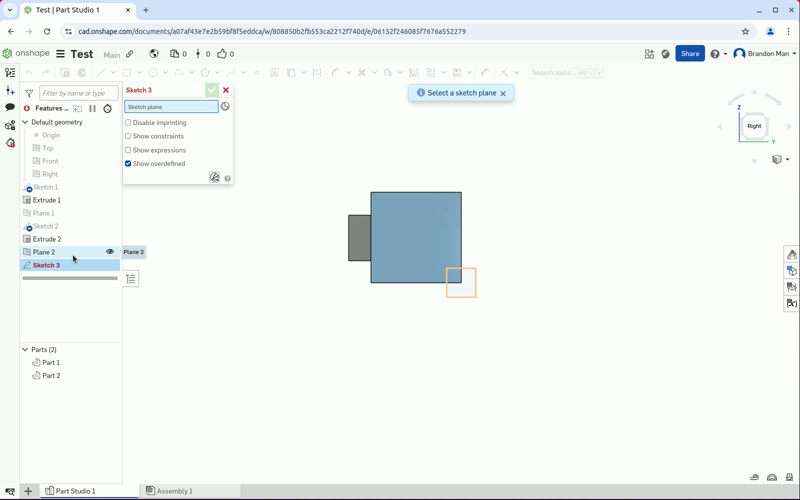
click(73, 254)
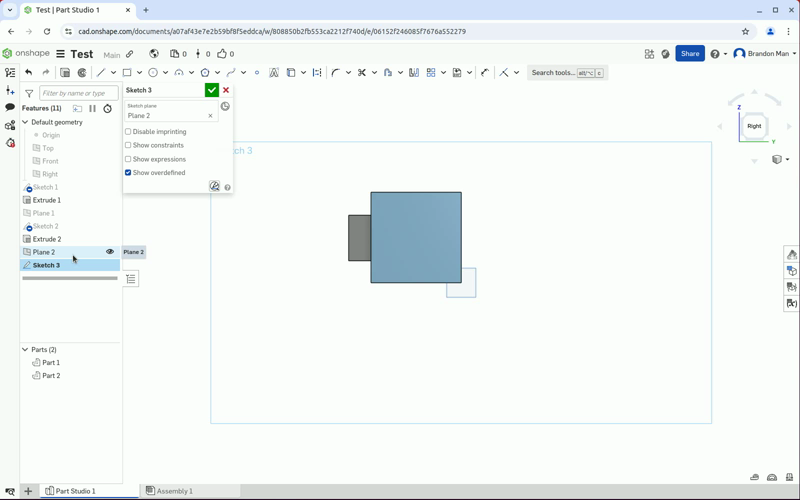
mouse_move(73, 352)
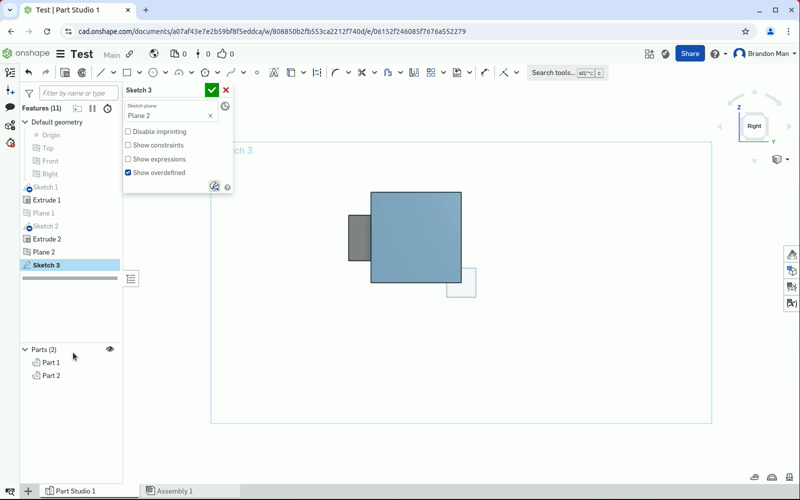
key(y)
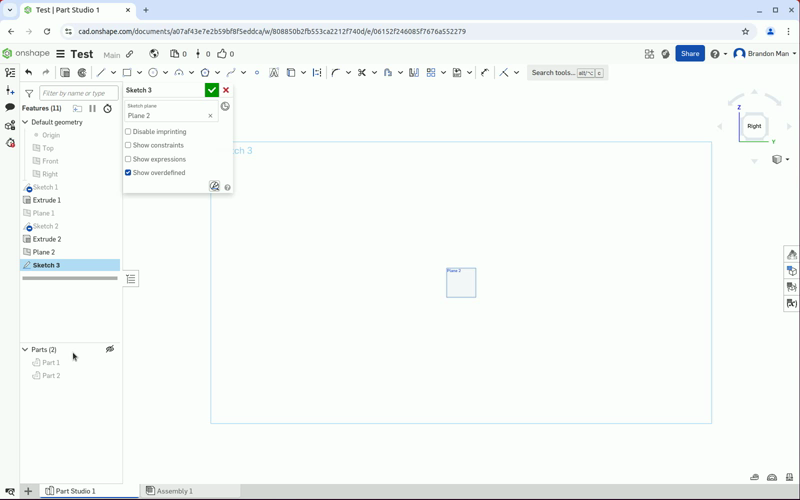
key(c)
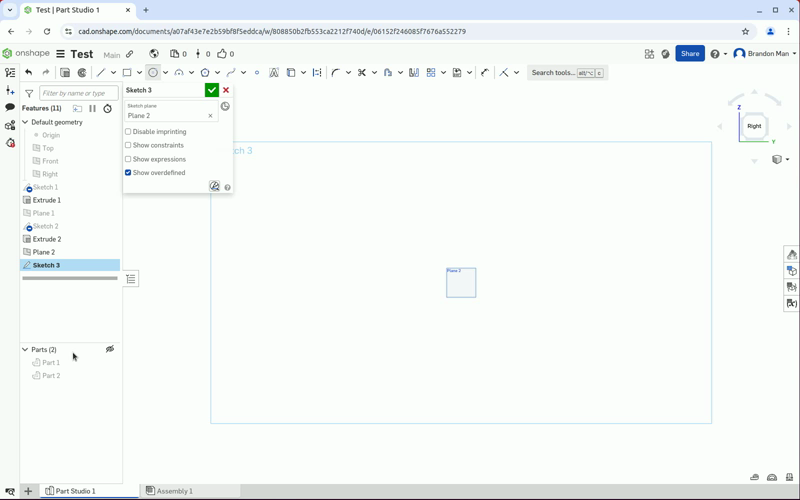
key_down(shift)
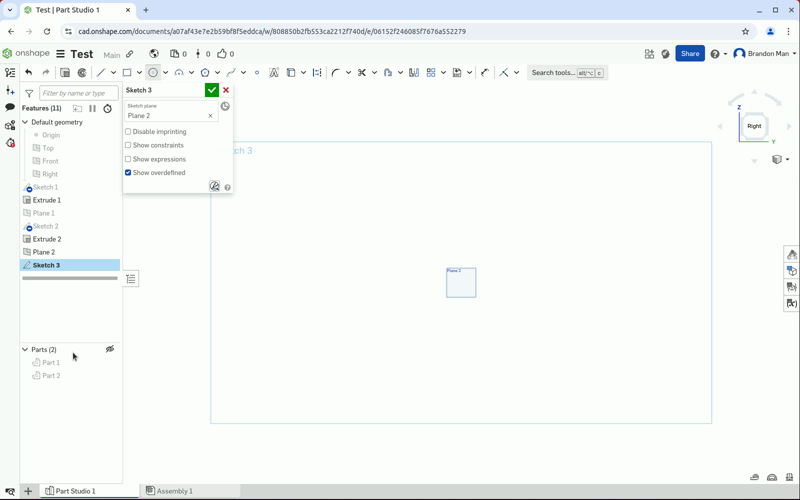
mouse_move(415, 238)
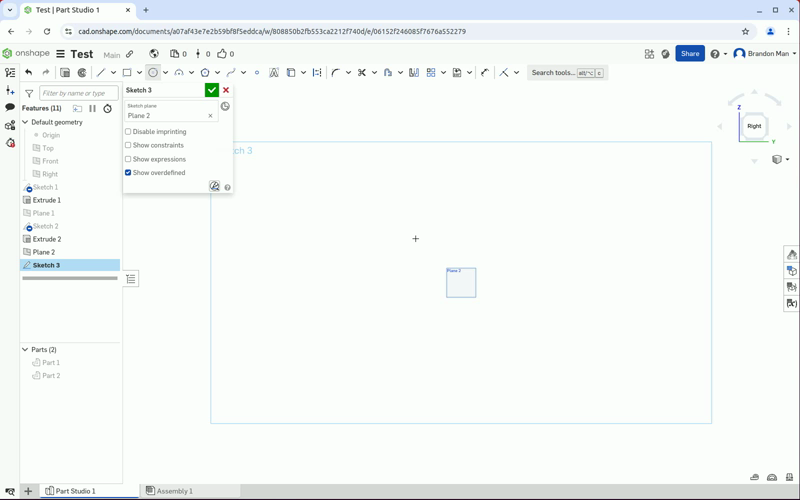
click(415, 238)
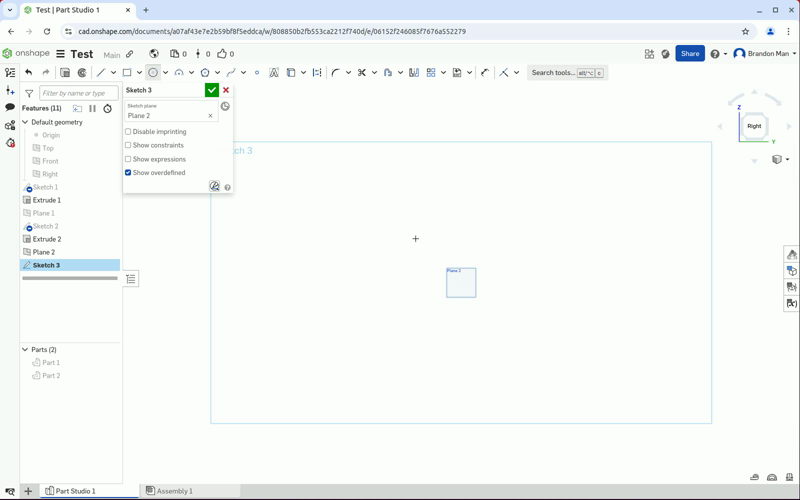
key_up(shift)
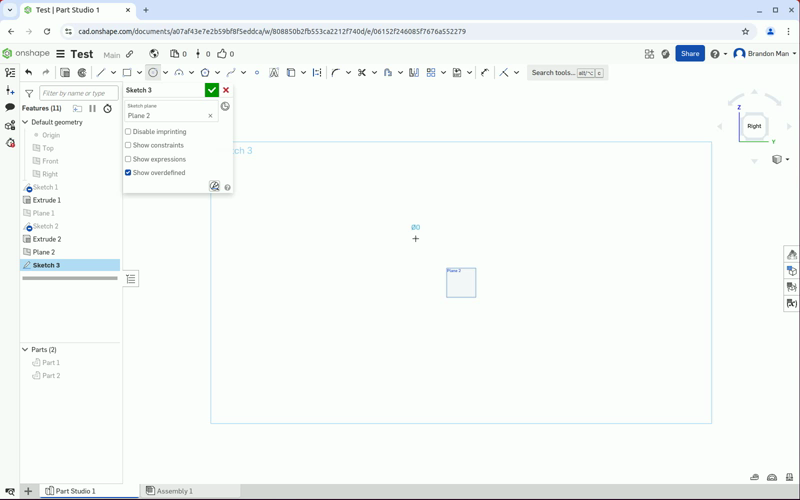
mouse_move(438, 238)
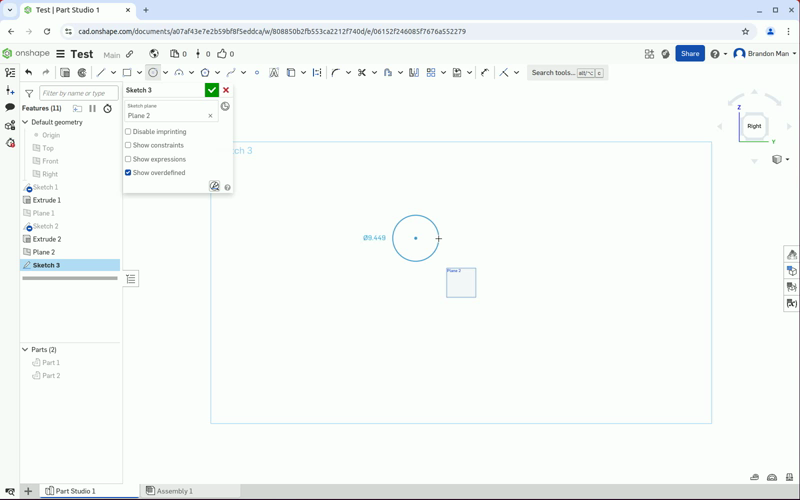
click(438, 238)
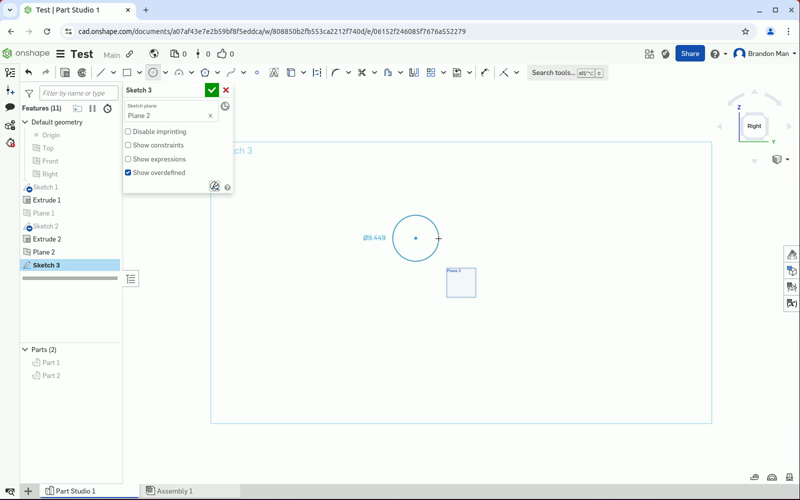
key(esc)
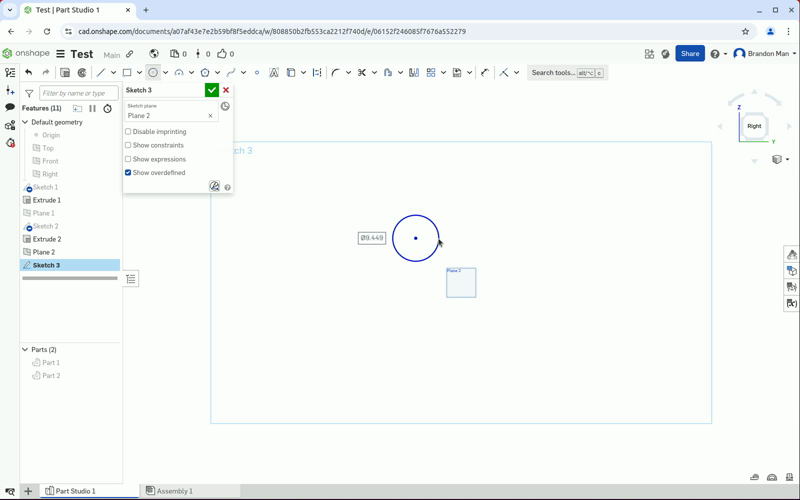
mouse_move(400, 239)
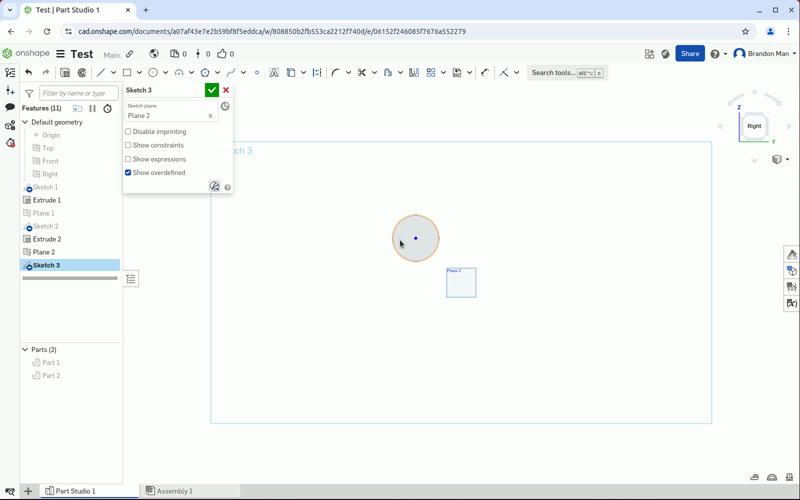
scroll(6)
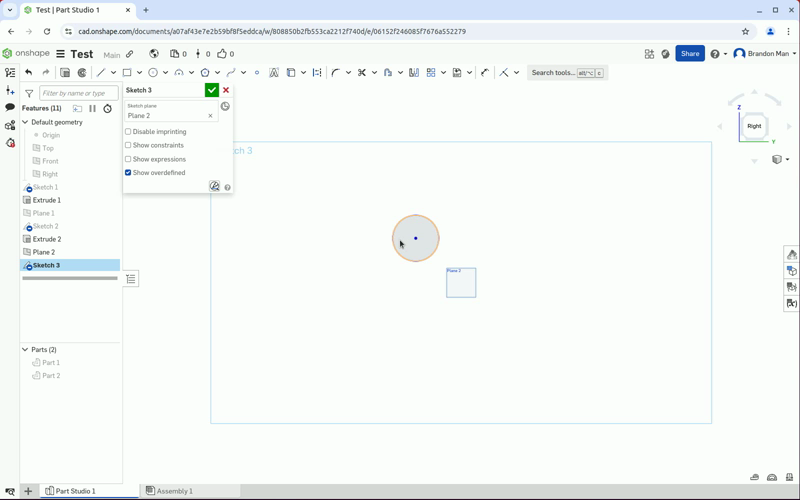
scroll(6)
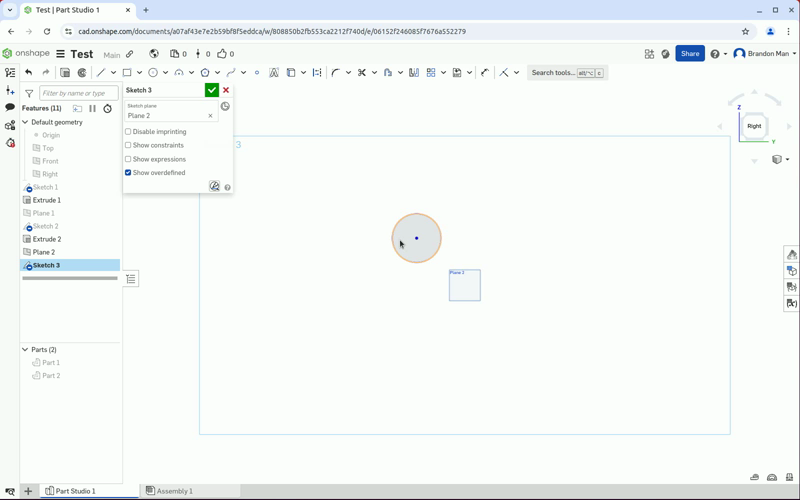
scroll(6)
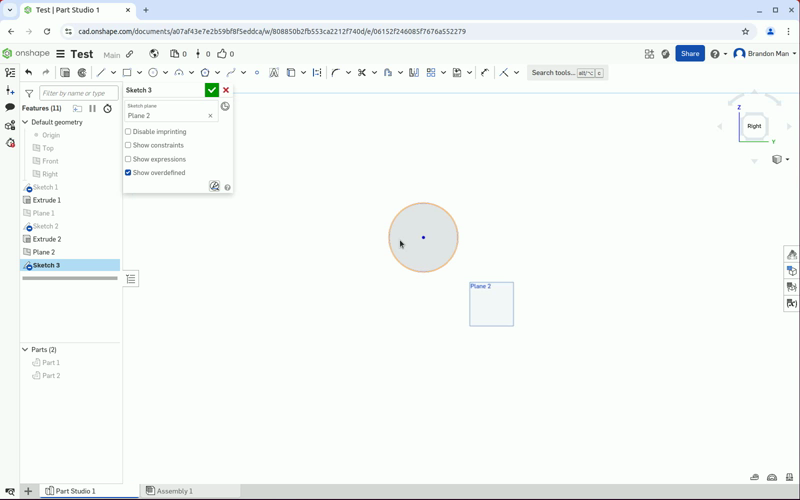
scroll(6)
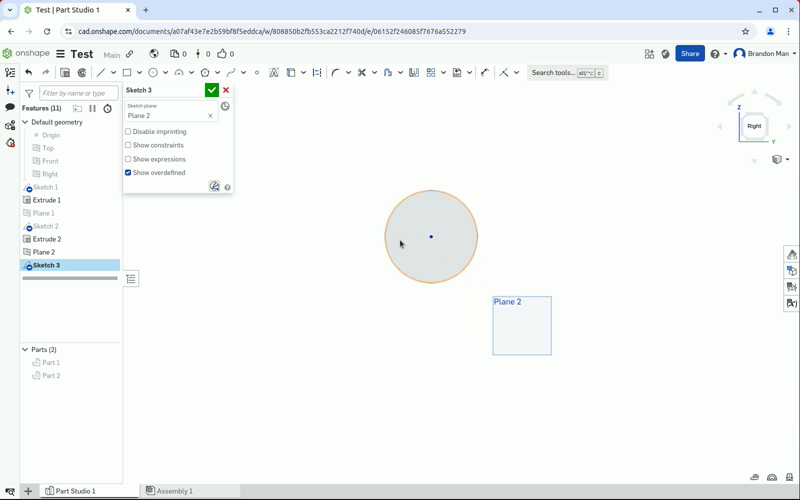
scroll(6)
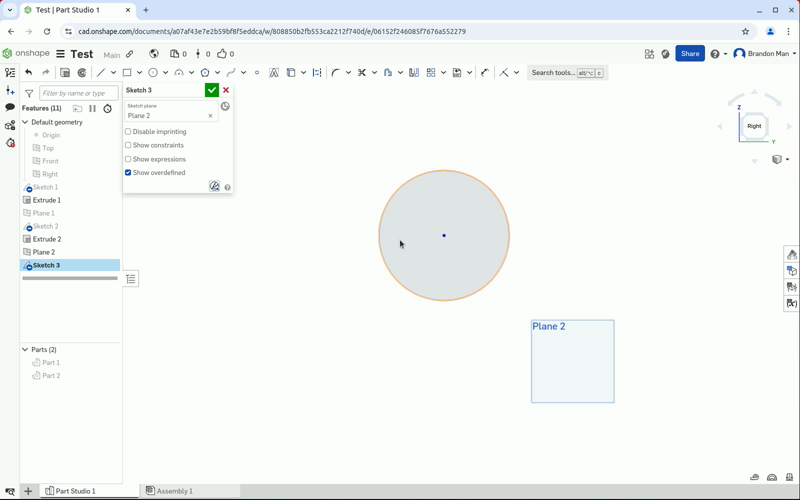
scroll(6)
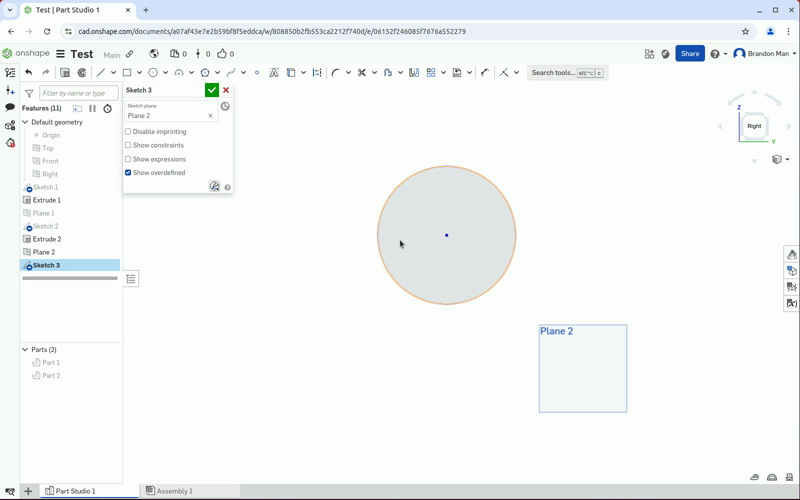
scroll(6)
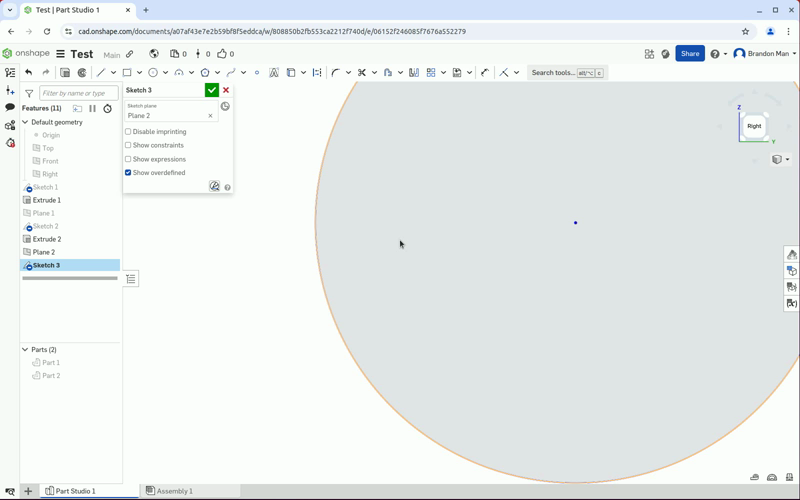
click(400, 239)
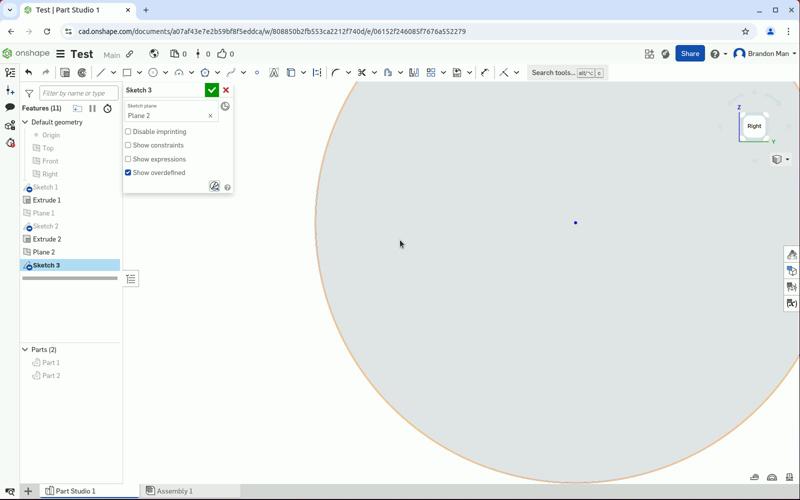
scroll(-6)
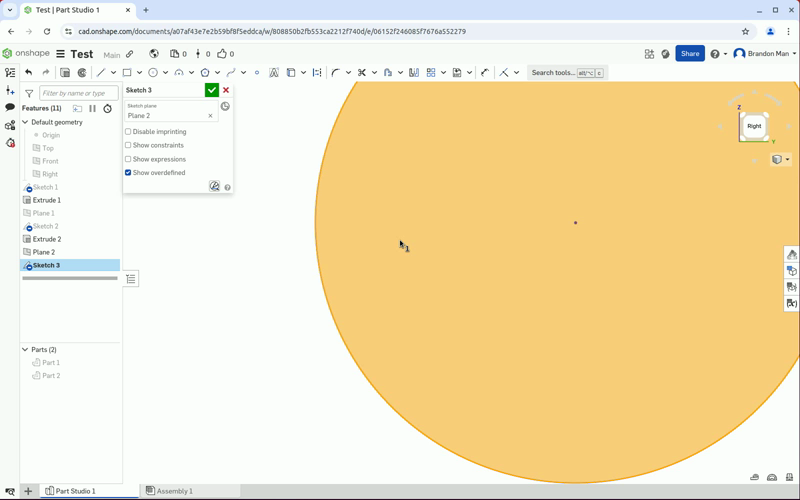
scroll(-6)
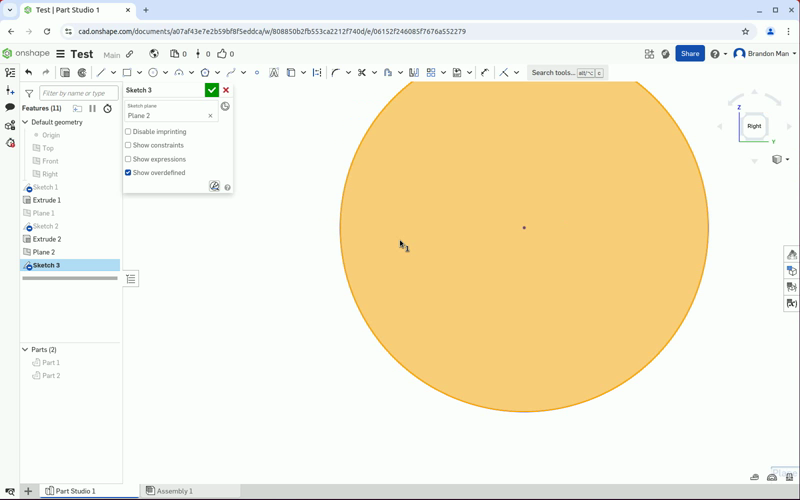
scroll(-6)
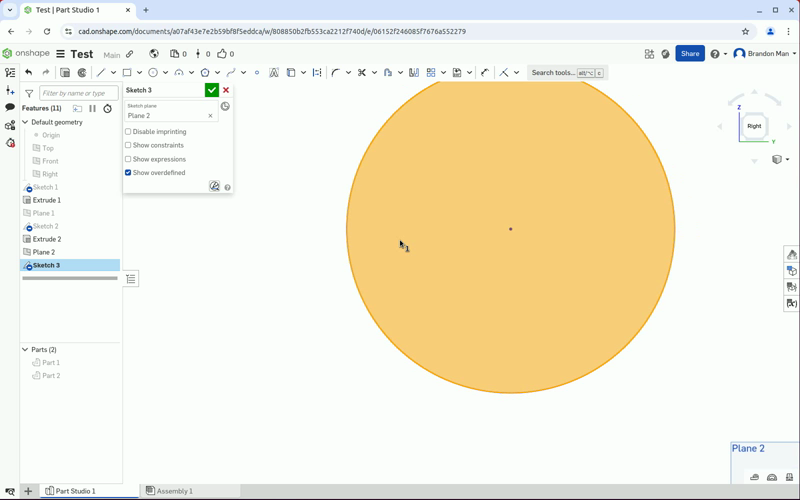
scroll(-6)
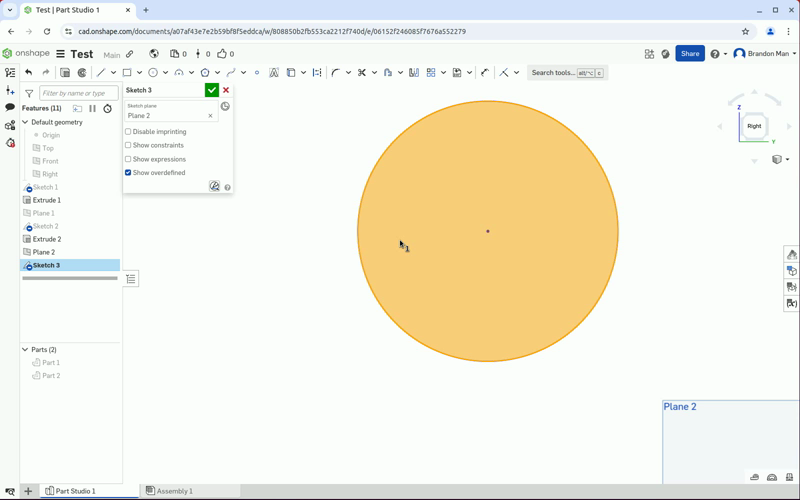
scroll(-6)
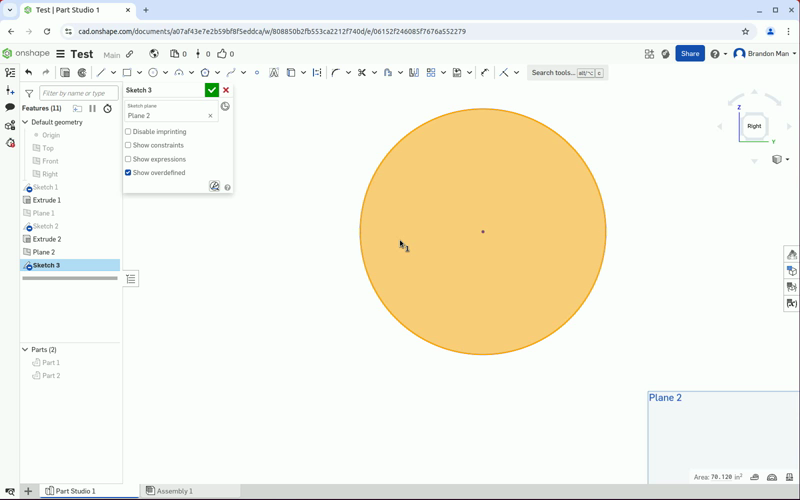
scroll(-6)
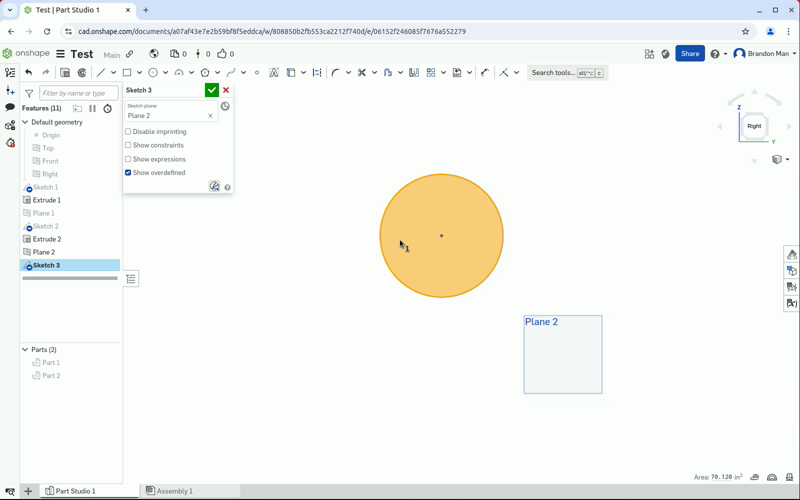
scroll(-6)
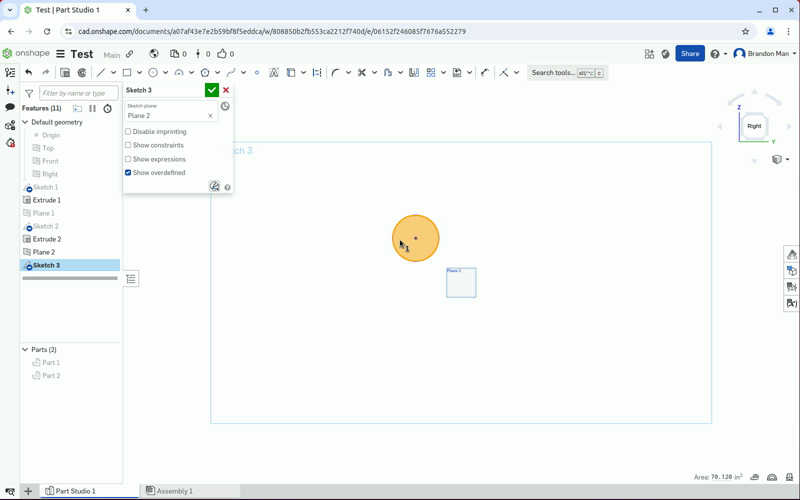
mouse_move(73, 352)
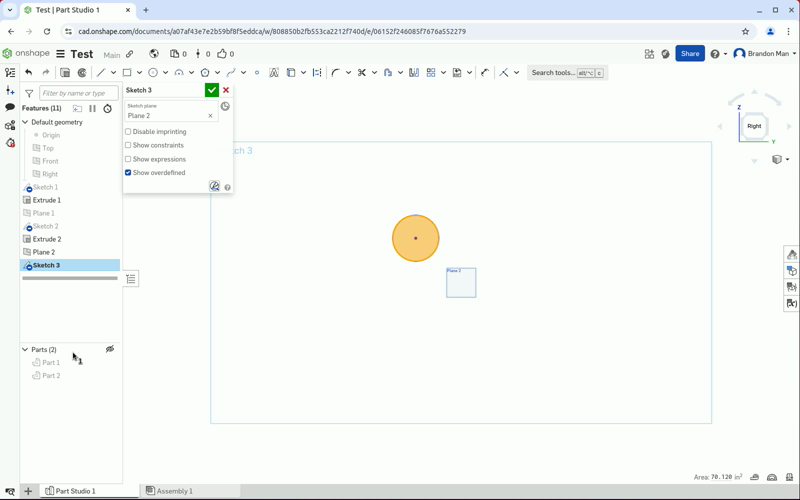
key(shift+y)
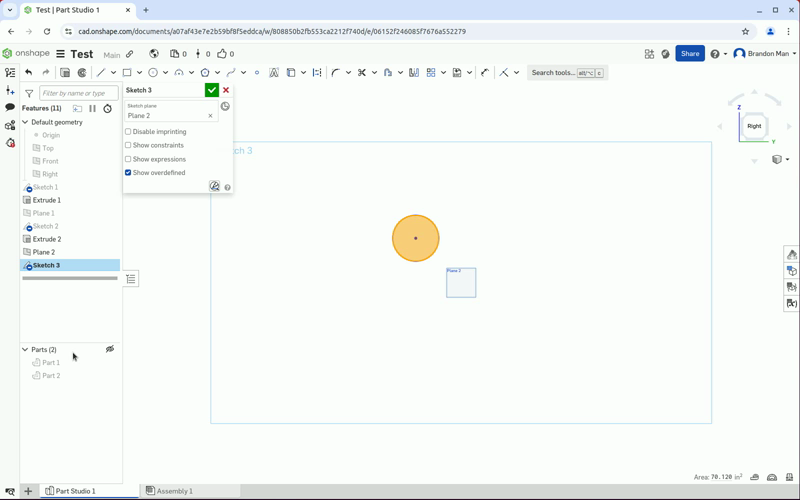
key(shift+e)
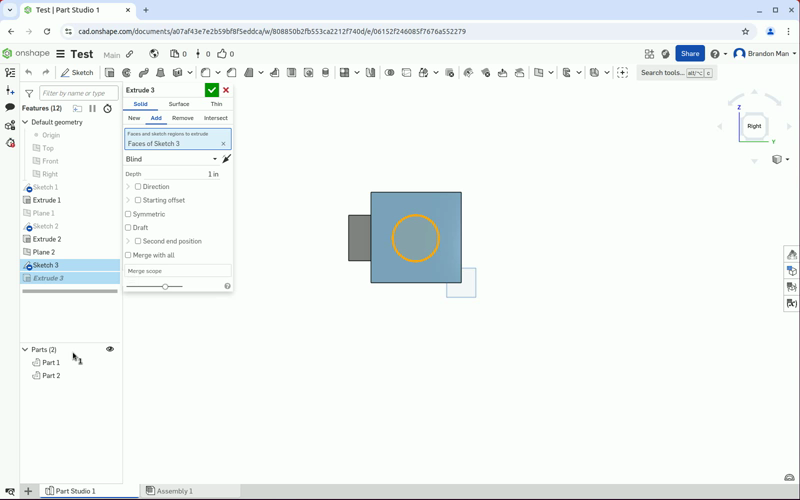
mouse_move(143, 106)
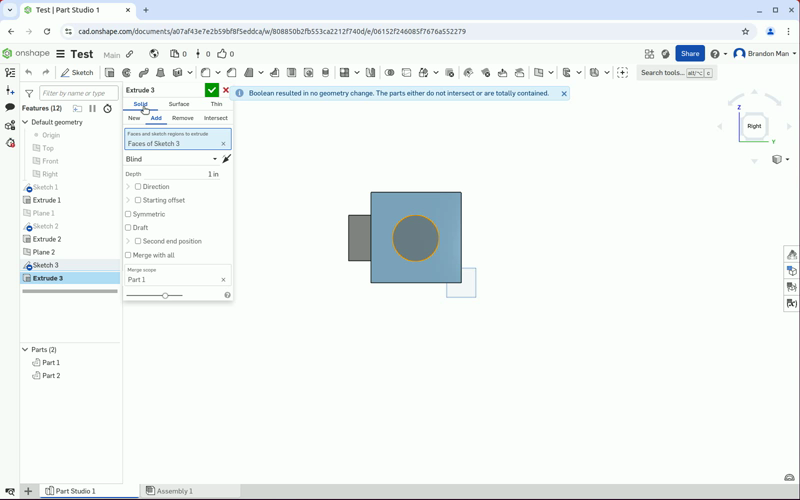
click(143, 106)
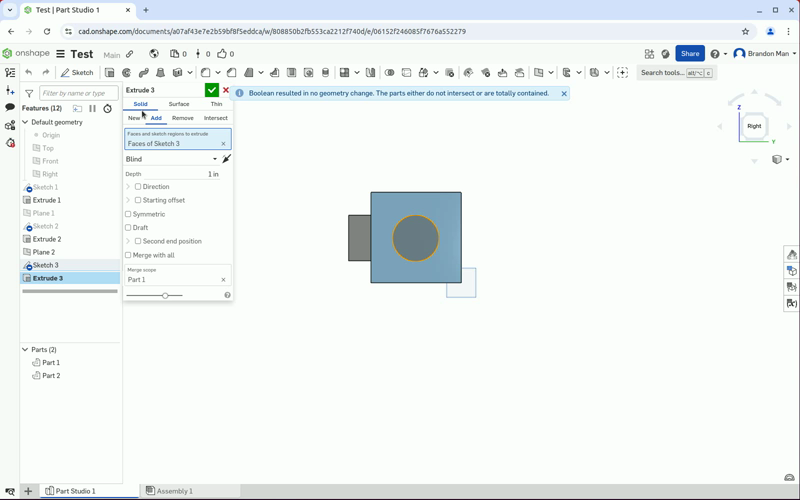
mouse_move(137, 120)
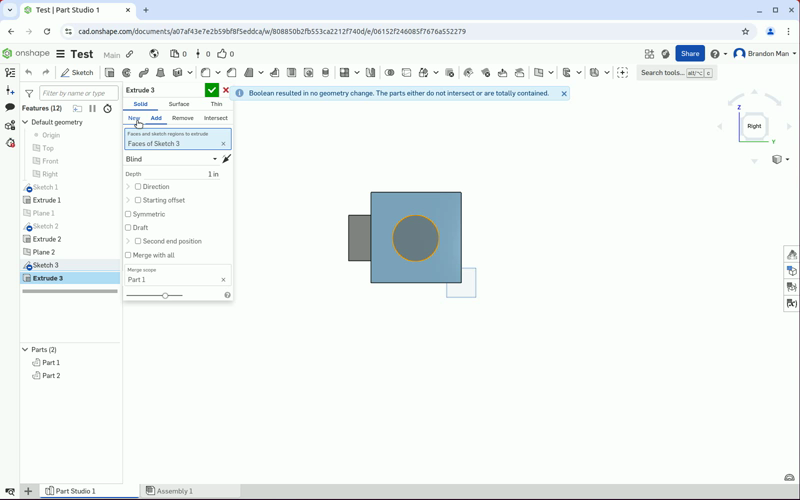
click(137, 120)
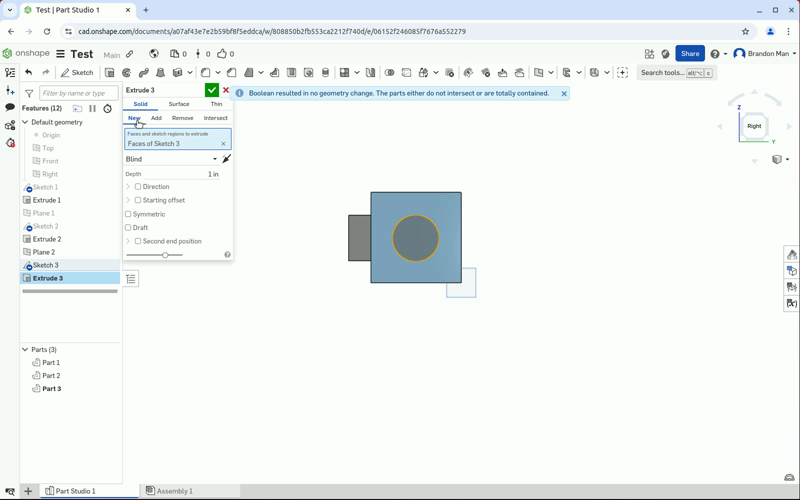
key(tab, 4)
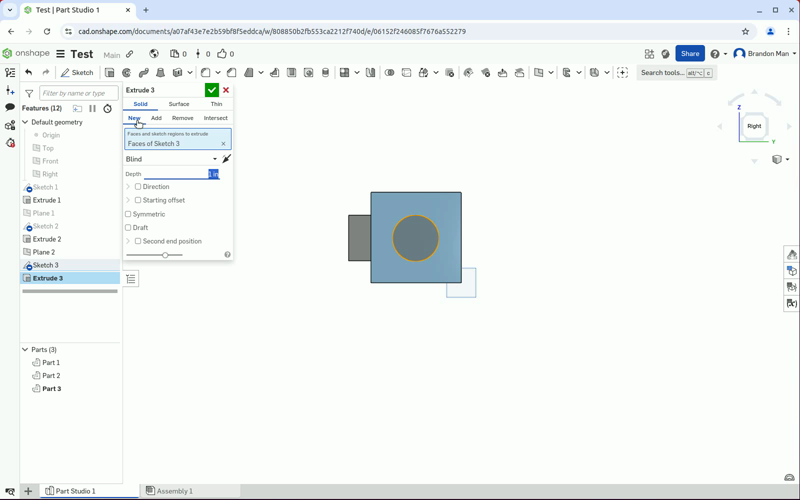
text(4.574)
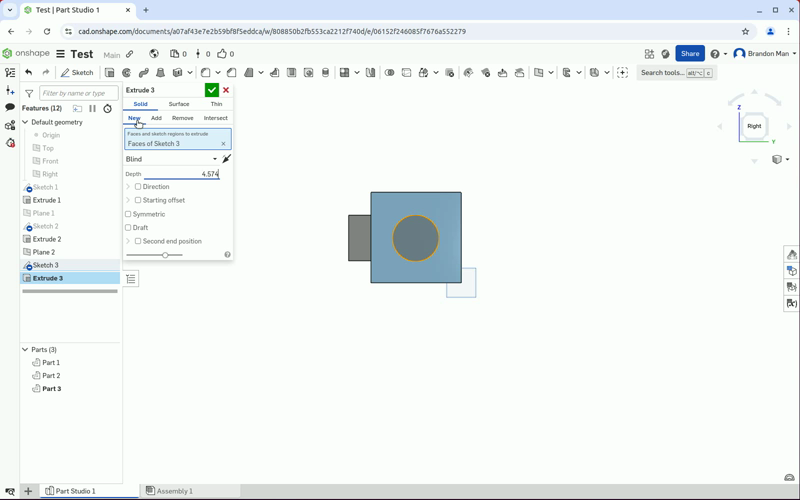
key(enter)
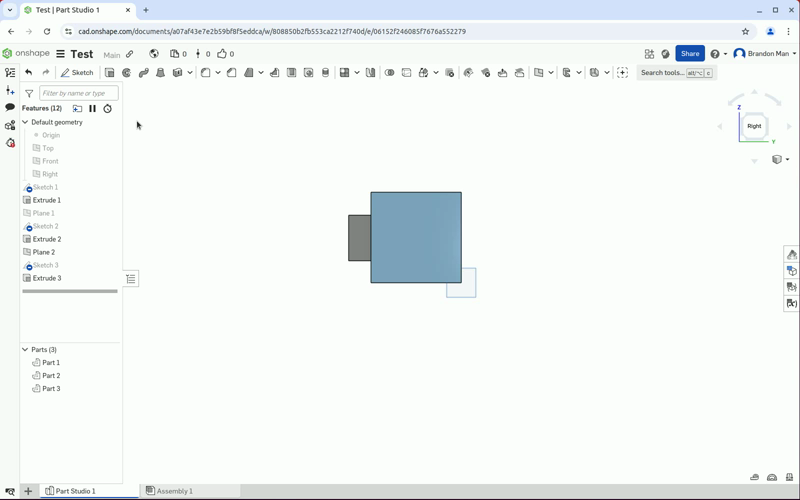
key(shift+h)
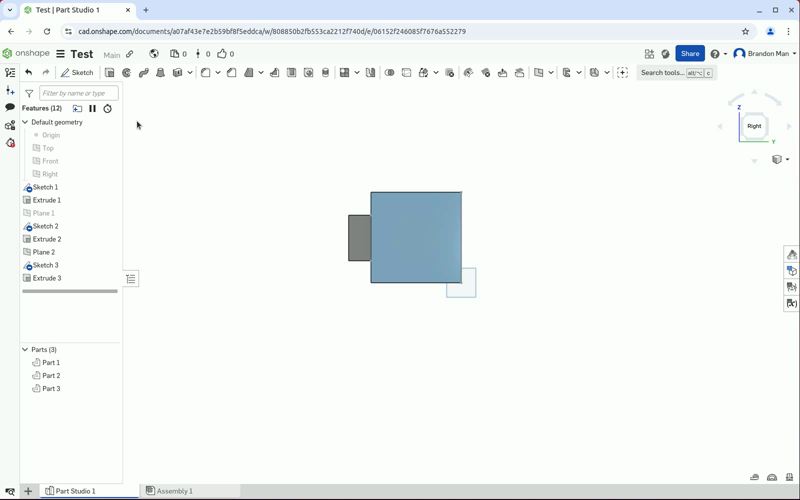
key(shift+h)
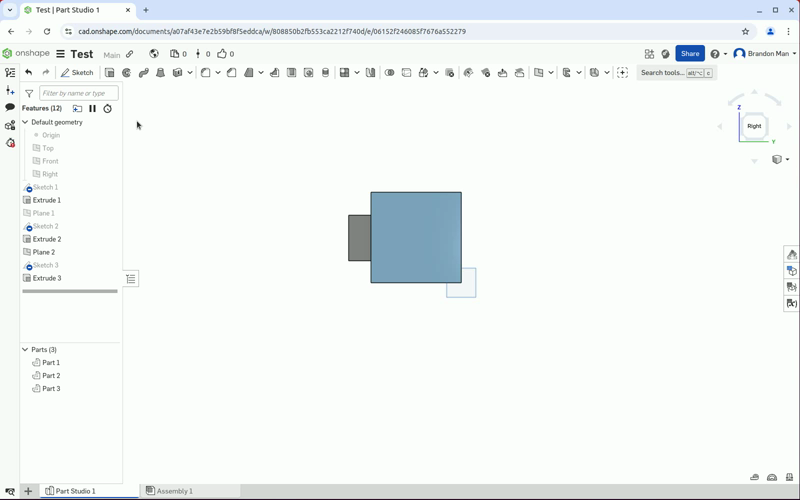
mouse_move(73, 189)
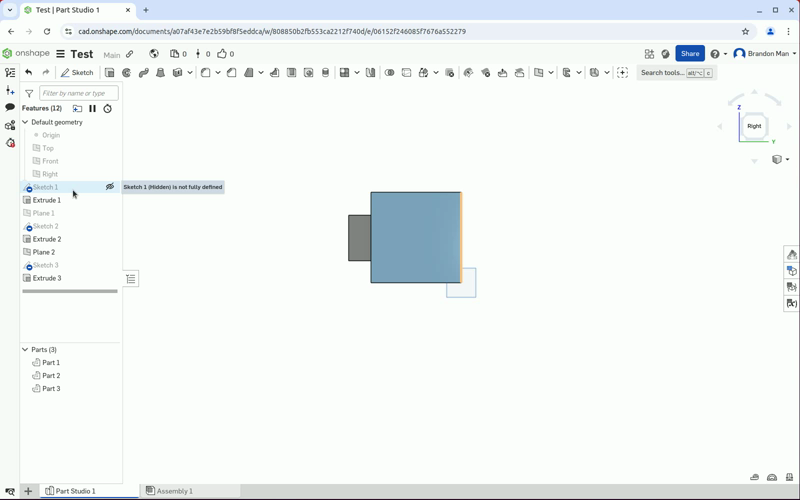
click(73, 189)
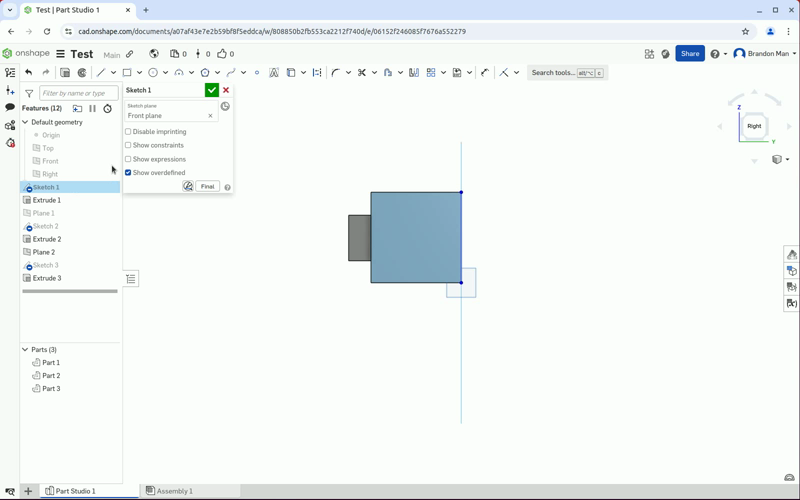
mouse_move(229, 92)
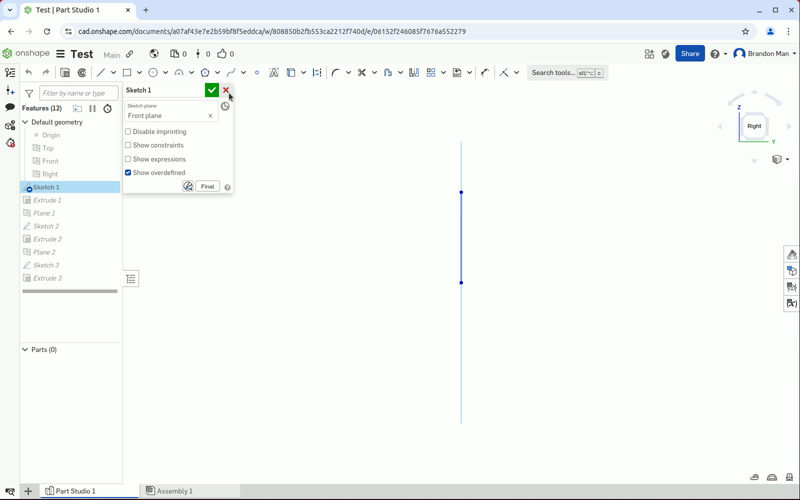
click(229, 92)
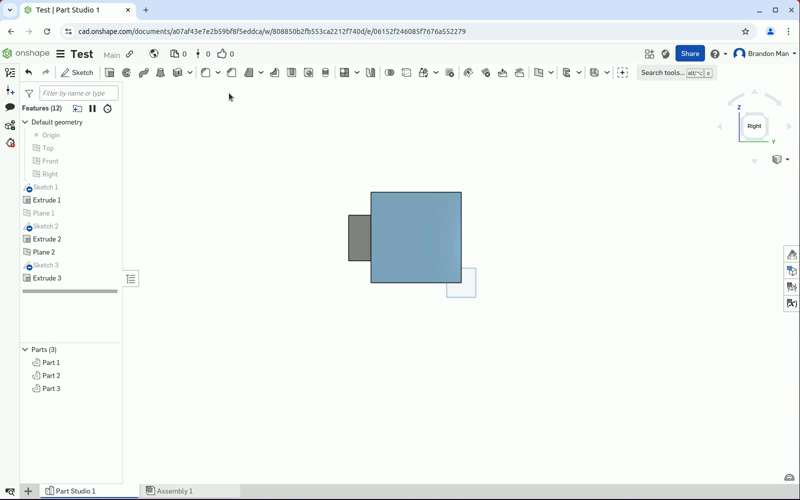
mouse_move(73, 352)
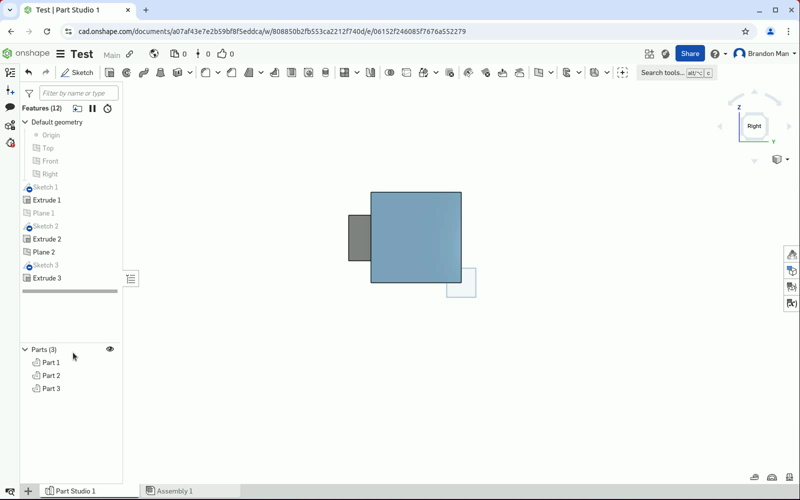
key(y)
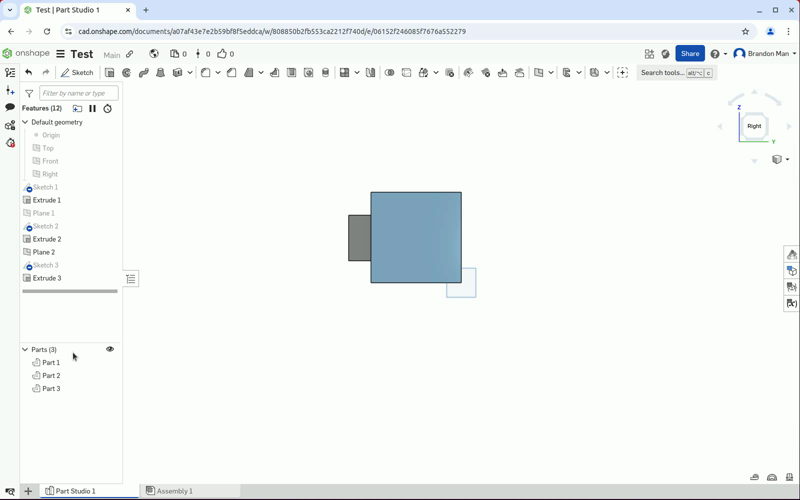
key(shift+p)
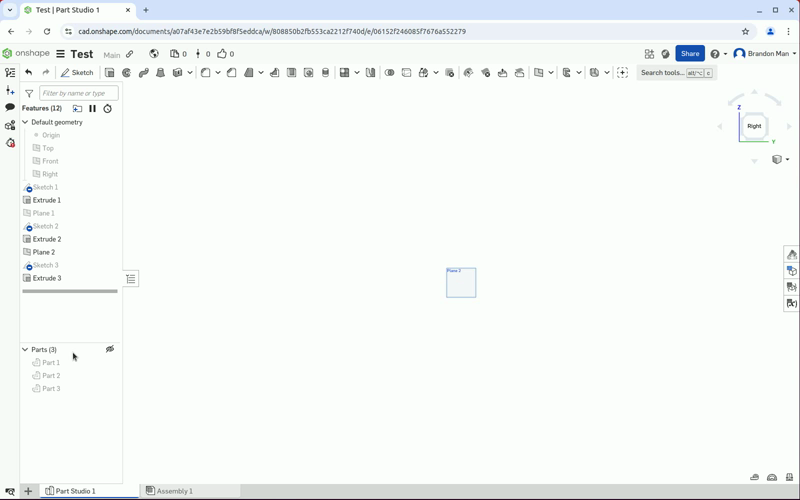
key(space)
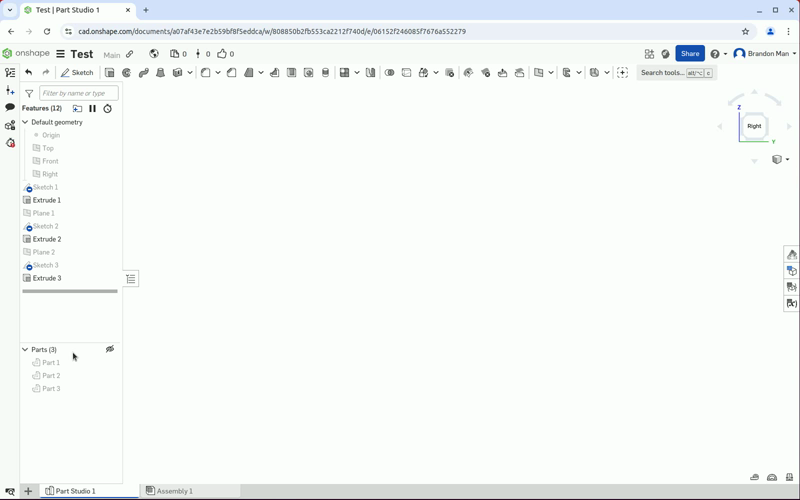
key_down(shift)
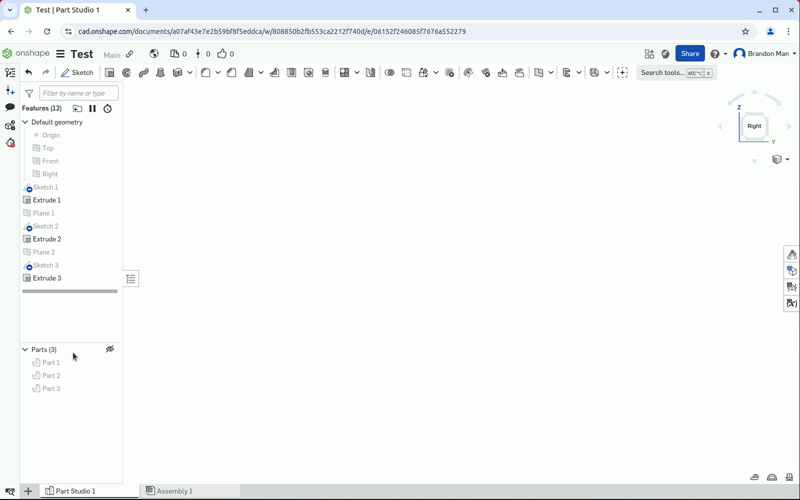
key(right)
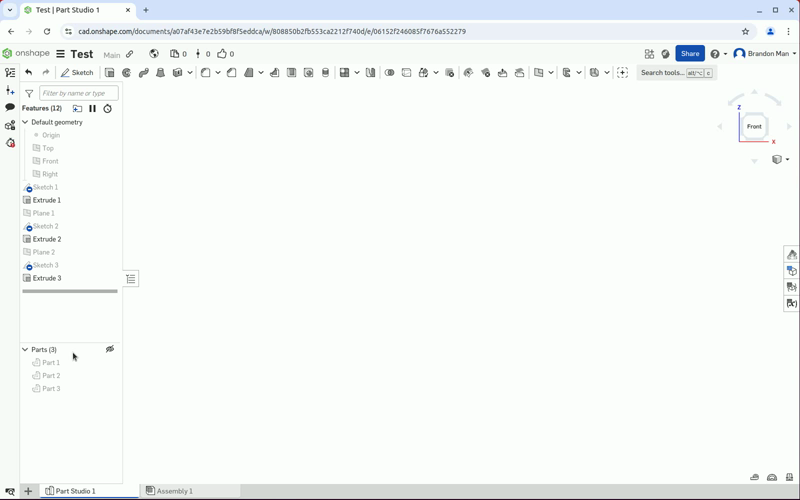
key_up(shift)
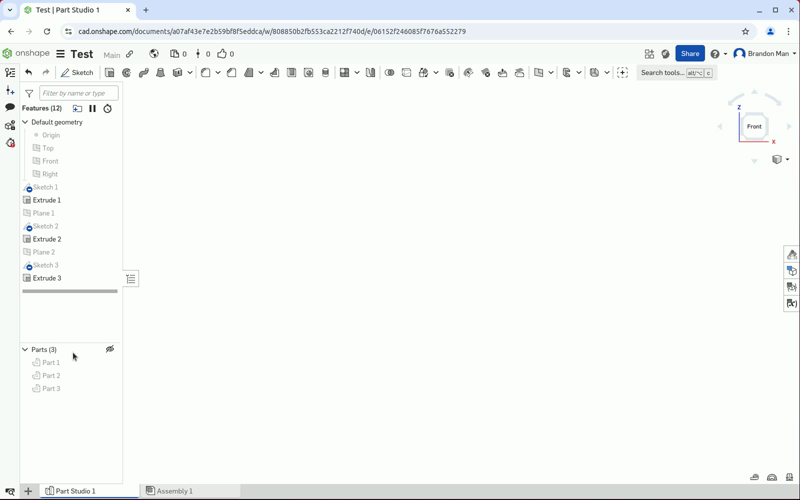
key(space)
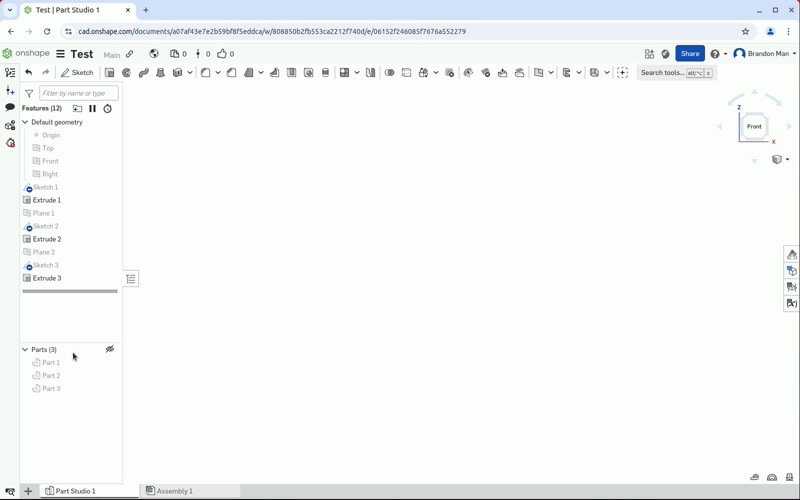
key_down(shift)
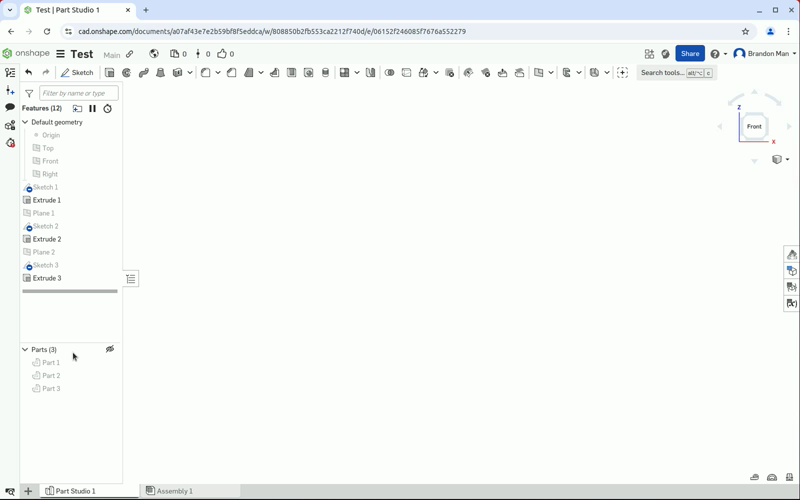
key(down)
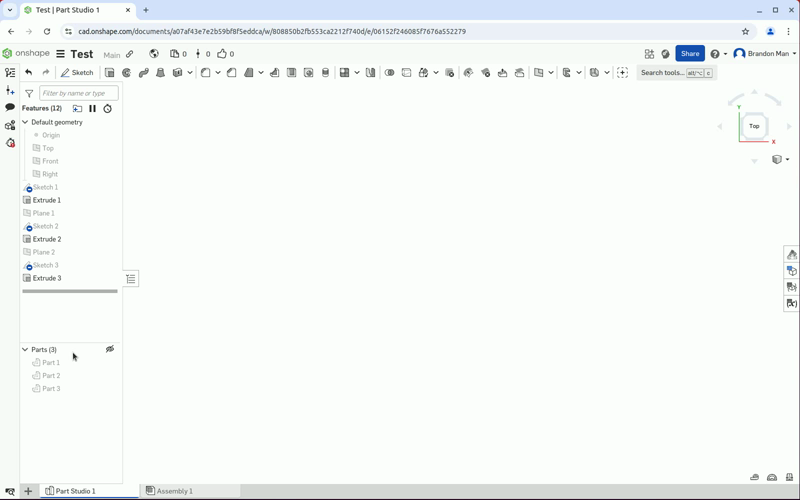
key_up(shift)
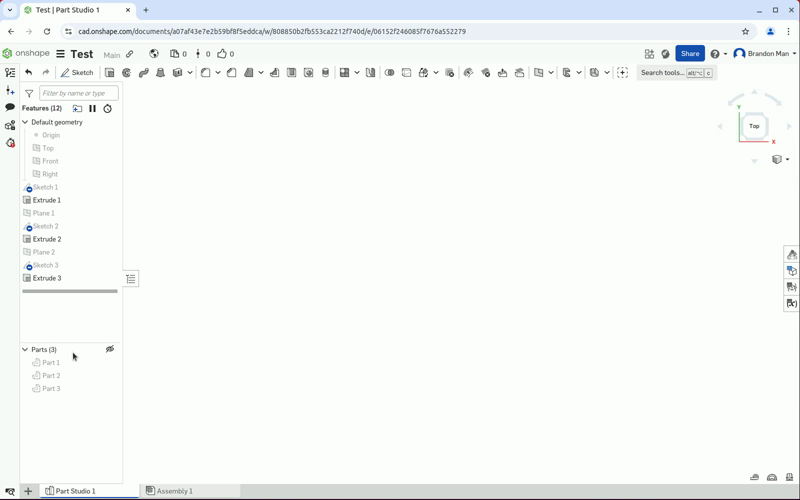
mouse_move(73, 352)
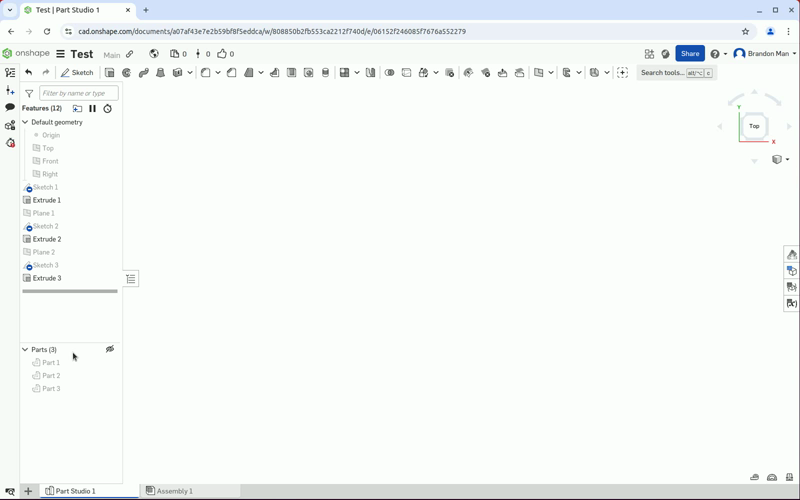
key(shift+y)
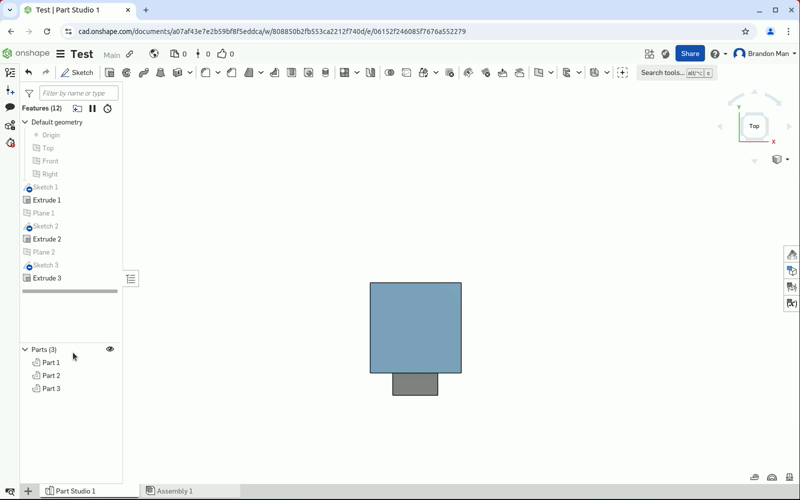
mouse_move(541, 75)
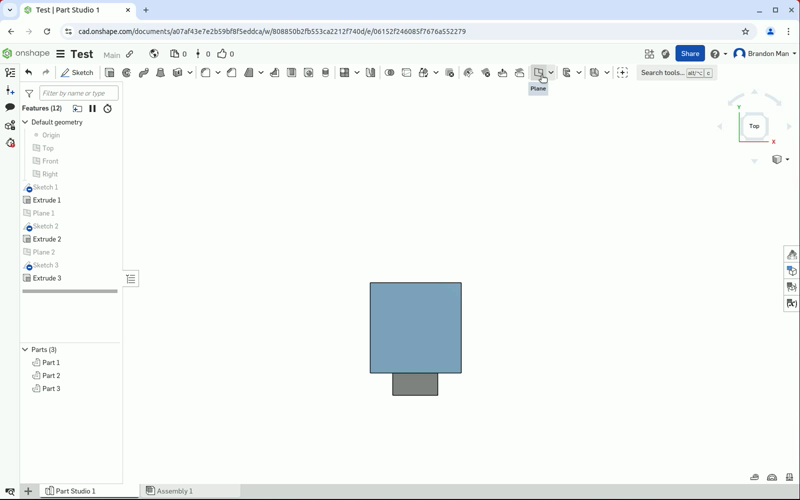
click(541, 75)
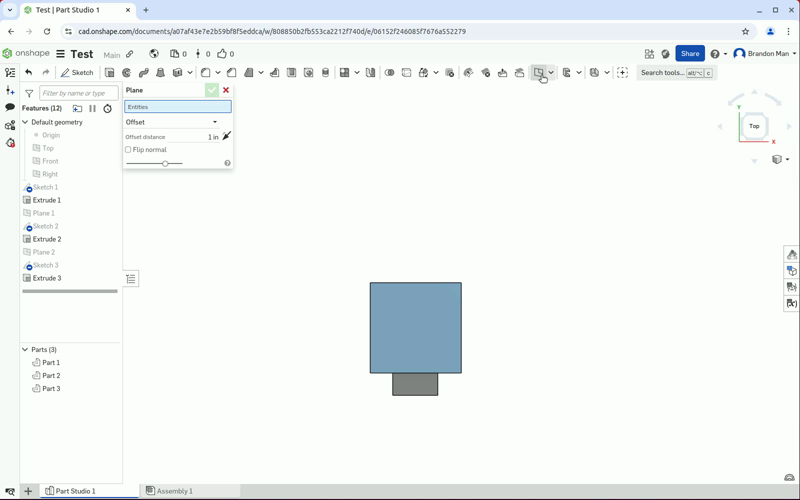
mouse_move(73, 150)
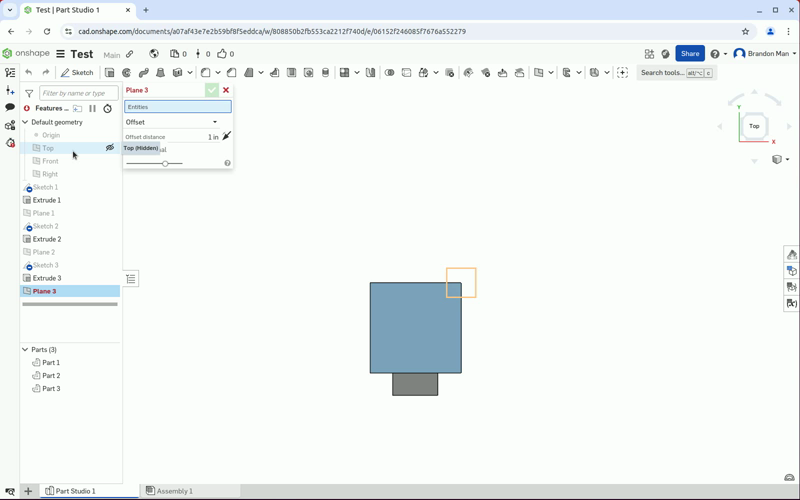
click(73, 150)
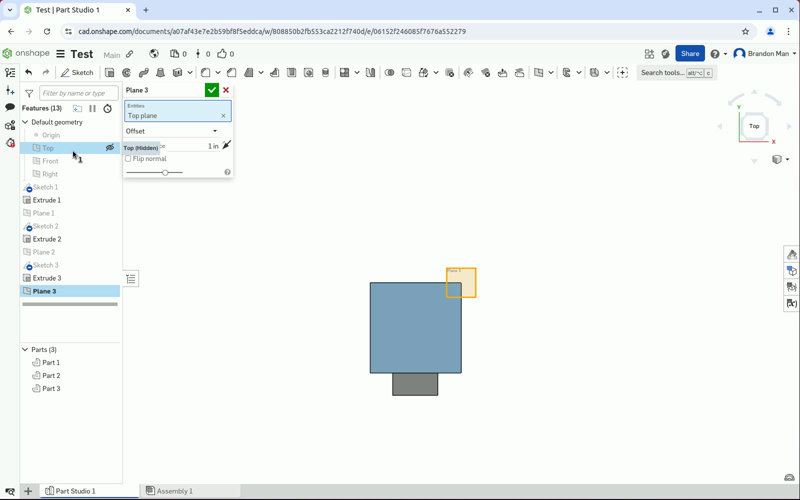
key(tab, 2)
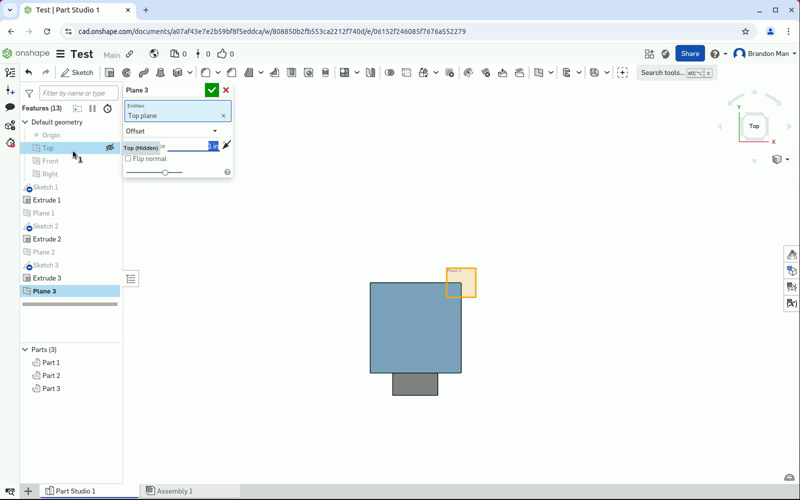
text(18.548)
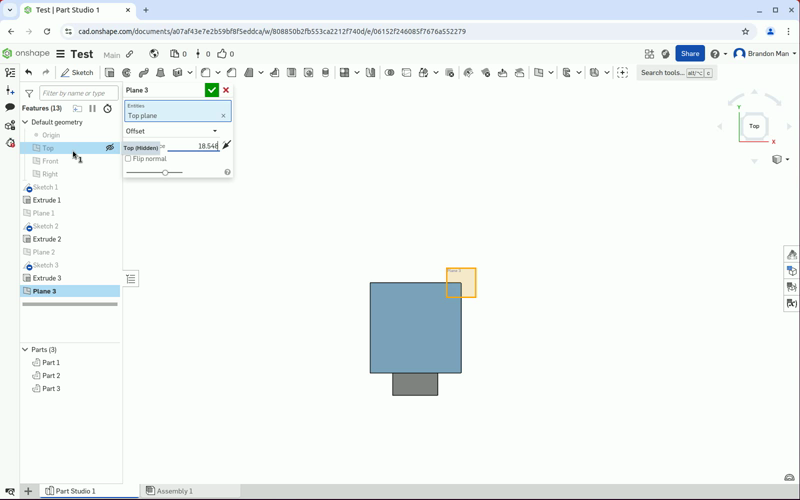
key(enter, 2)
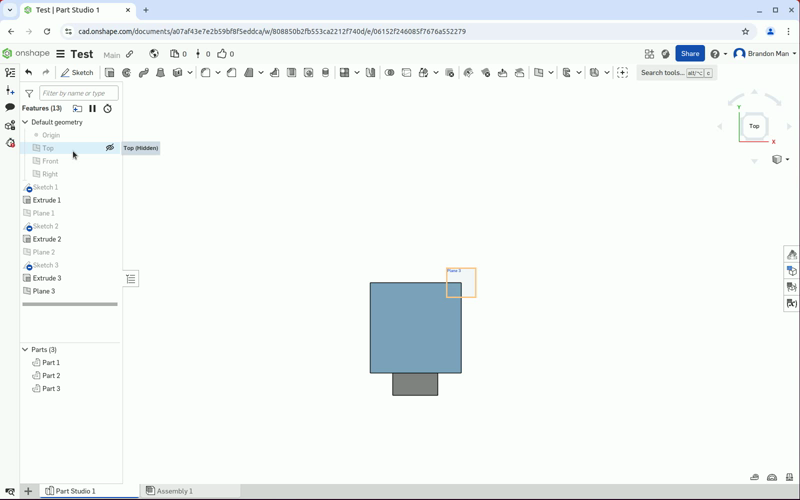
key(shift+s)
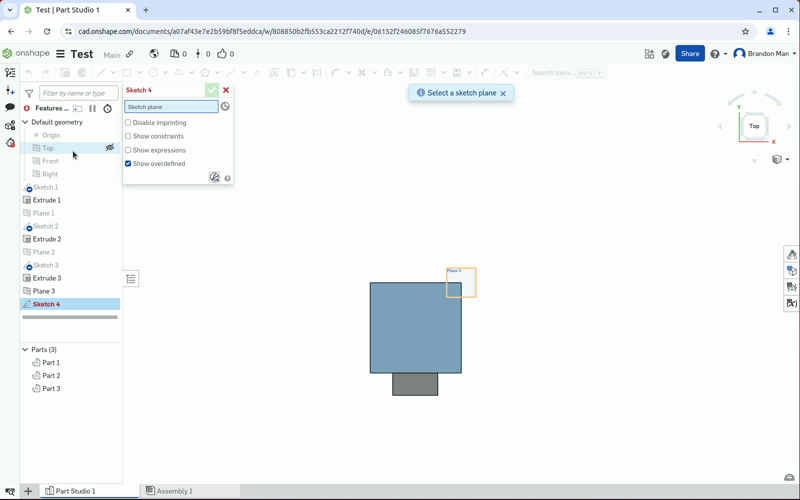
mouse_move(73, 293)
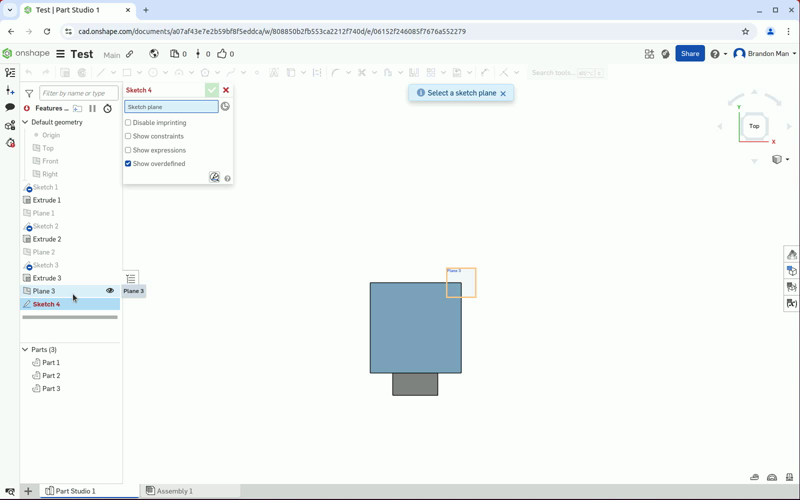
click(73, 293)
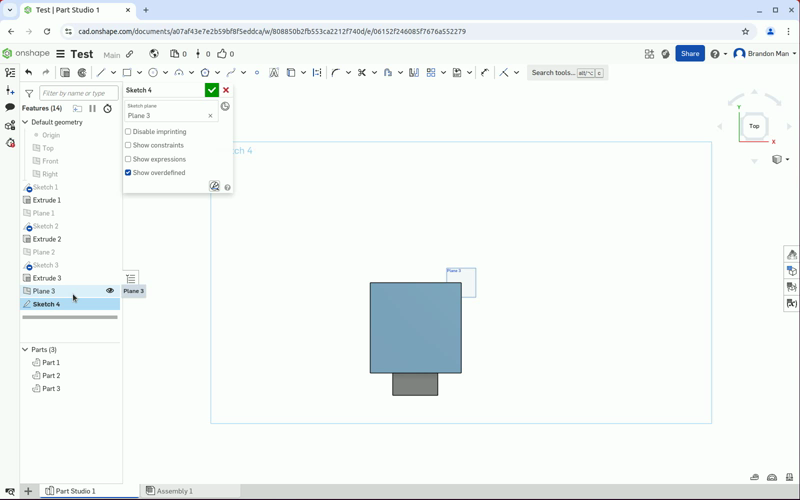
mouse_move(73, 352)
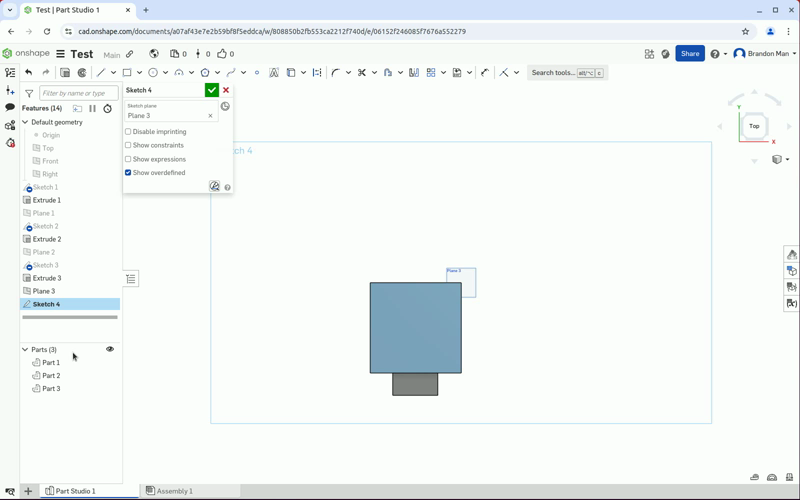
key(y)
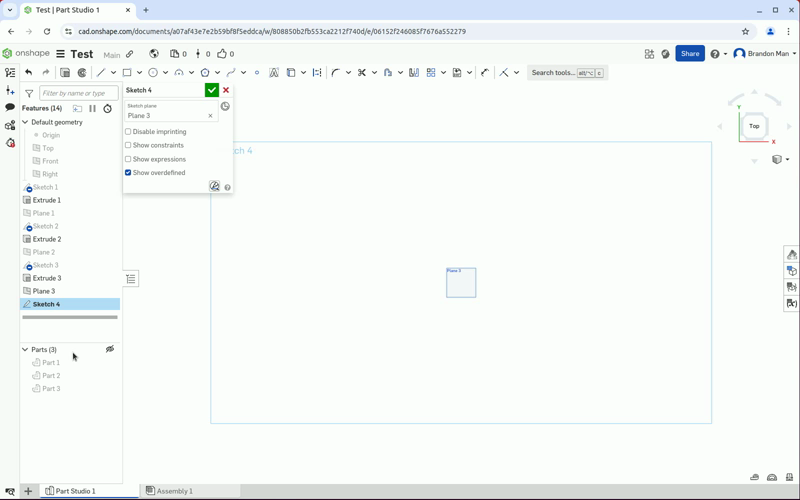
key(c)
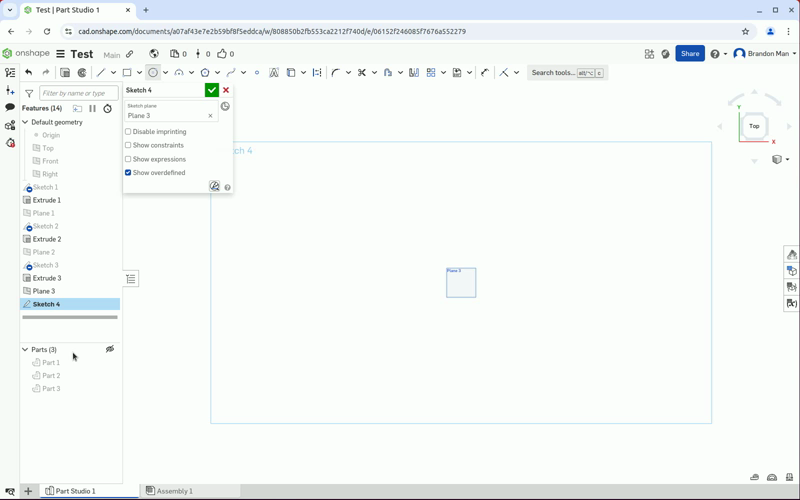
key_down(shift)
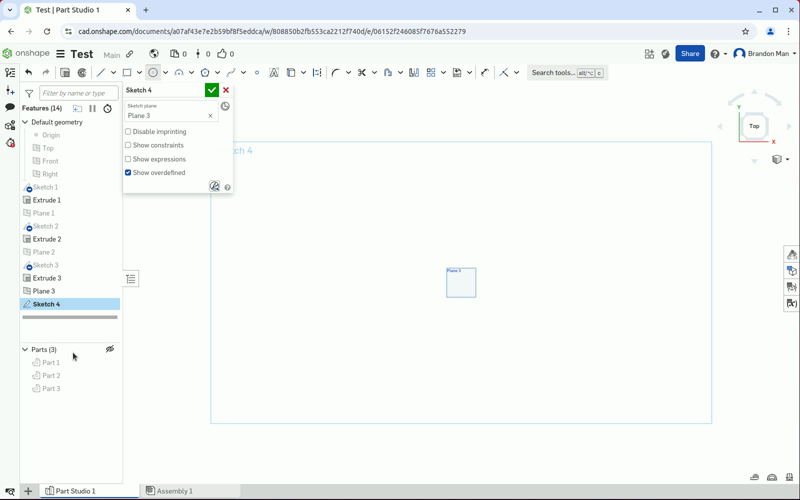
mouse_move(415, 327)
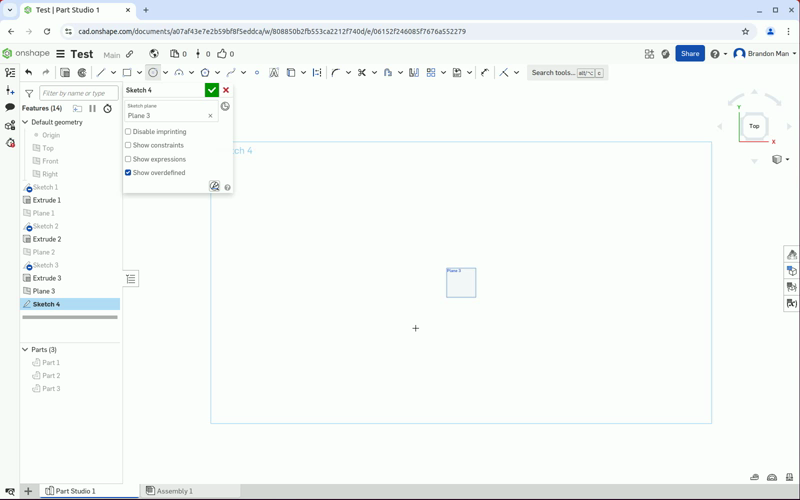
click(415, 327)
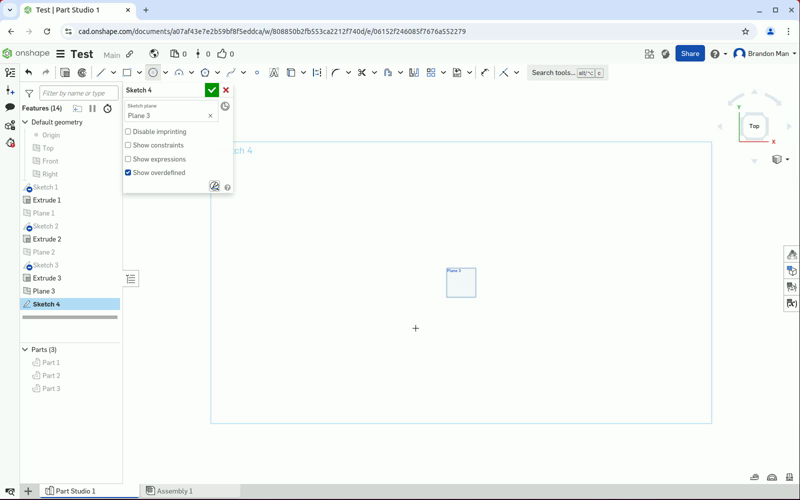
key_up(shift)
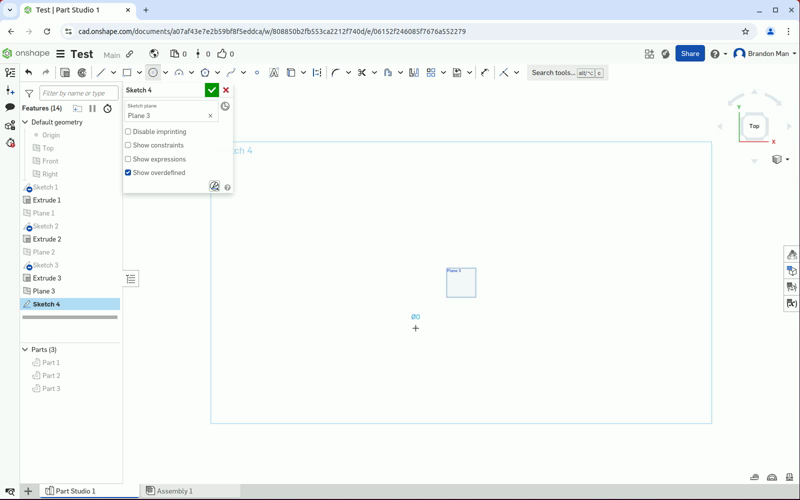
mouse_move(438, 327)
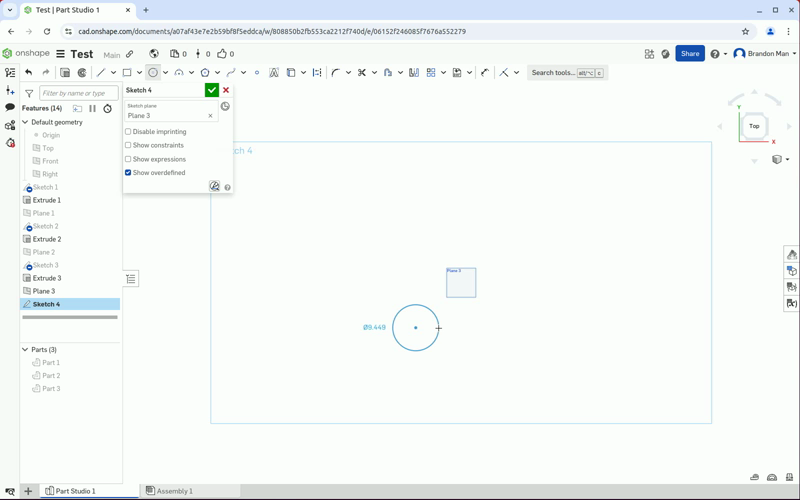
click(438, 327)
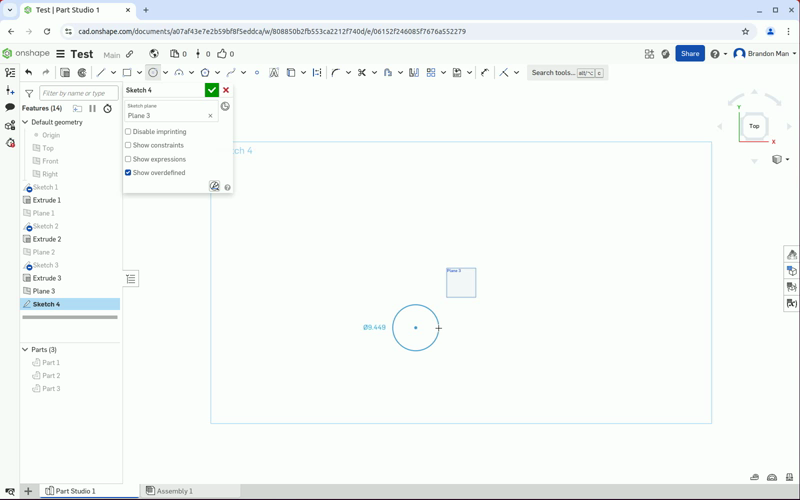
key(esc)
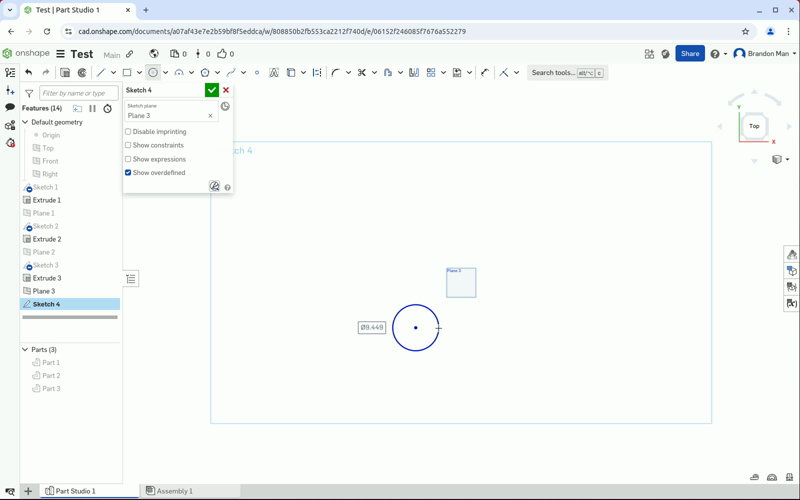
mouse_move(416, 340)
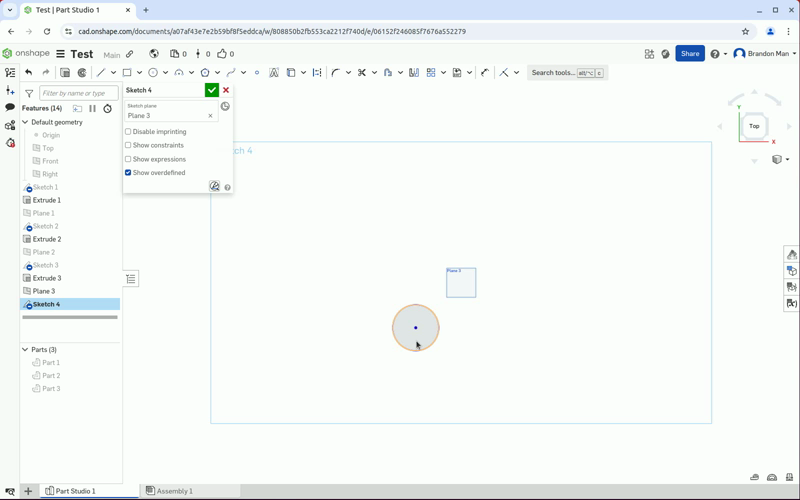
scroll(6)
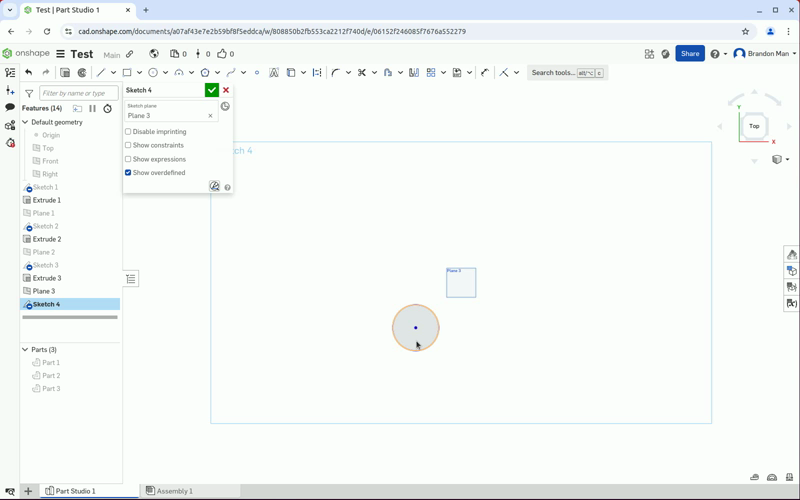
scroll(6)
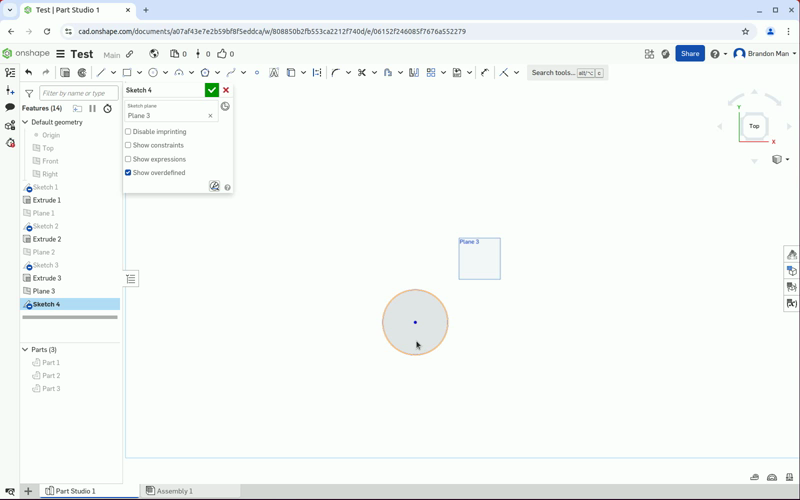
scroll(6)
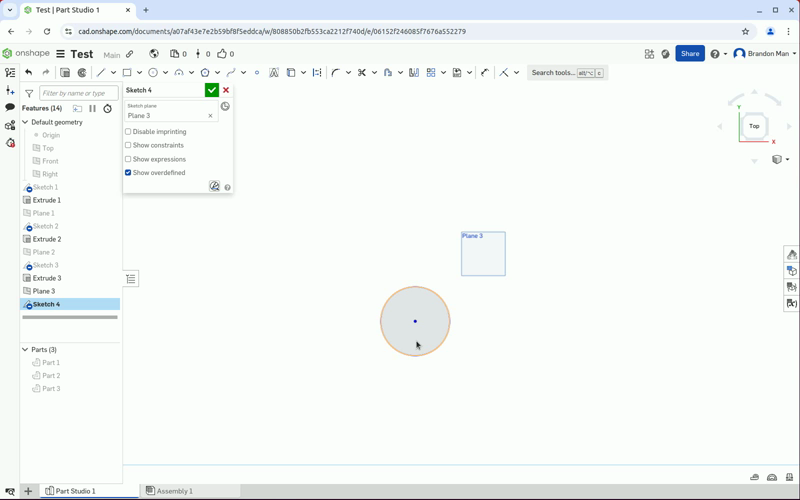
scroll(6)
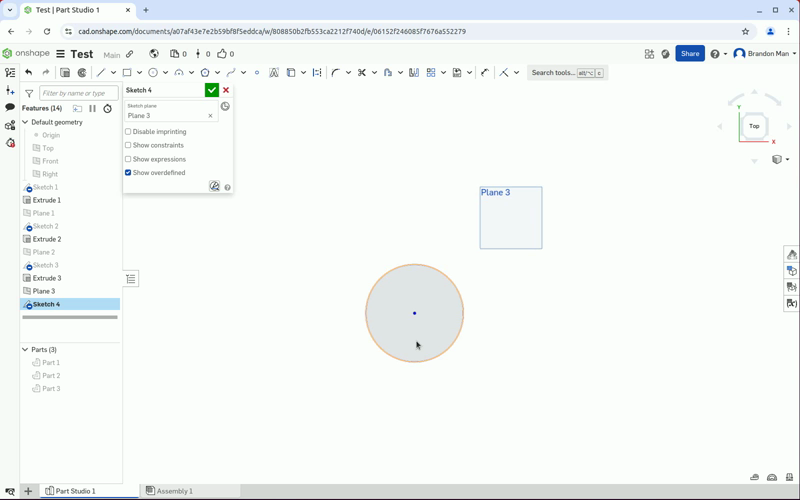
scroll(6)
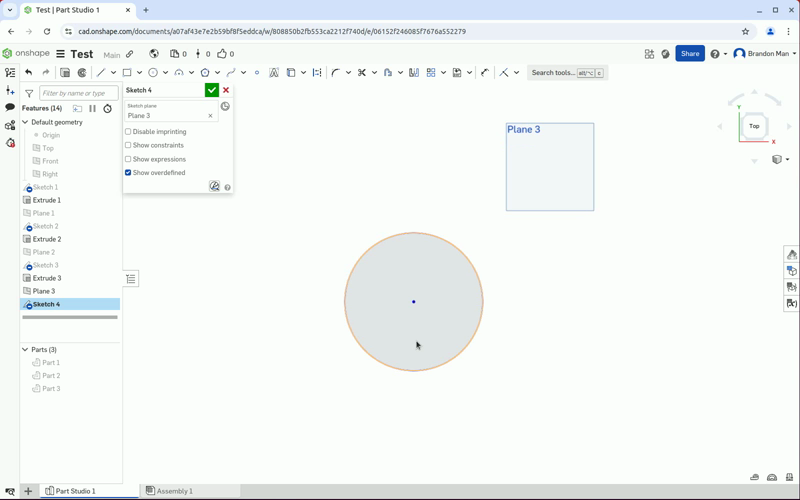
scroll(6)
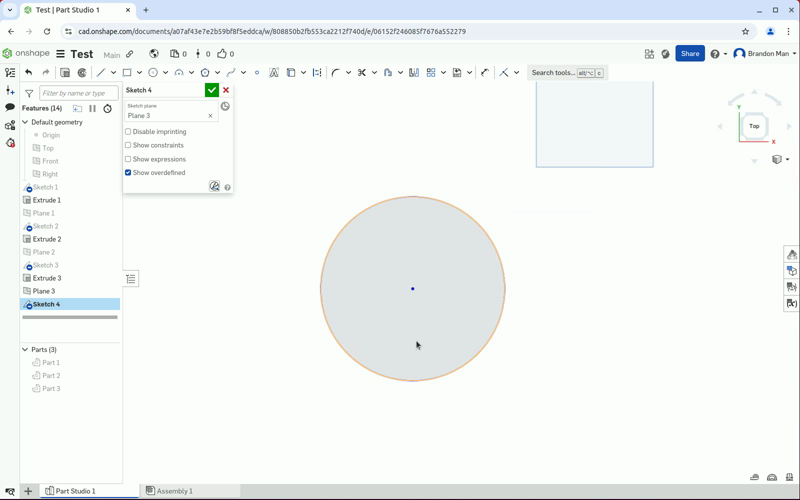
scroll(6)
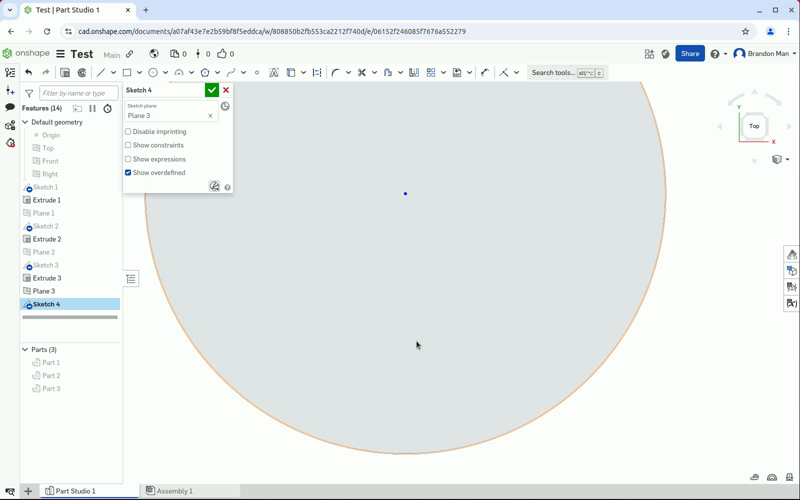
click(416, 340)
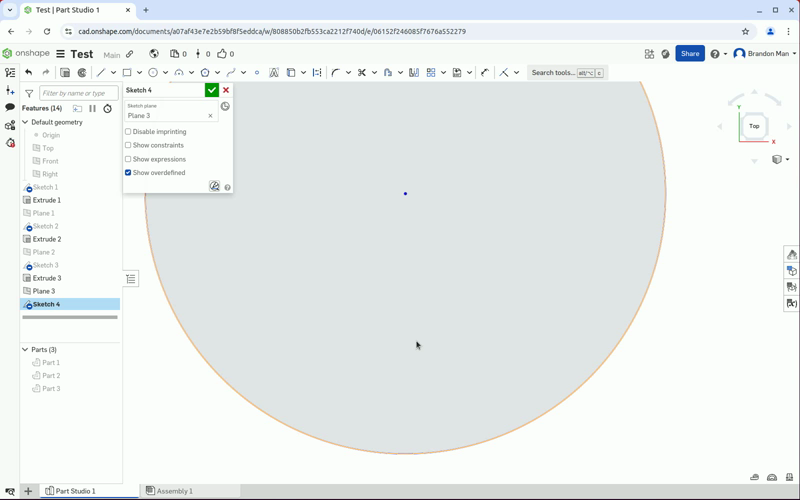
scroll(-6)
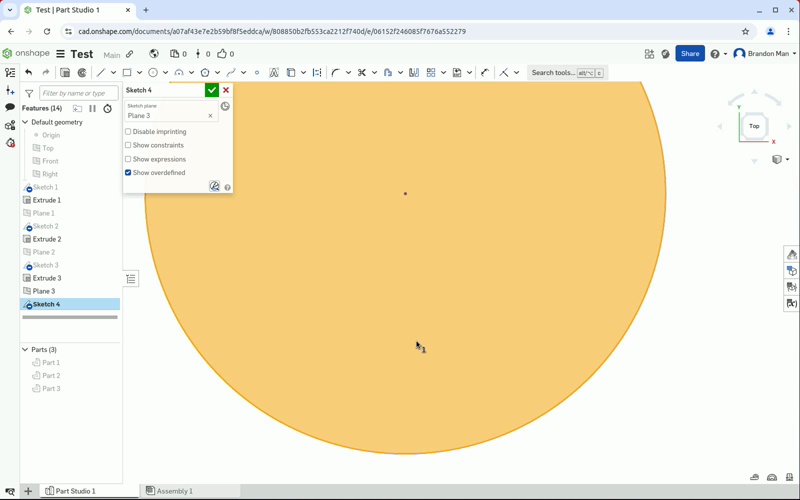
scroll(-6)
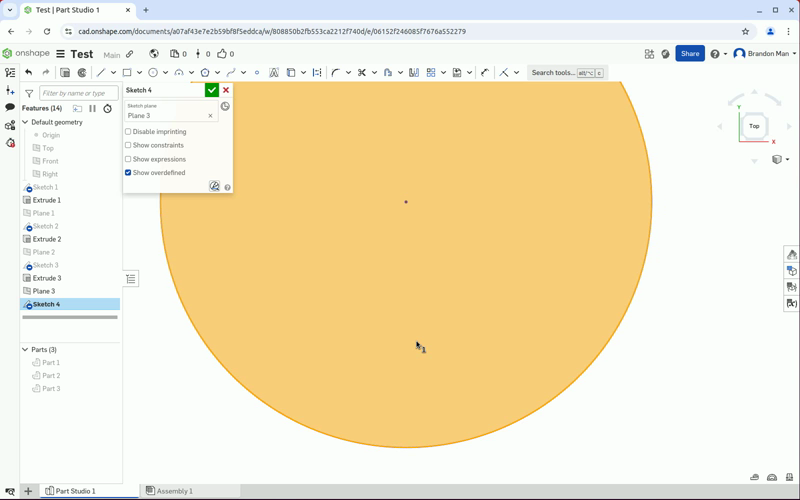
scroll(-6)
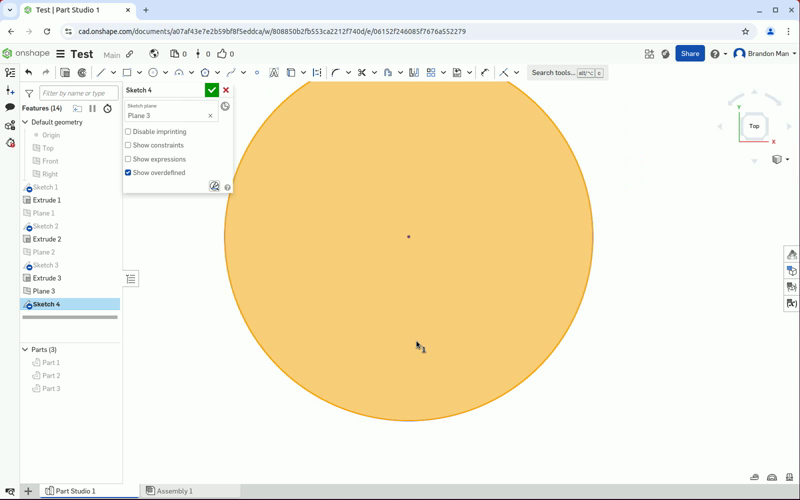
scroll(-6)
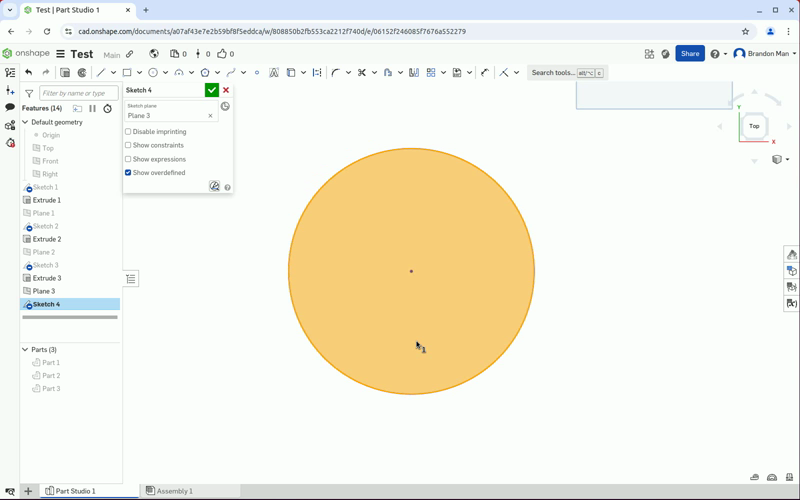
scroll(-6)
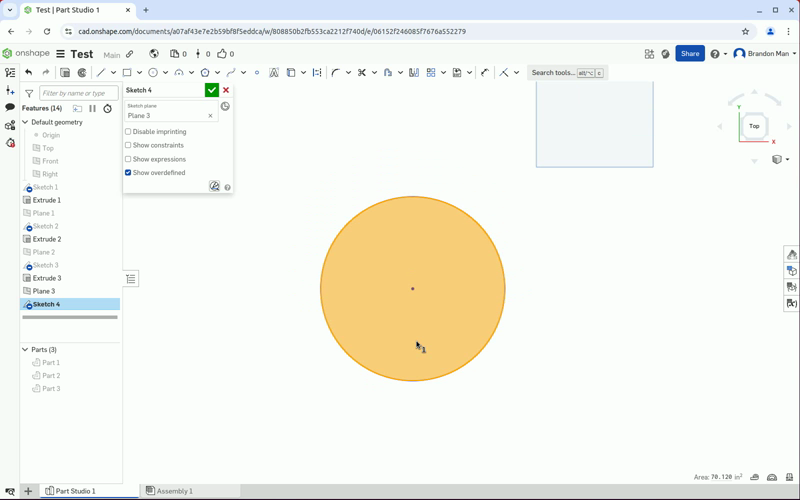
scroll(-6)
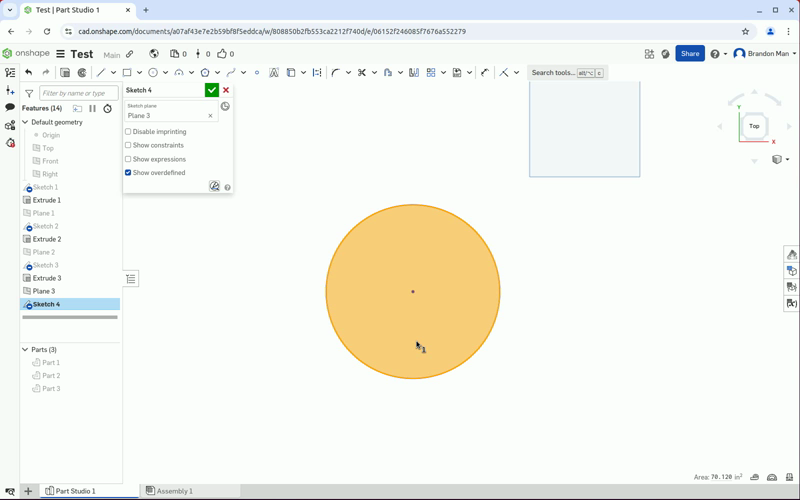
scroll(-6)
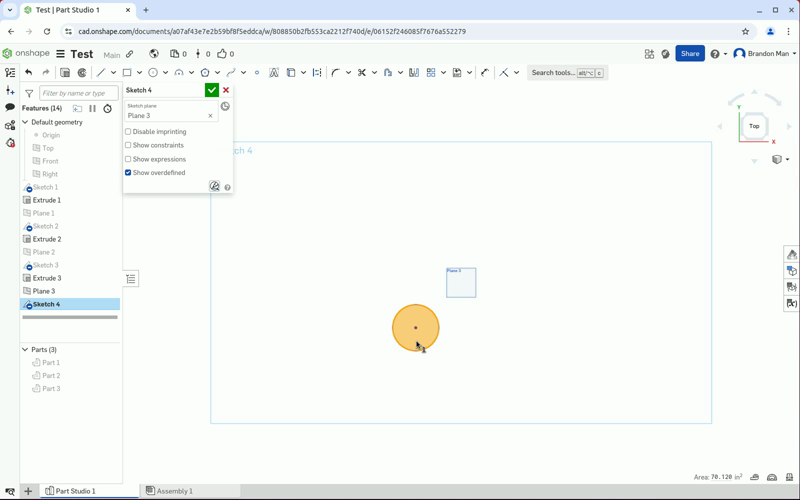
mouse_move(73, 352)
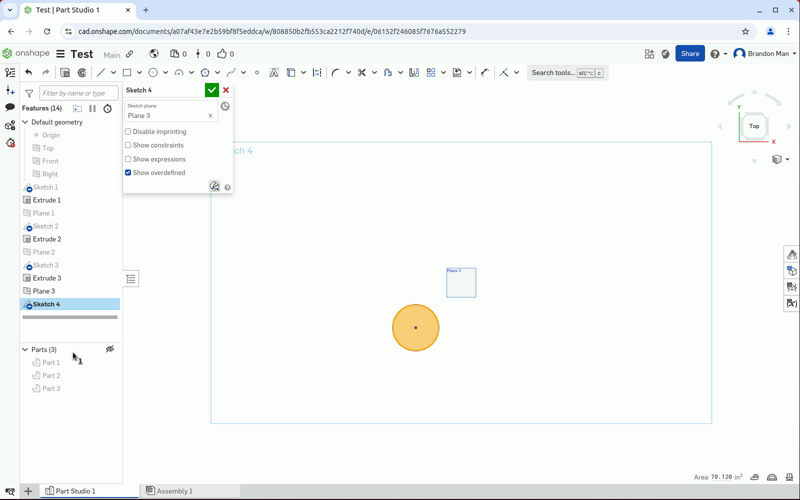
key(shift+y)
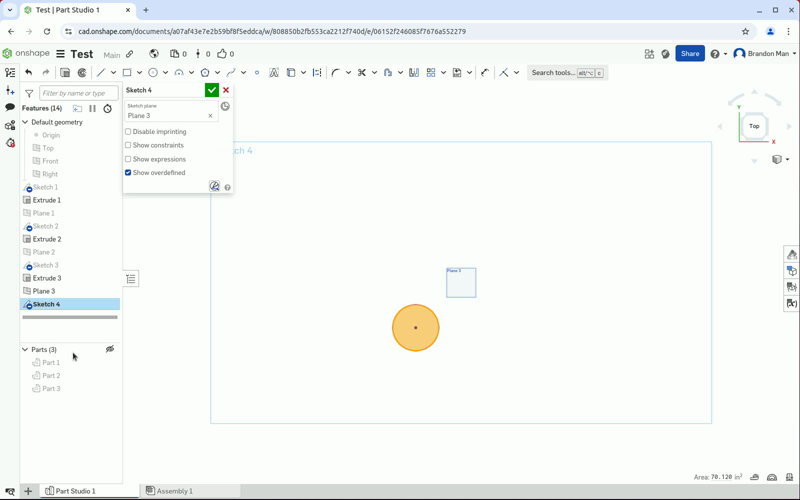
key(shift+e)
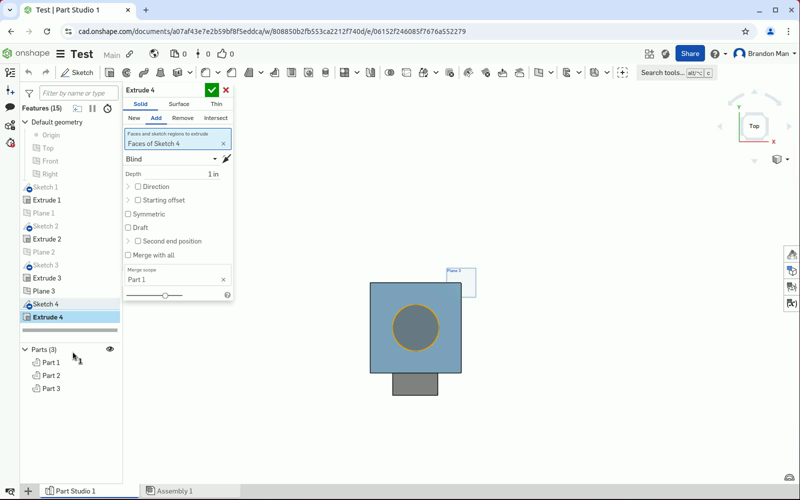
mouse_move(143, 106)
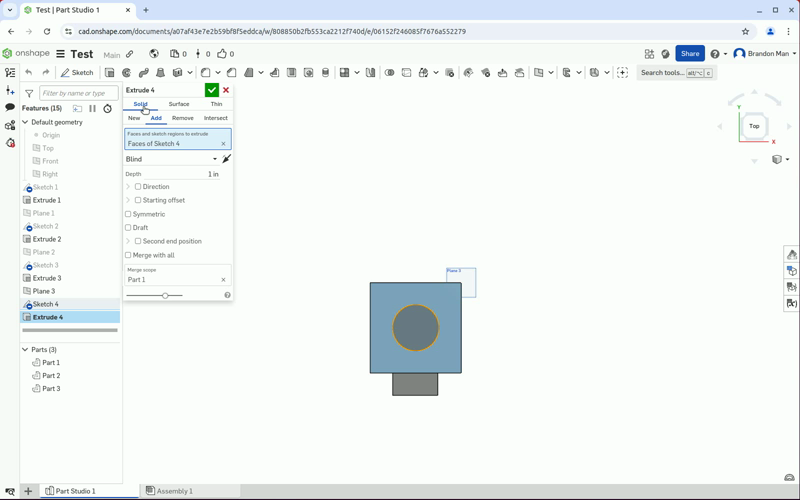
click(143, 106)
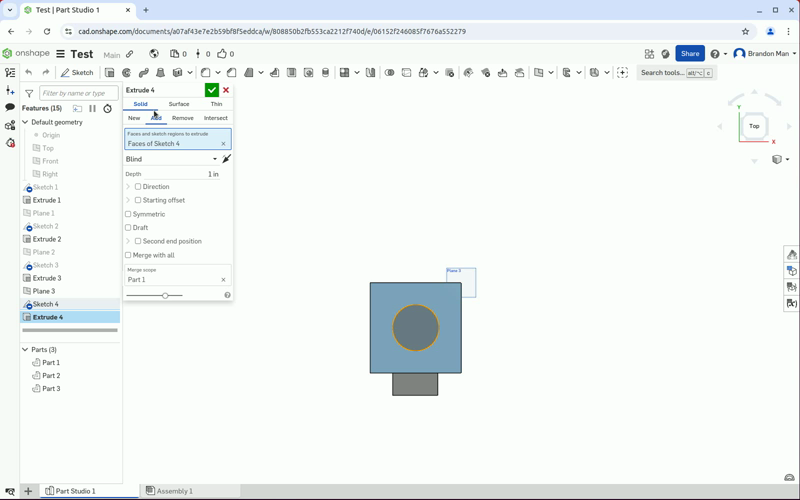
mouse_move(186, 120)
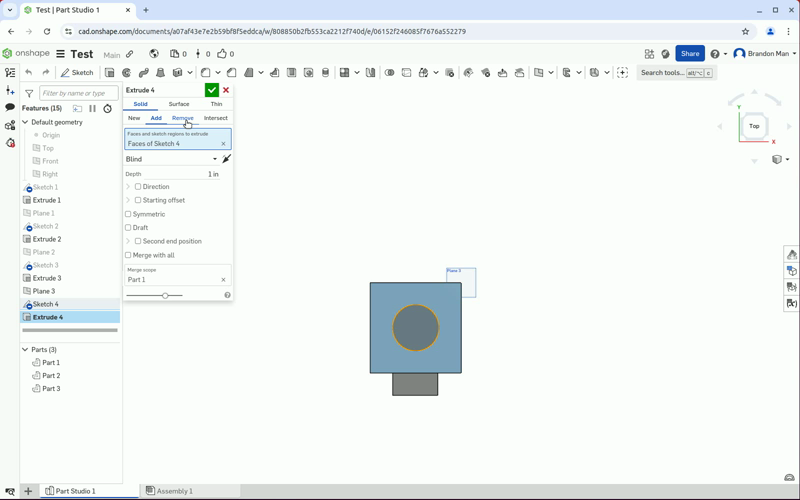
click(186, 120)
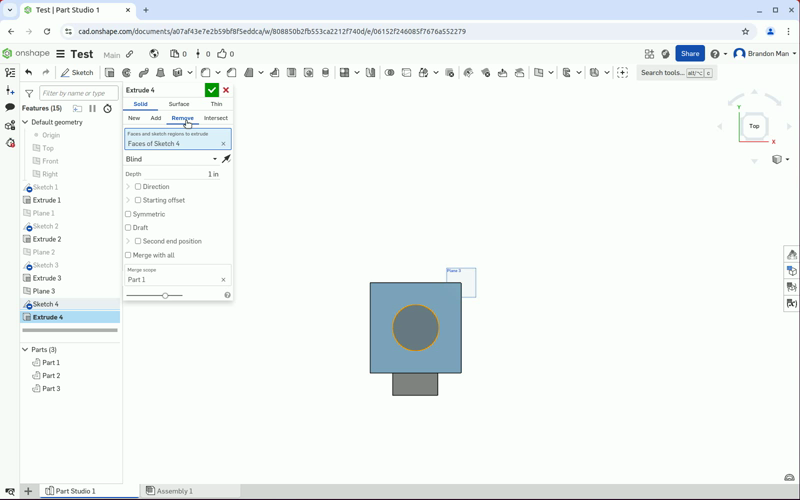
key(tab, 4)
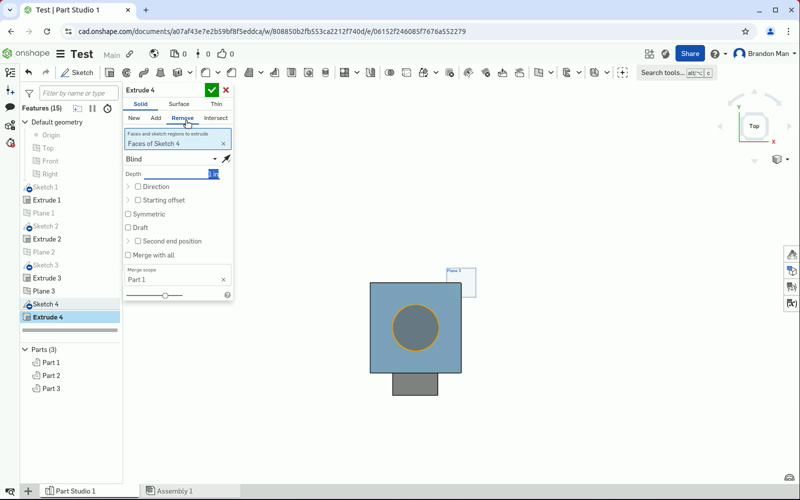
text(18.535)
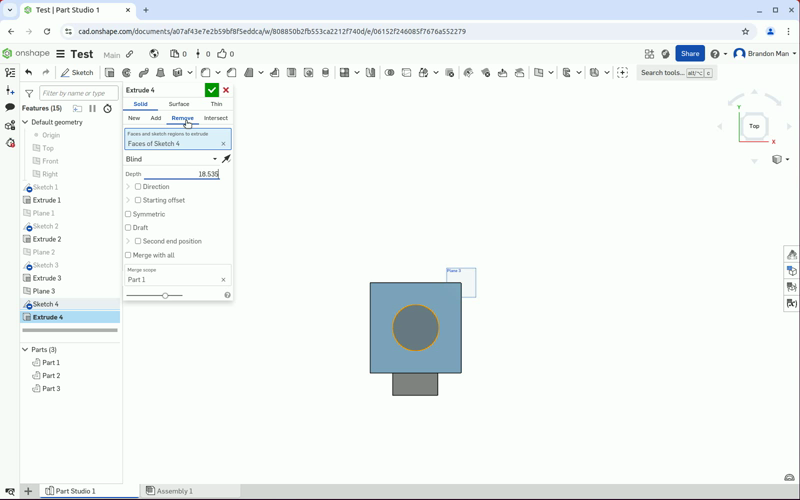
key(tab, 6)
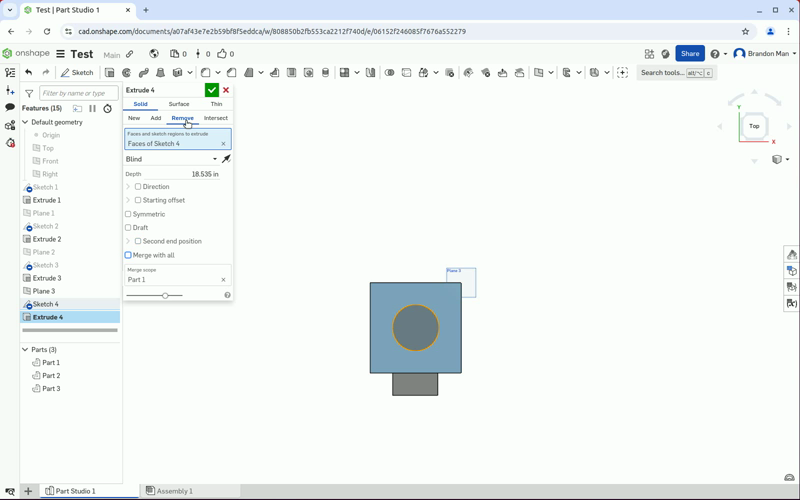
key(space)
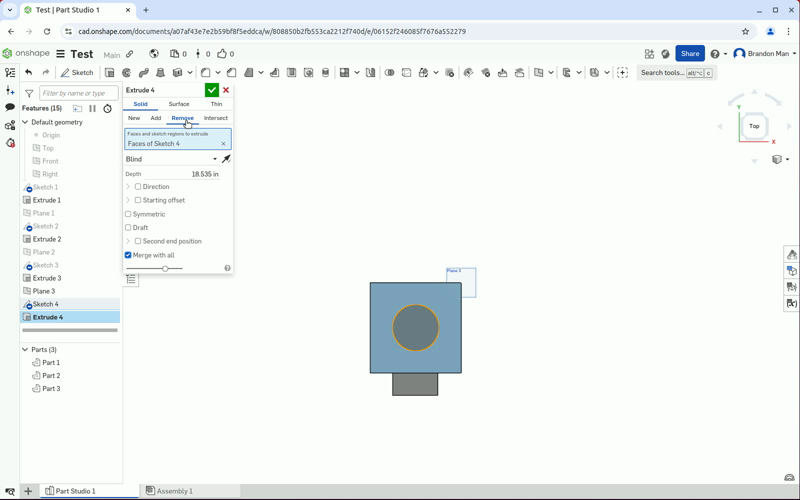
key(enter)
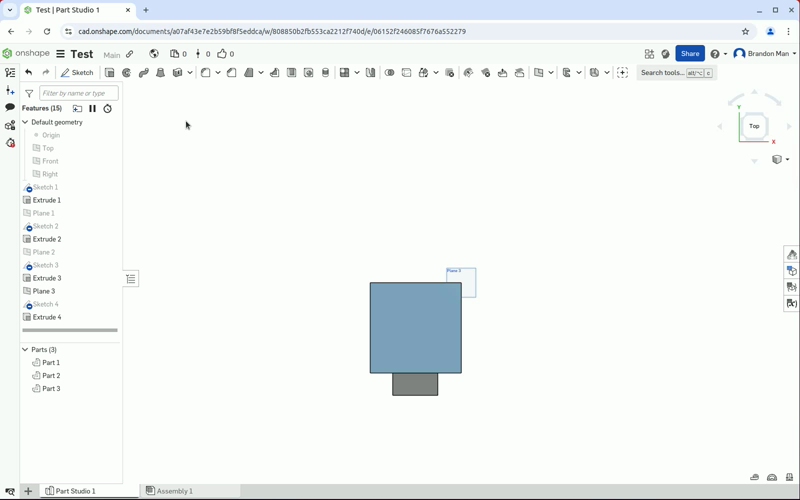
key(shift+h)
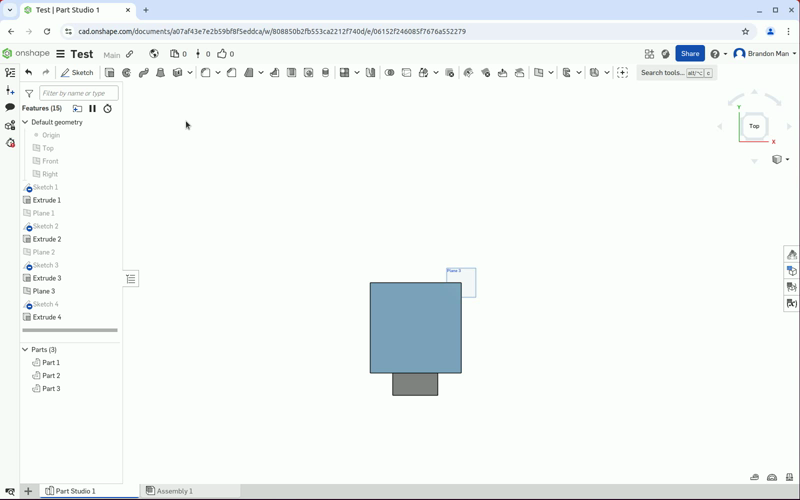
key(shift+h)
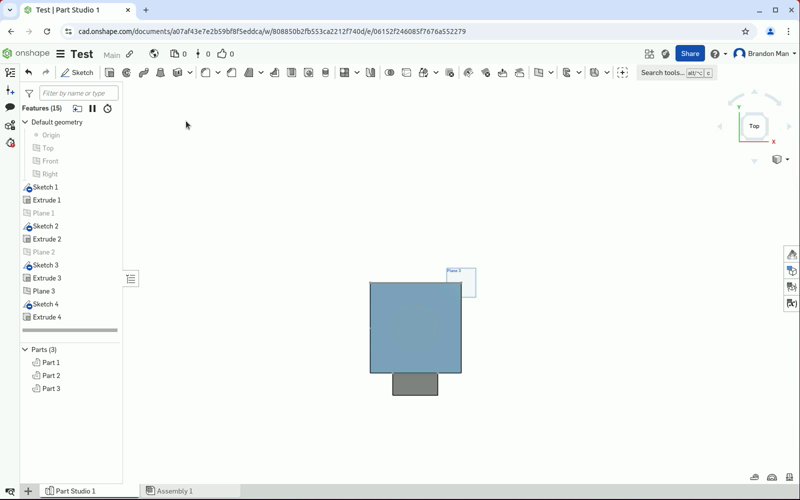
key(shift+7)
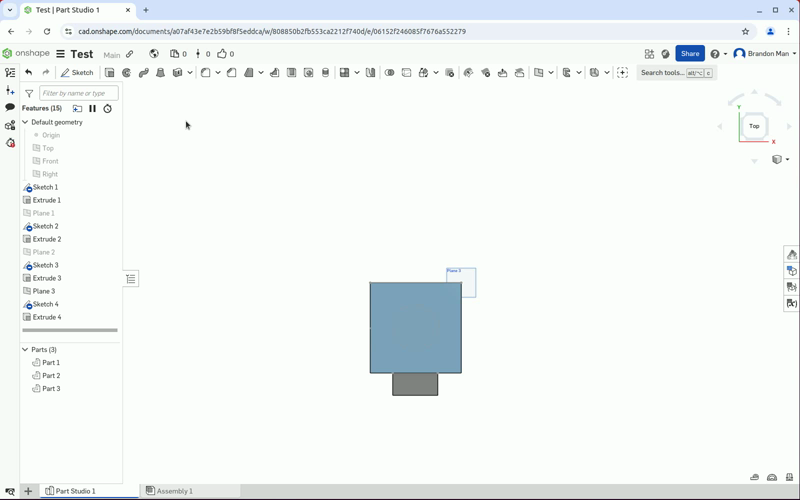
key(up, 3)
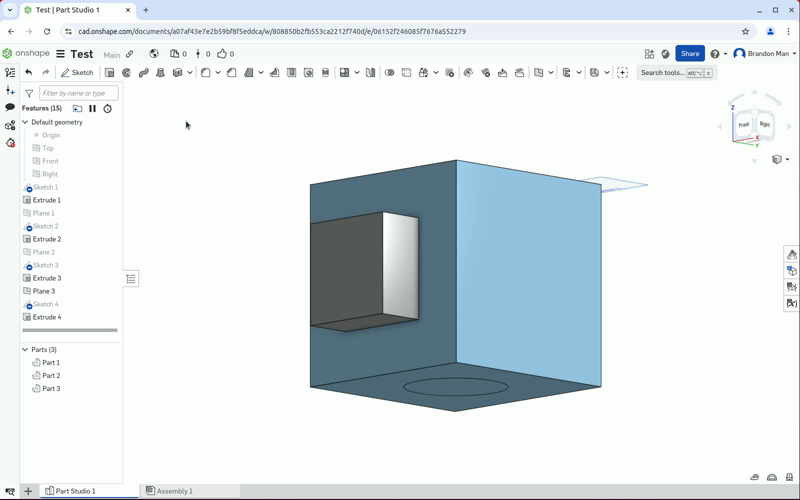
key(left, 3)
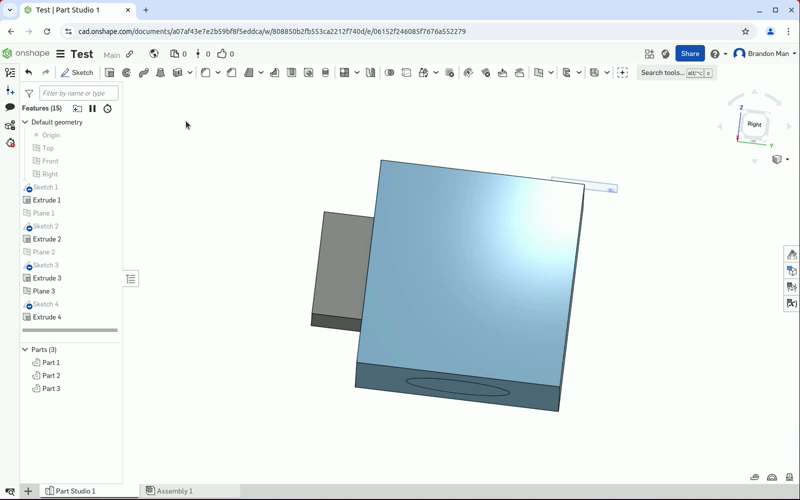
key(right, 3)
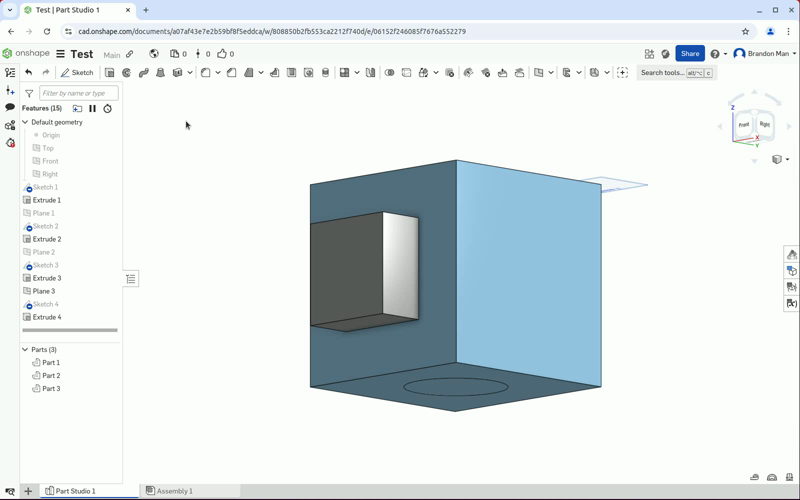
key(down, 3)
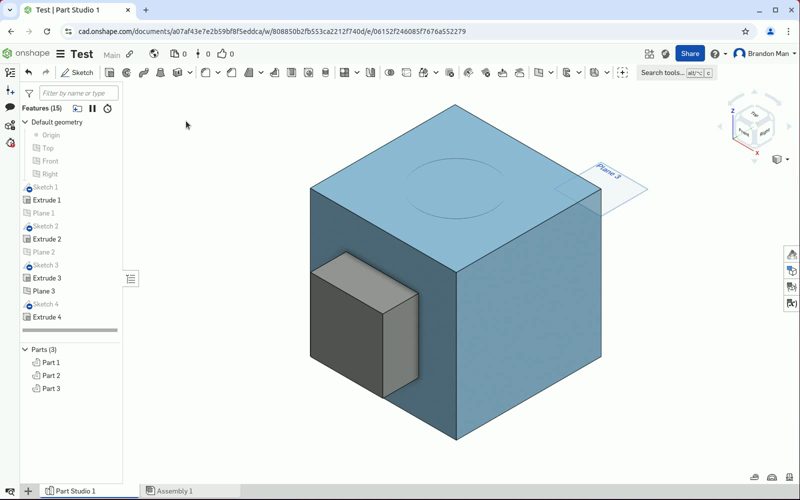
mouse_move(73, 189)
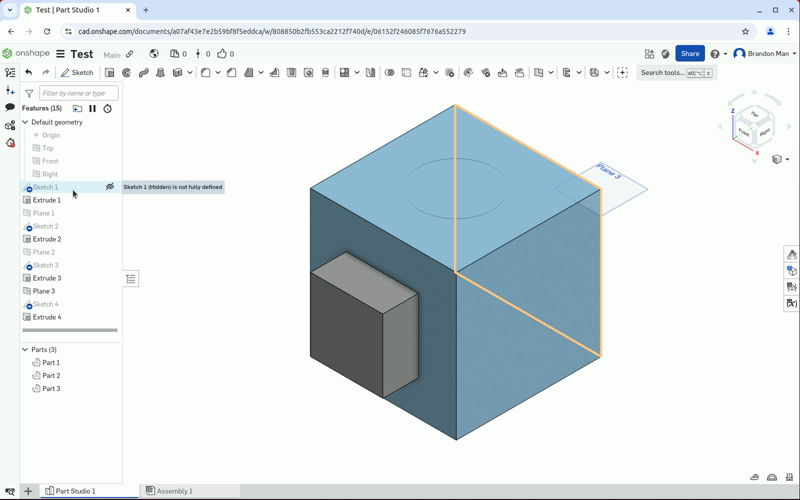
click(73, 189)